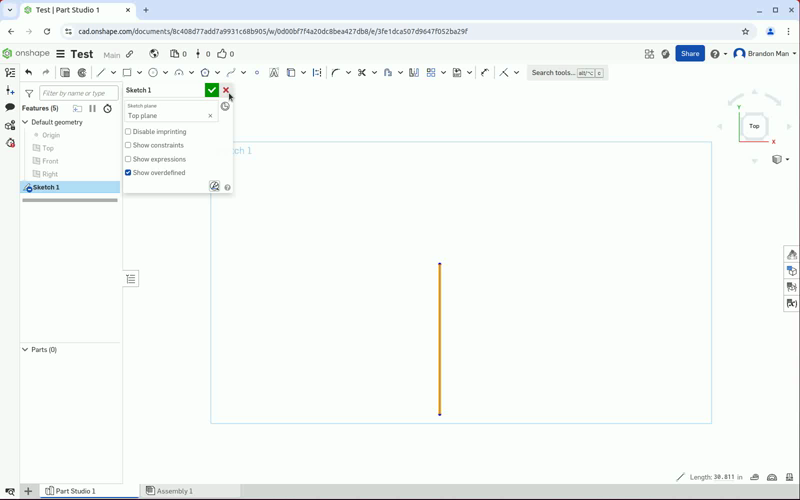
key(shift+h)
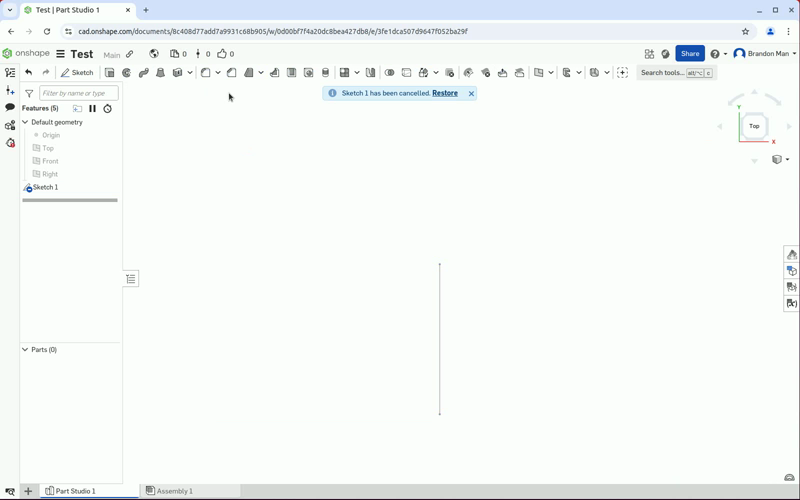
key(shift+s)
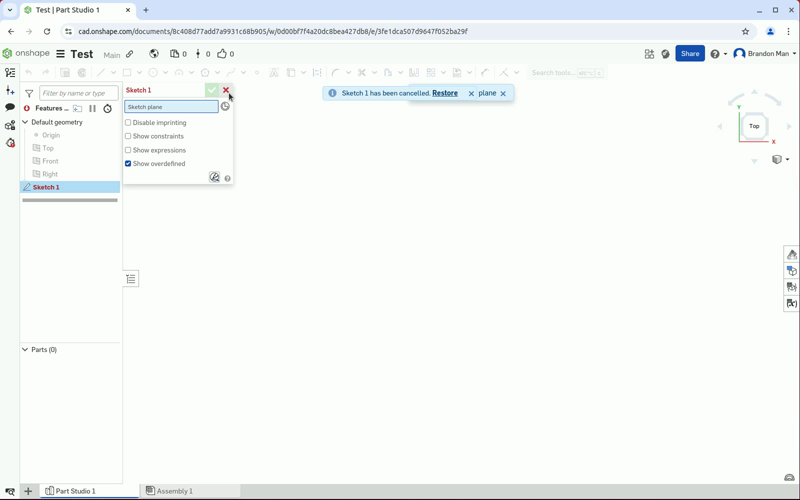
mouse_move(73, 150)
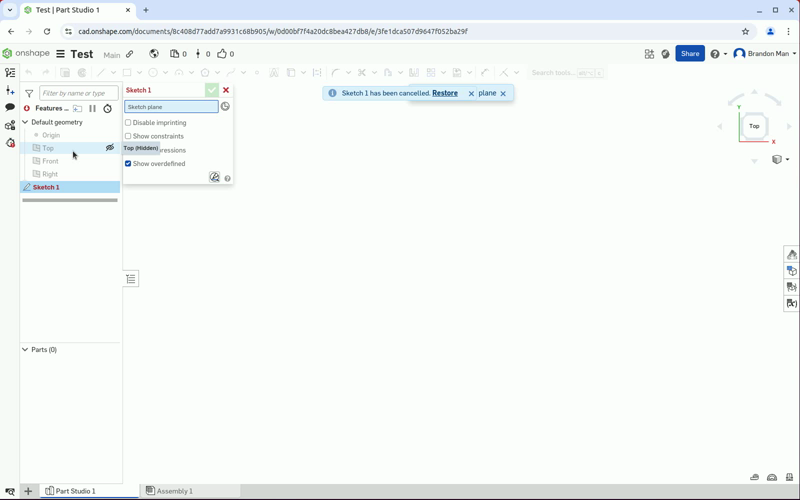
click(73, 150)
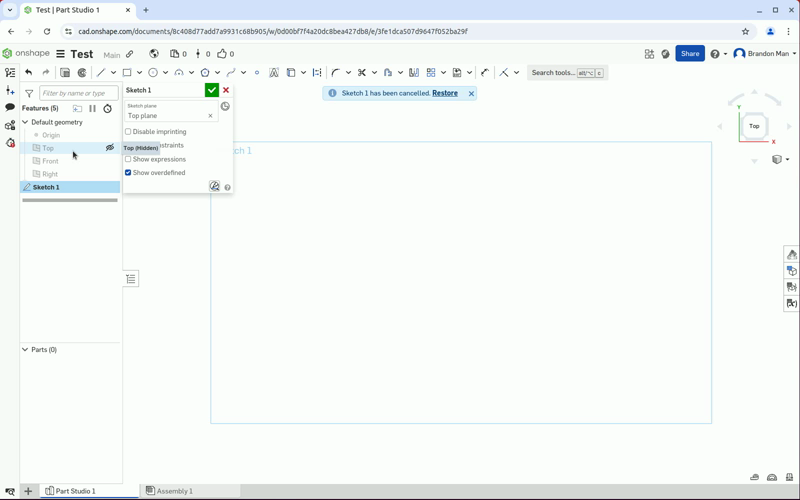
mouse_move(73, 352)
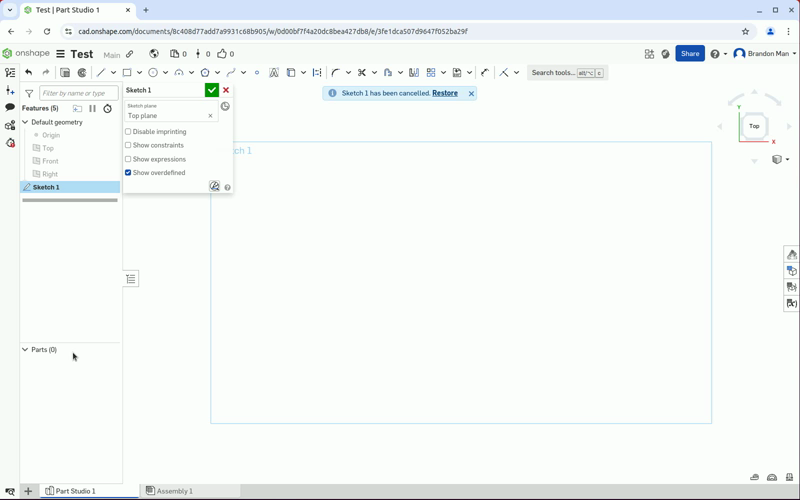
key(y)
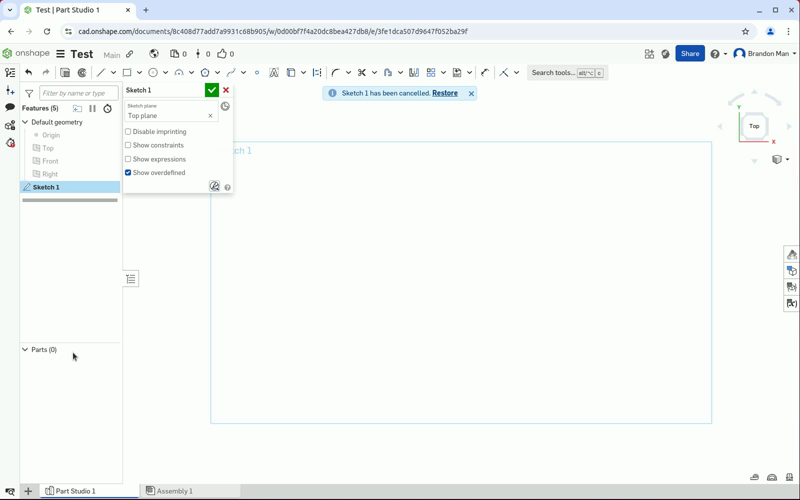
key(l)
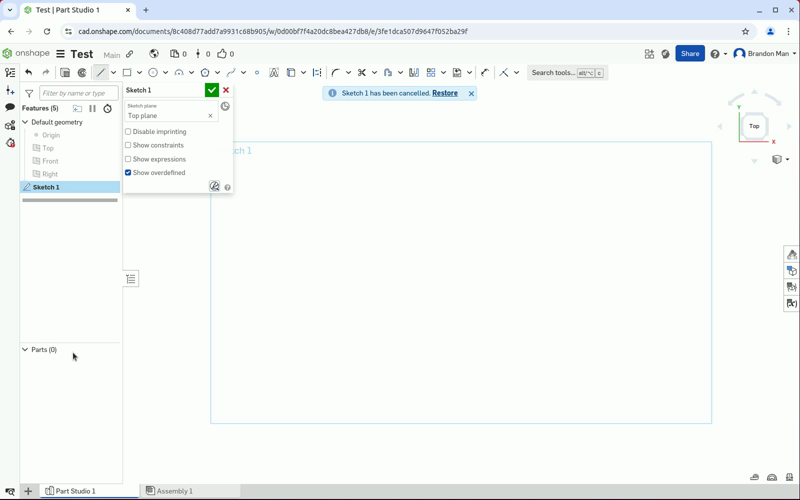
key_down(shift)
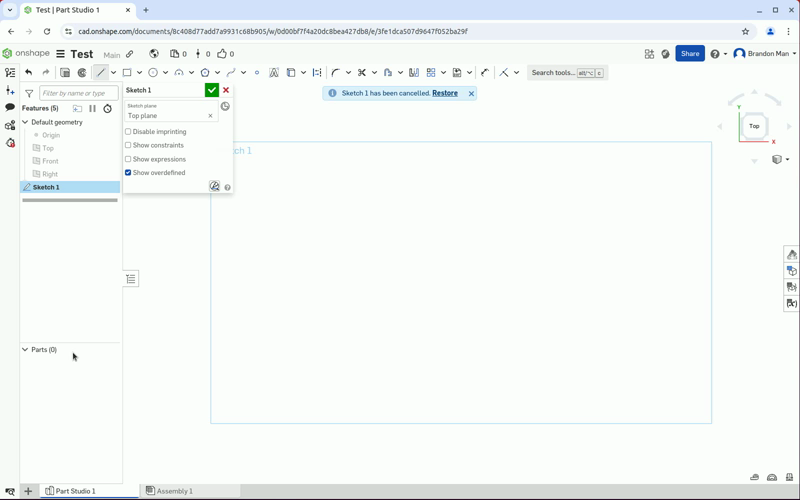
mouse_move(348, 354)
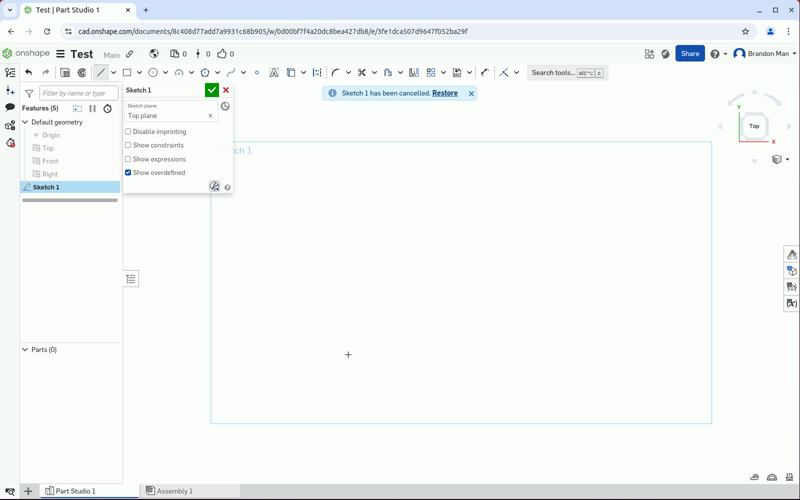
click(348, 354)
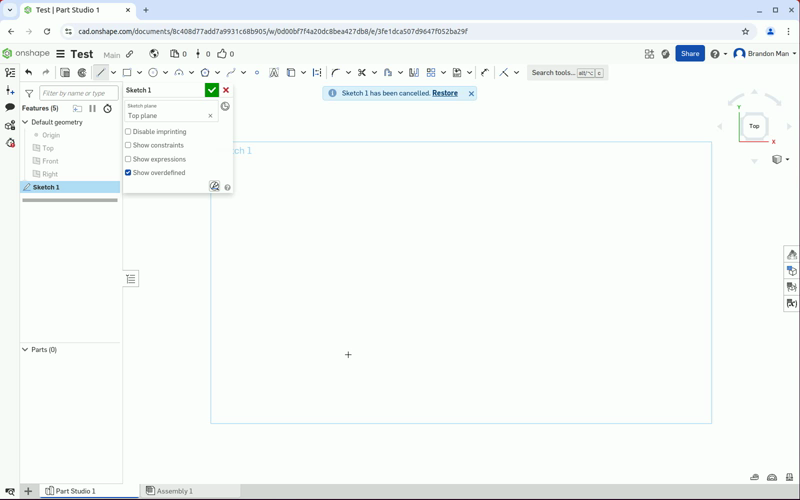
key_up(shift)
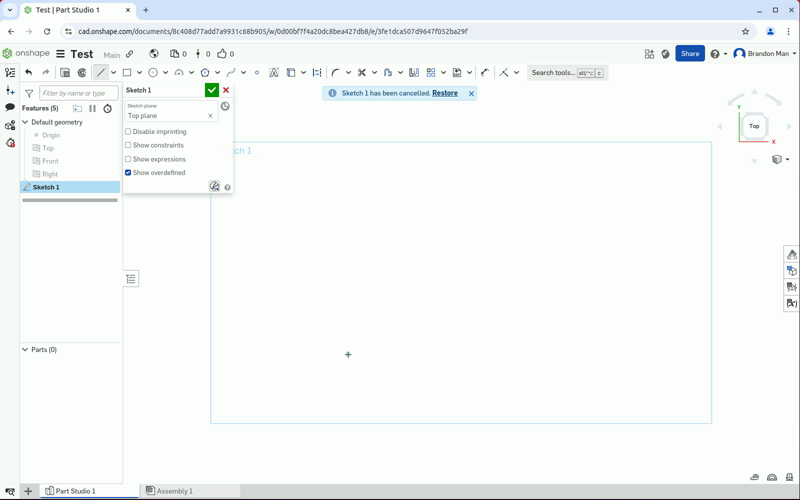
key_down(shift)
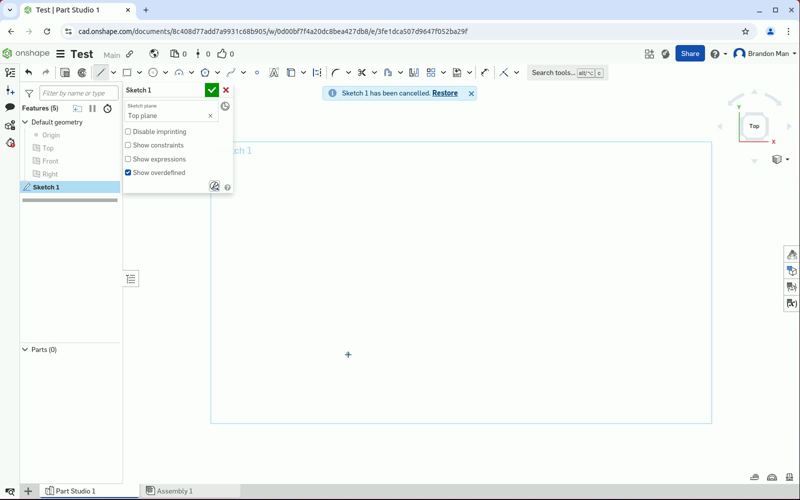
mouse_move(572, 354)
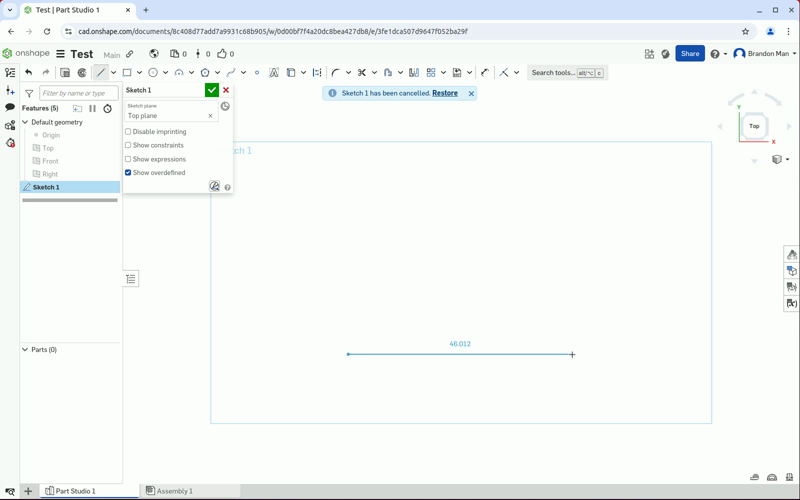
click(572, 354)
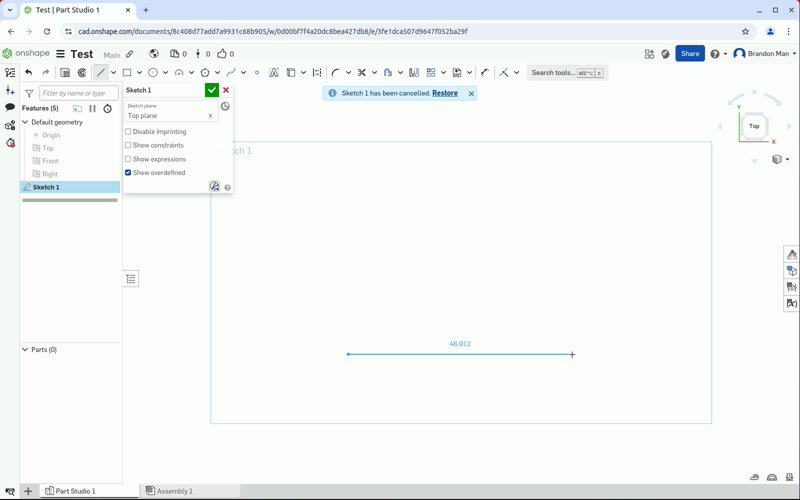
key_up(shift)
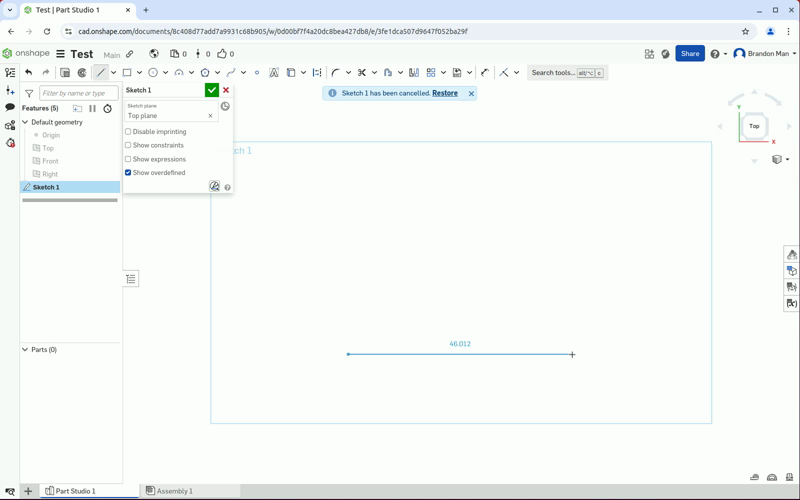
key_down(shift)
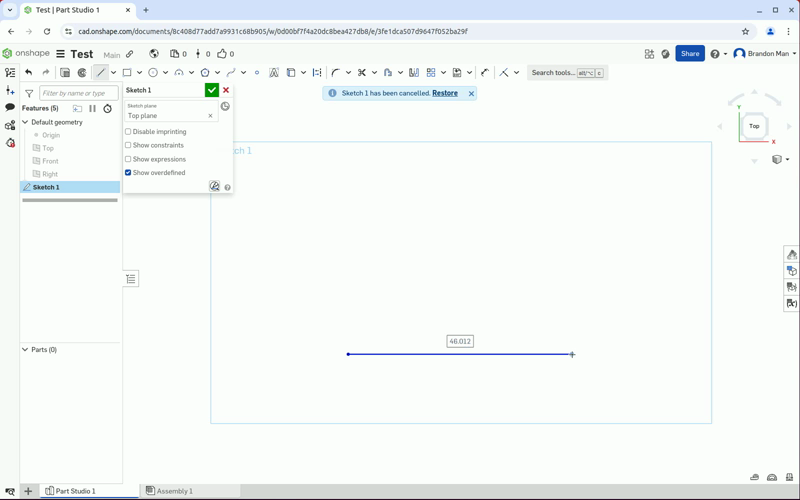
mouse_move(572, 213)
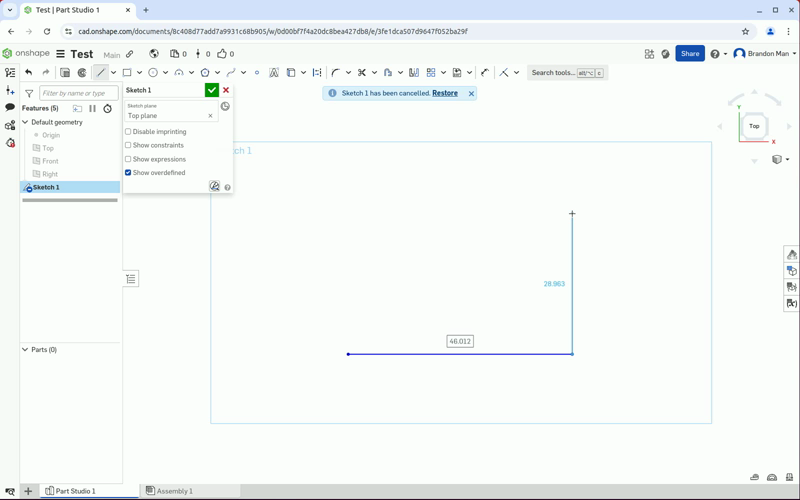
click(572, 213)
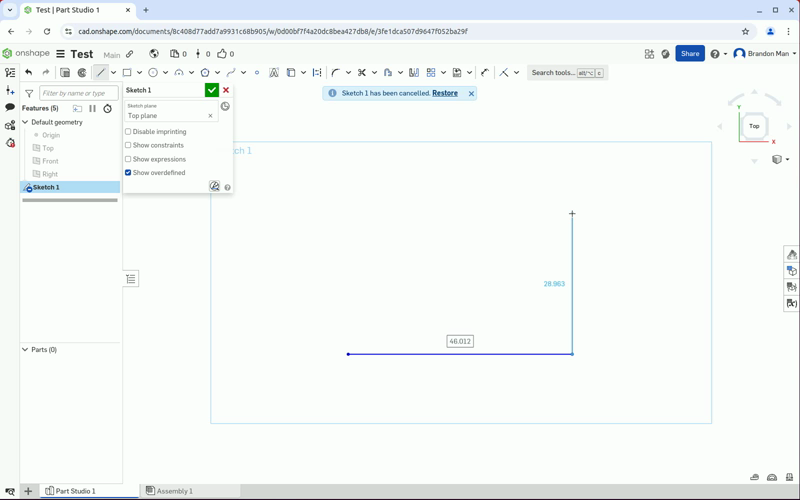
key_up(shift)
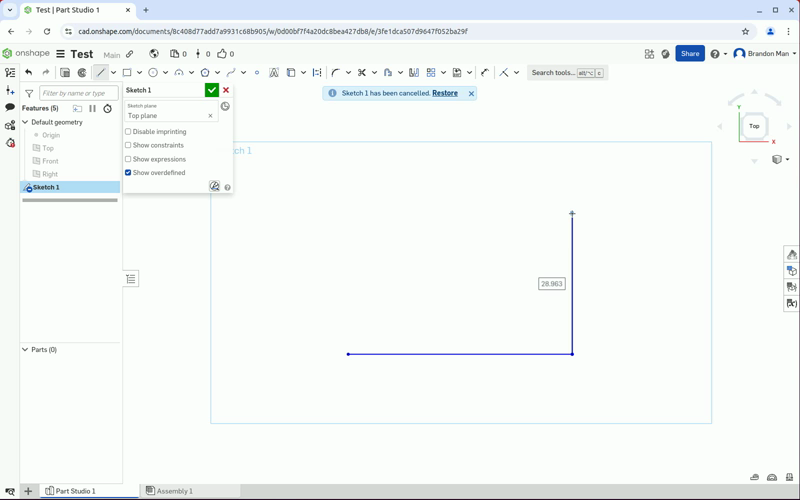
key_down(shift)
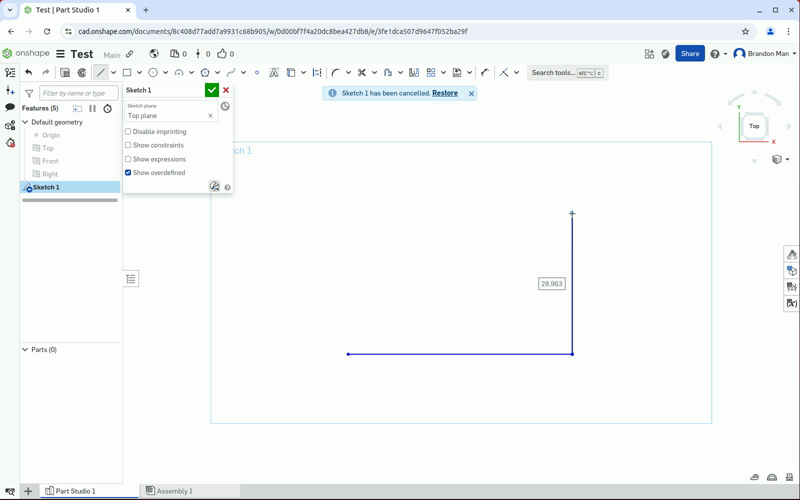
mouse_move(348, 213)
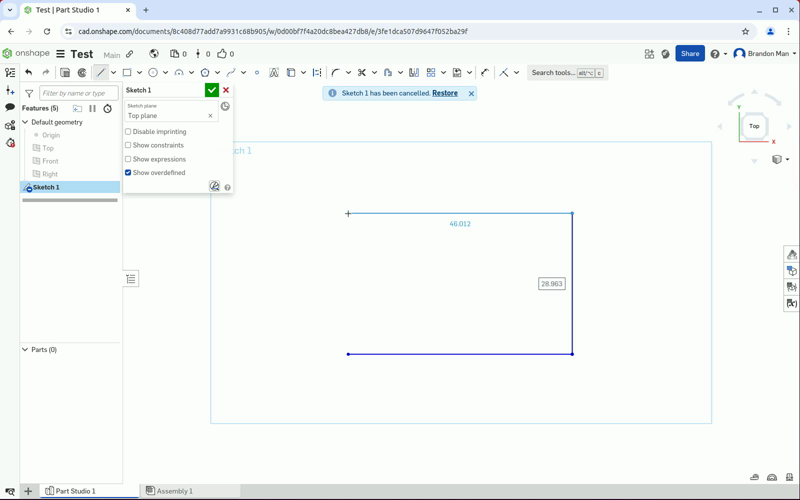
click(348, 213)
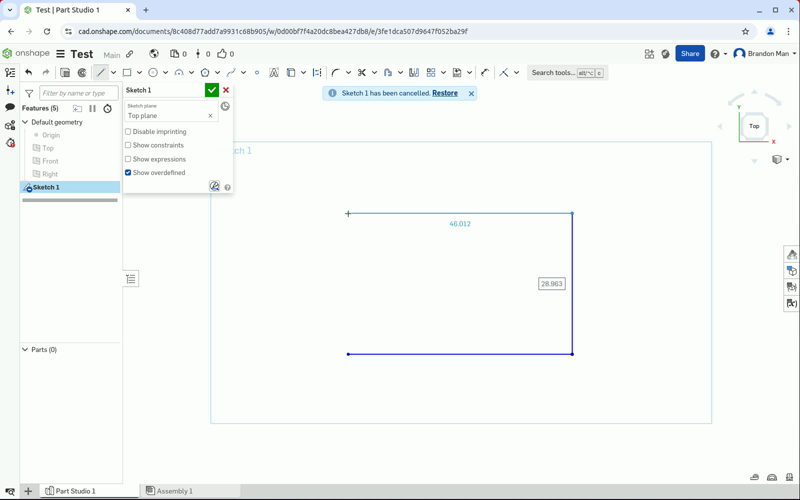
key_up(shift)
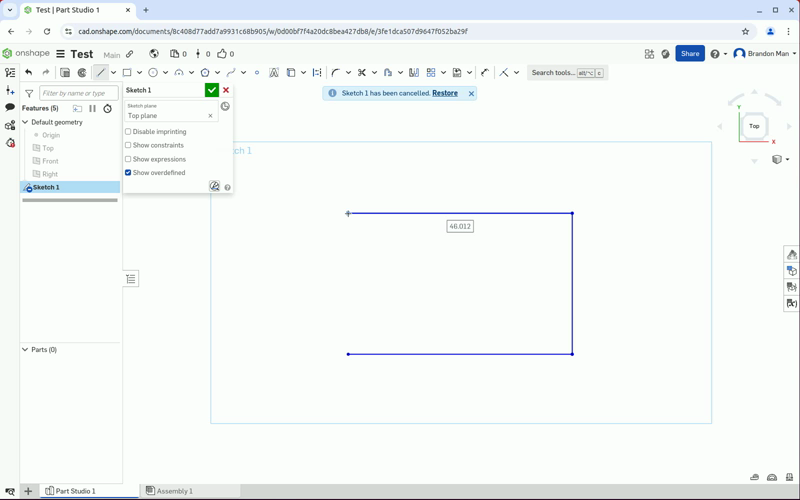
key_down(shift)
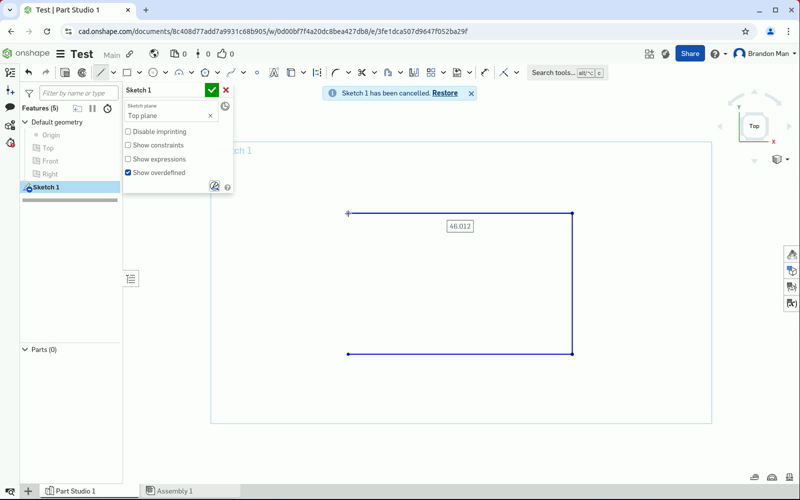
mouse_move(348, 354)
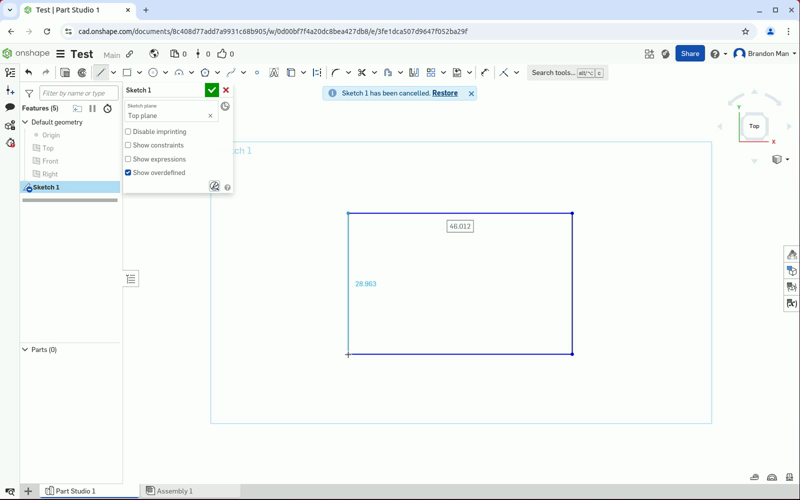
key_up(shift)
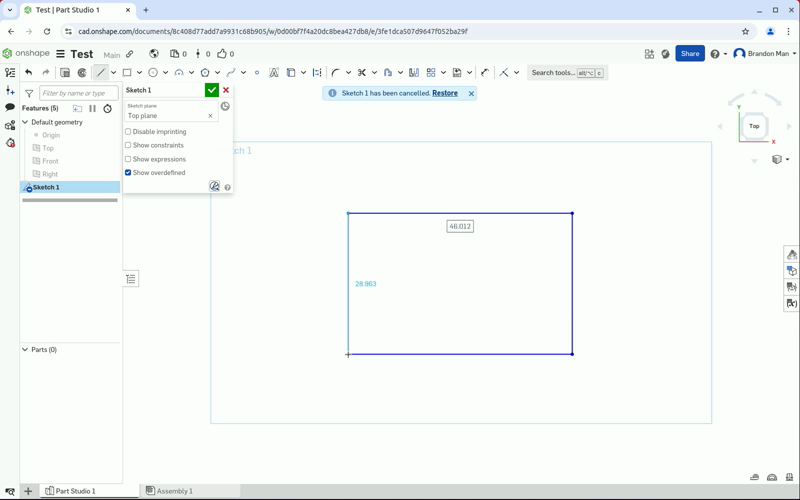
click(348, 354)
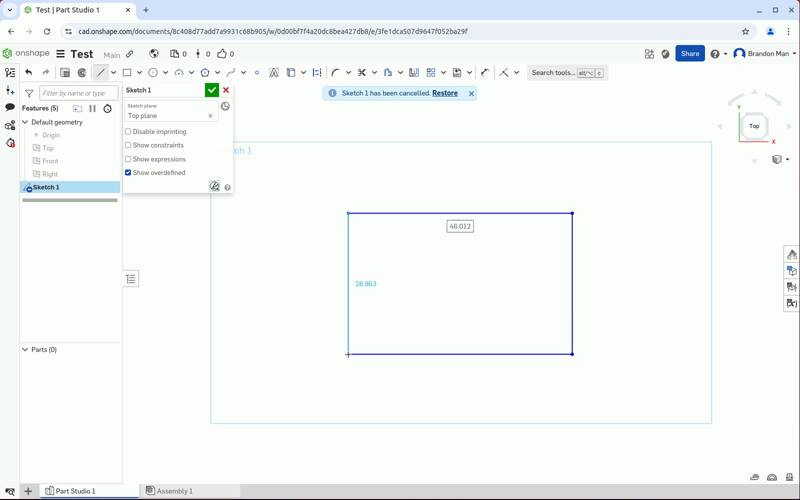
key(esc)
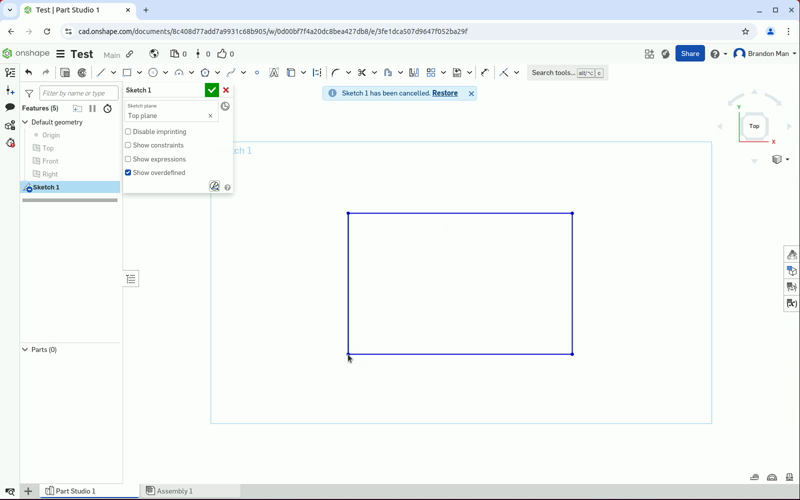
mouse_move(483, 321)
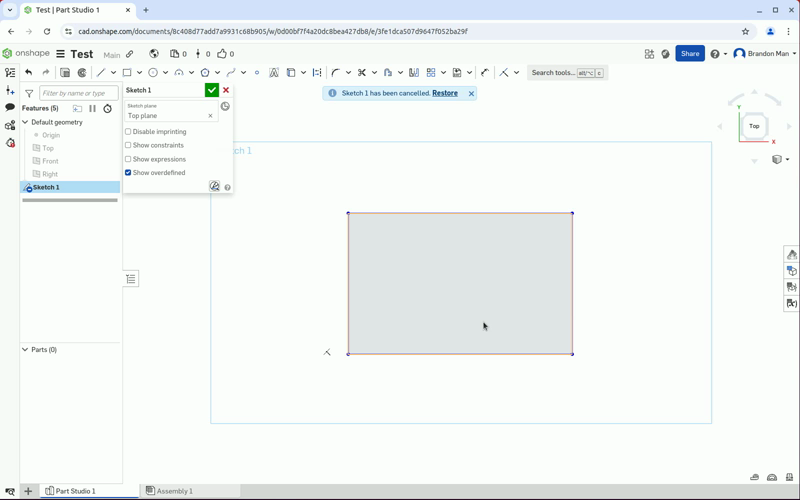
click(483, 321)
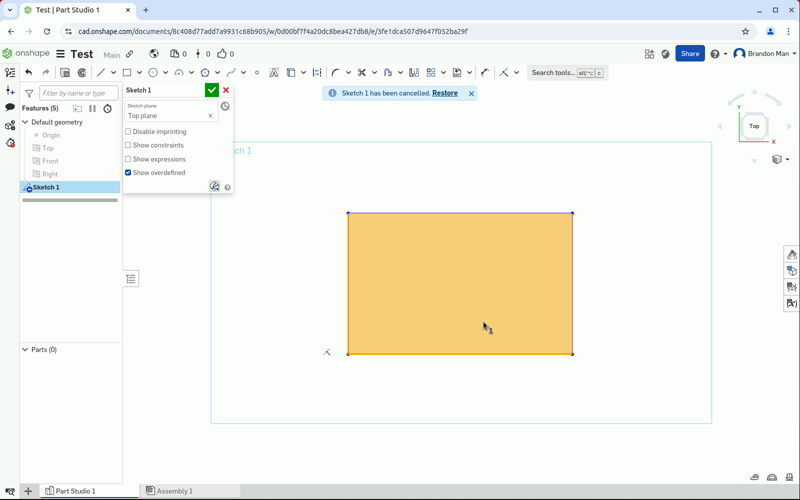
mouse_move(73, 352)
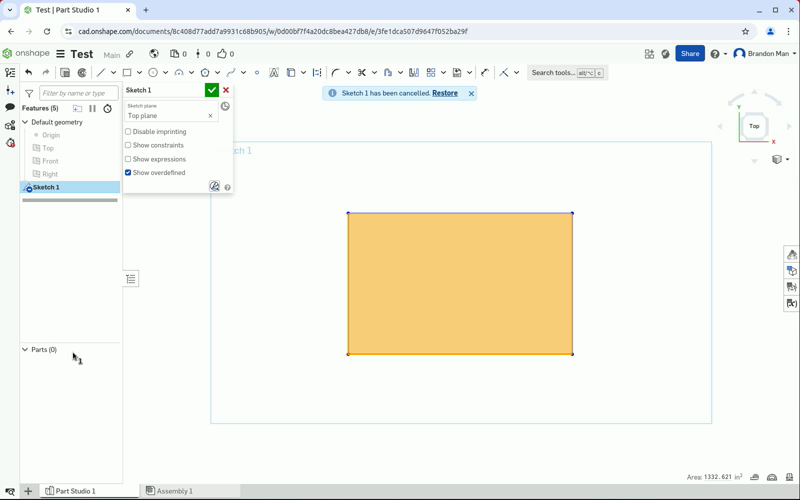
key(shift+y)
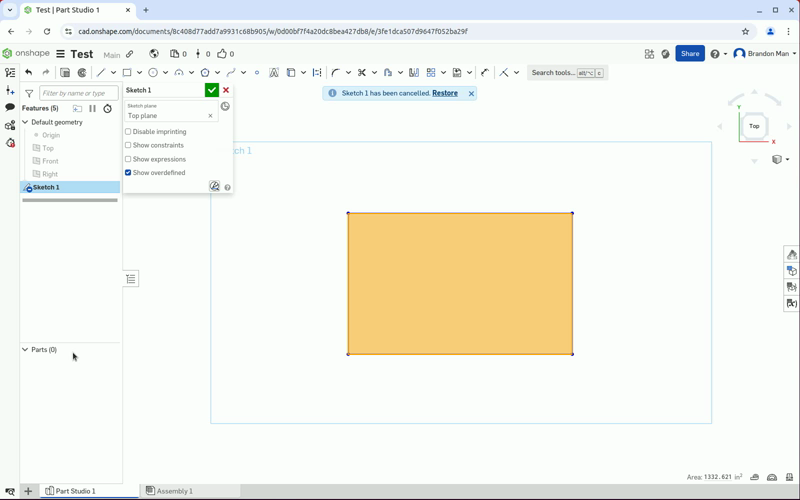
key(shift+e)
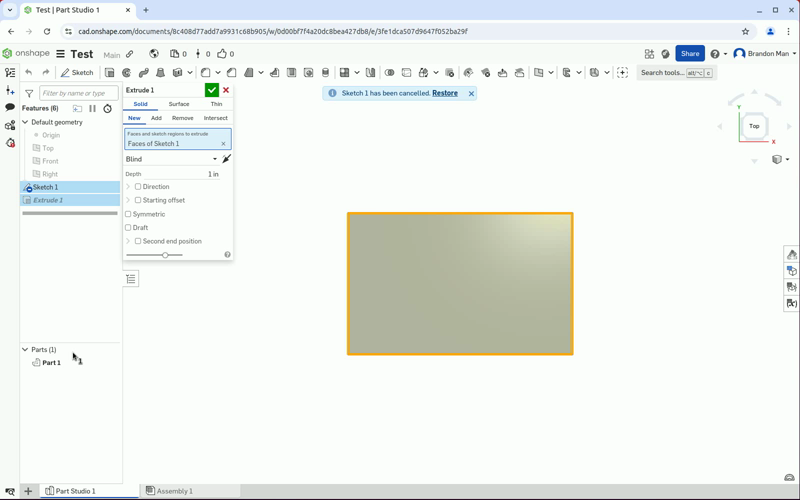
mouse_move(143, 106)
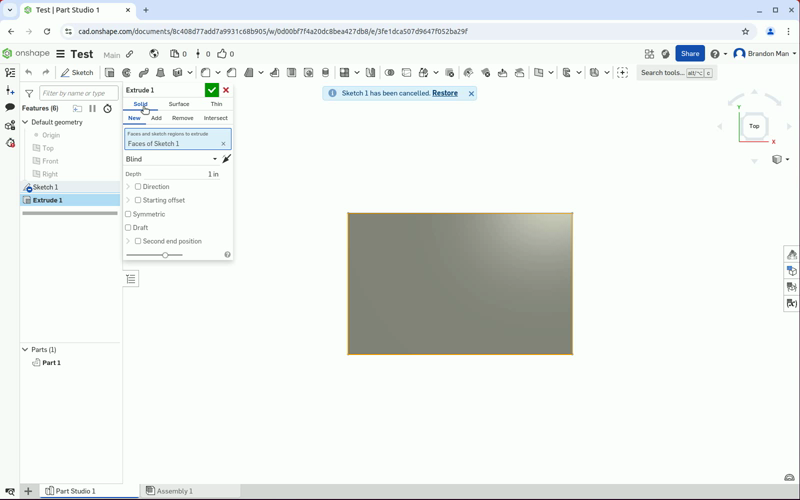
click(143, 106)
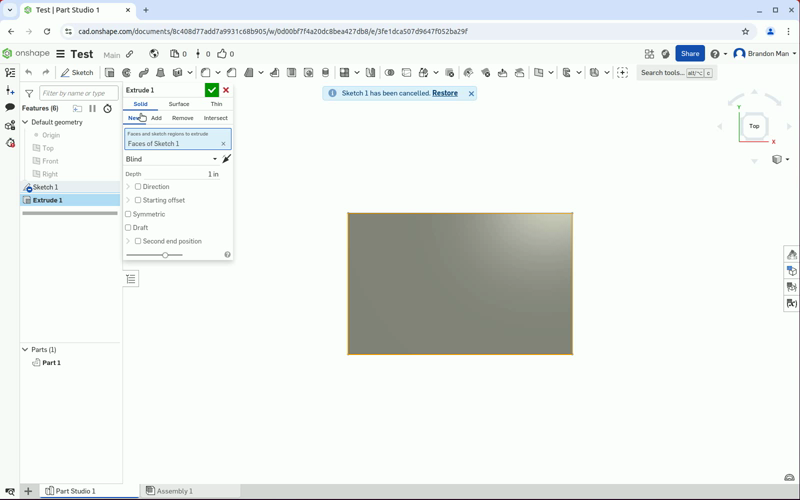
mouse_move(137, 120)
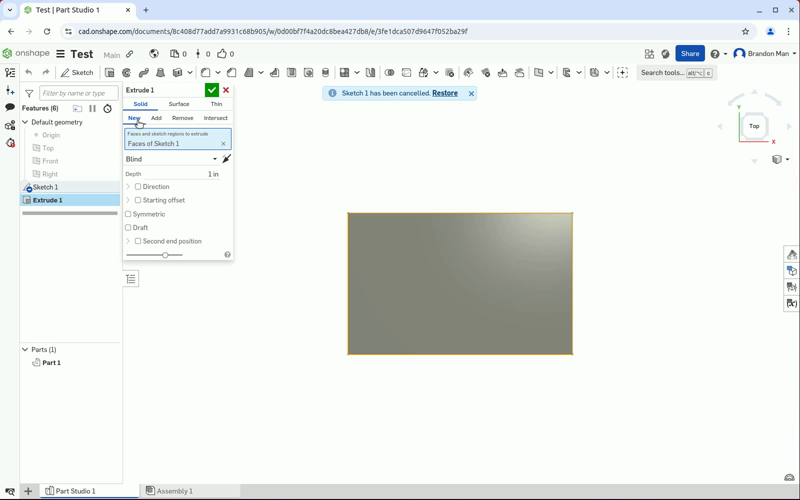
click(137, 120)
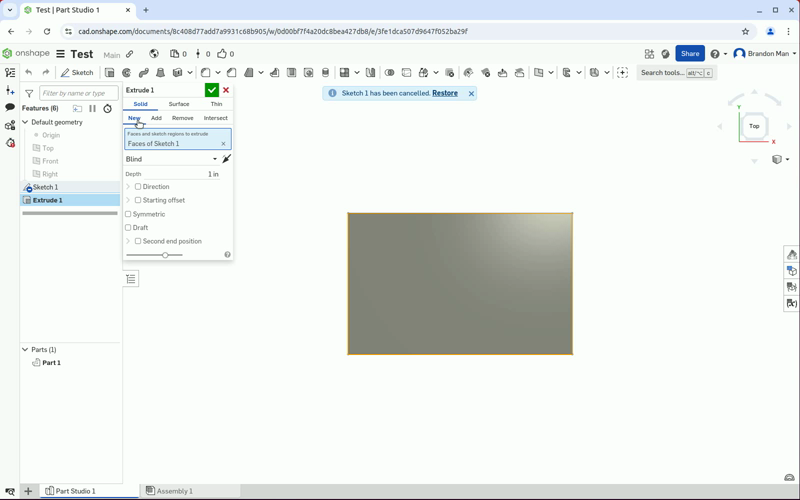
key(tab, 4)
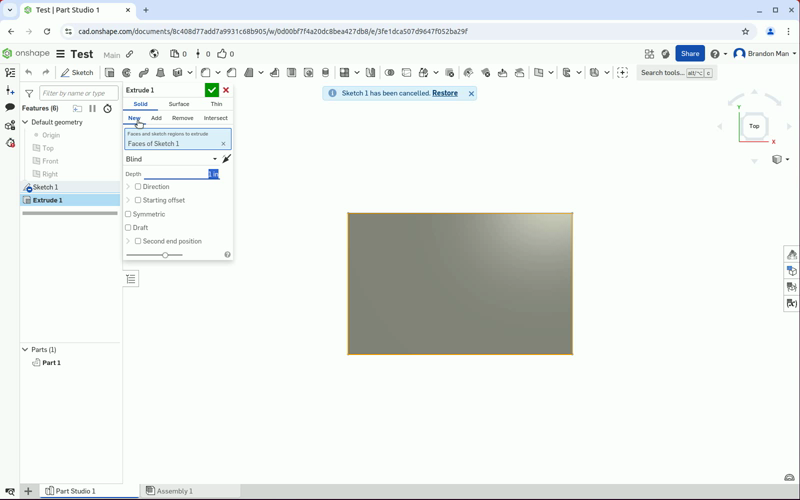
text(0.722)
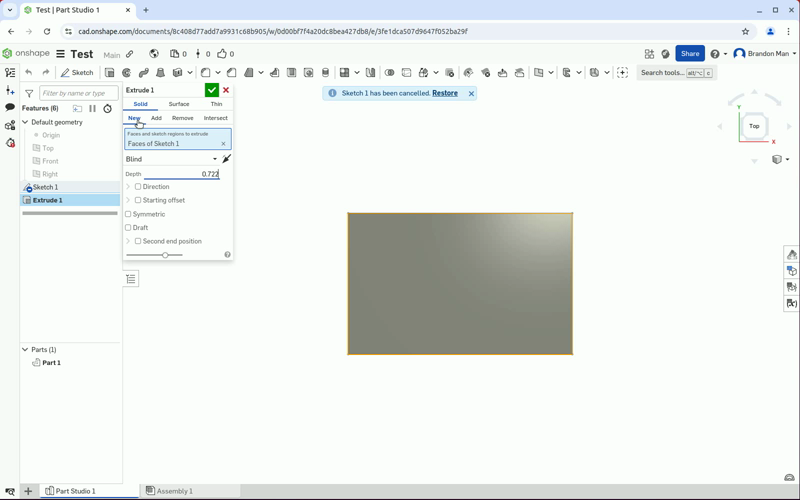
key(enter)
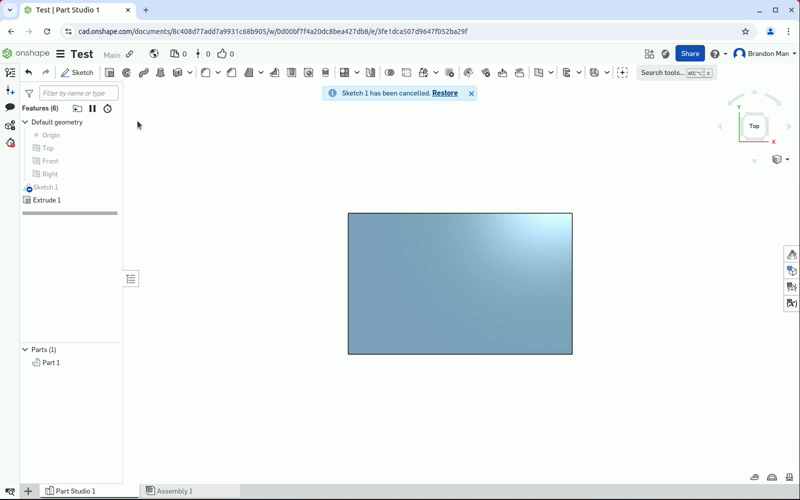
key(shift+h)
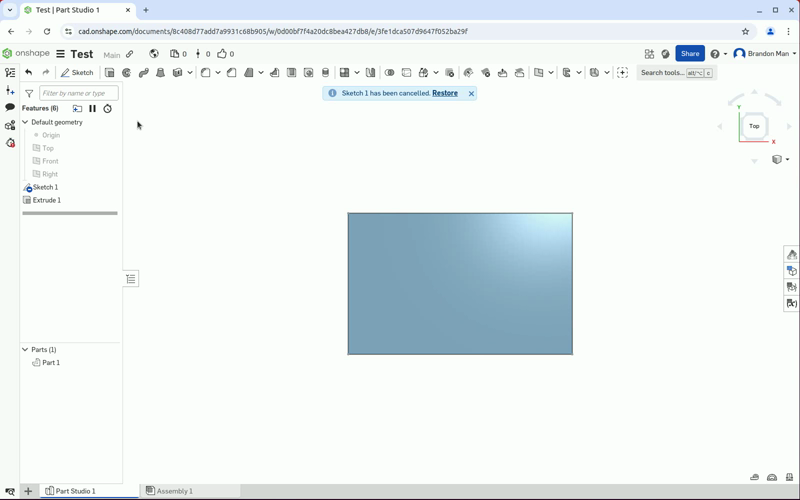
key(shift+h)
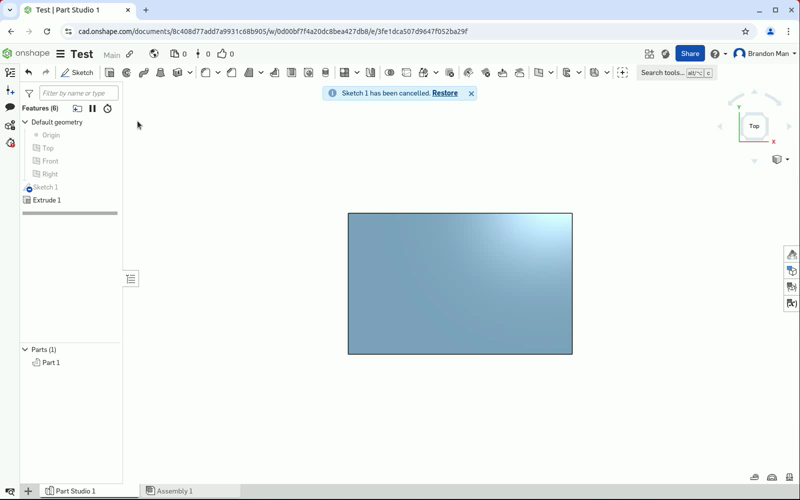
mouse_move(73, 189)
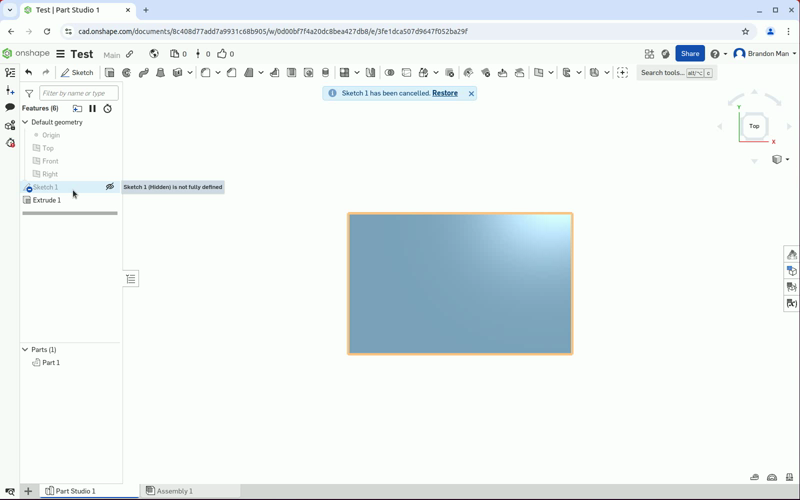
click(73, 189)
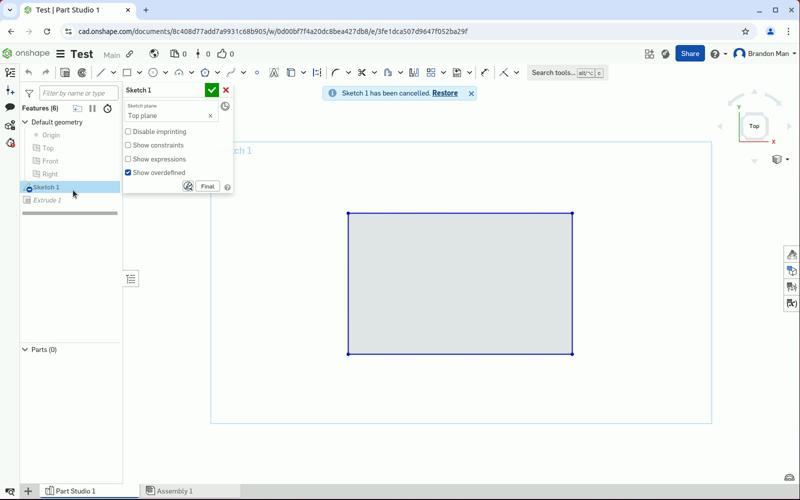
mouse_move(229, 92)
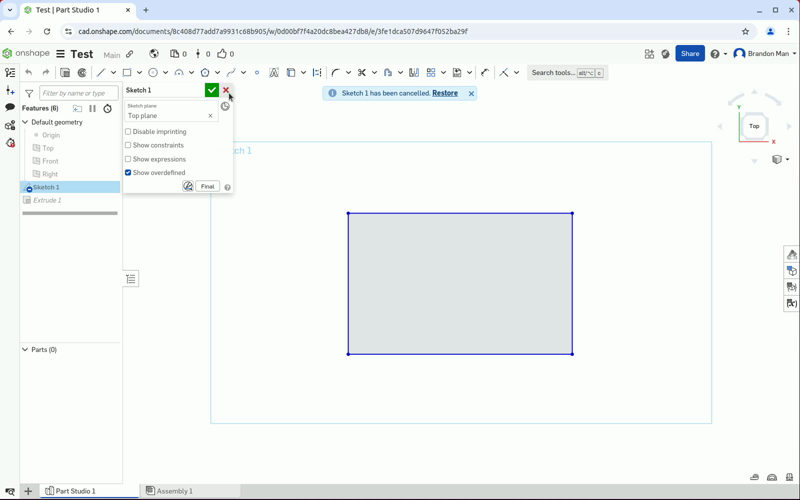
click(229, 92)
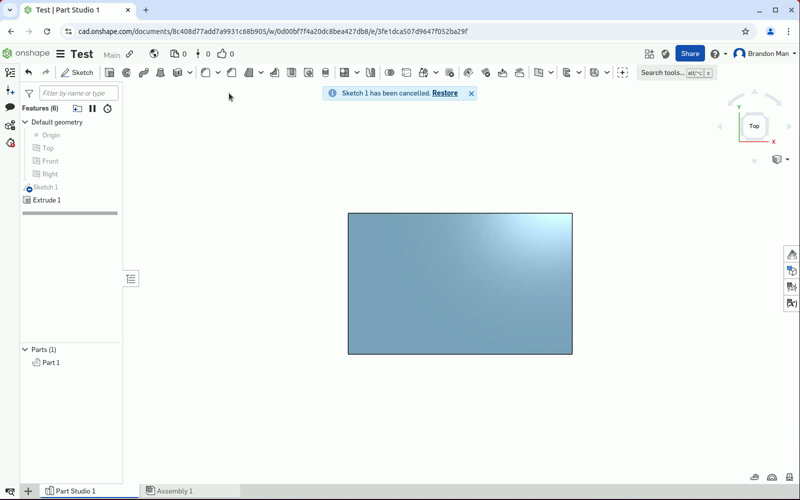
mouse_move(541, 75)
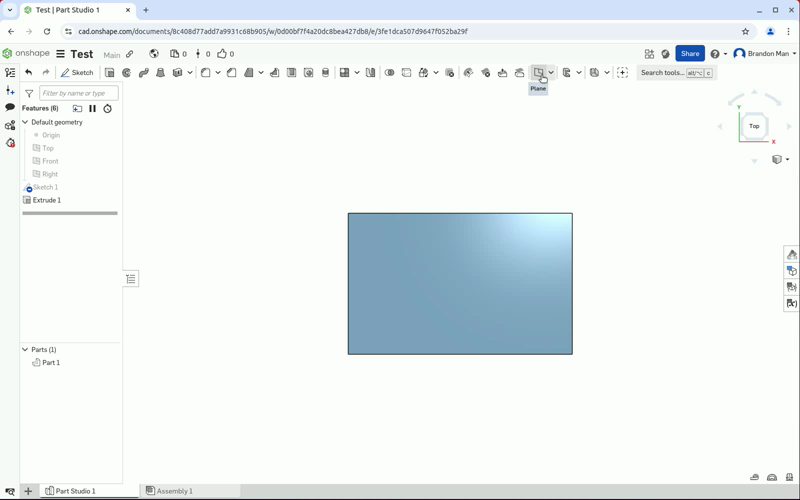
click(541, 75)
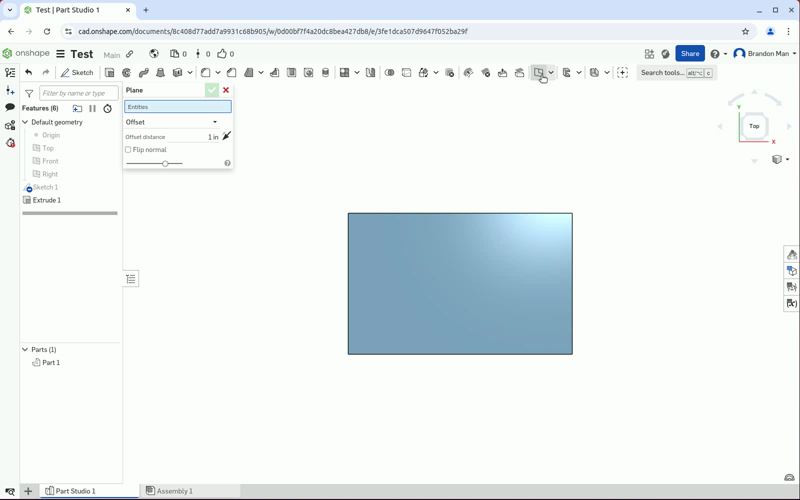
mouse_move(73, 150)
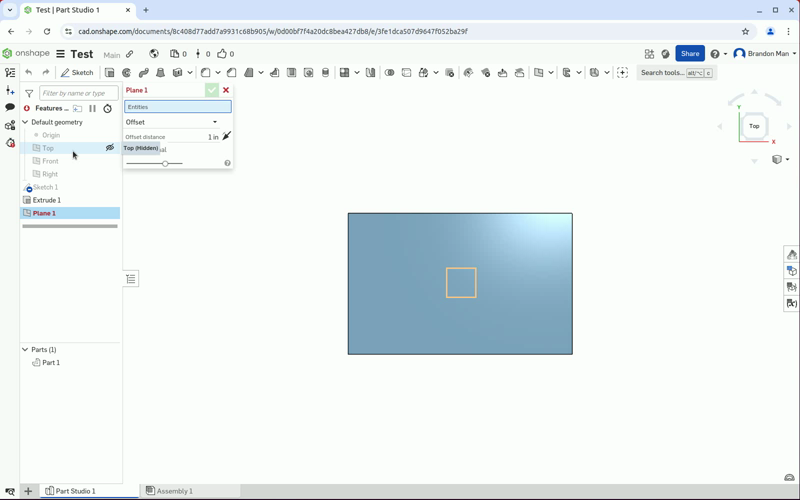
click(73, 150)
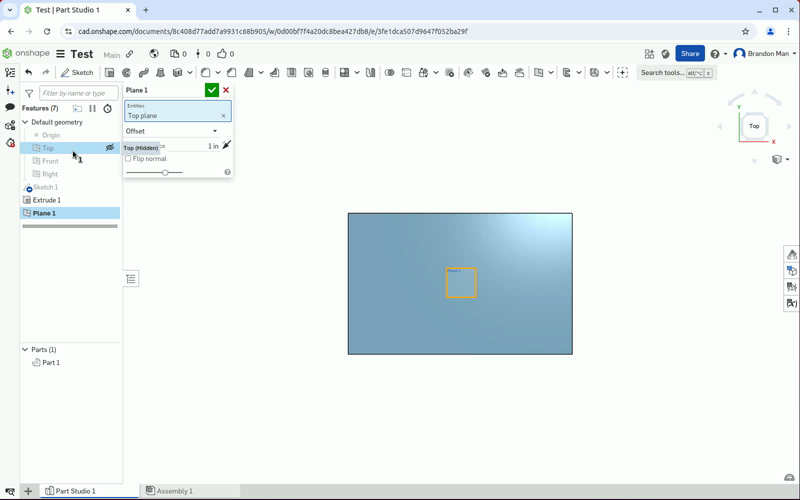
key(tab, 2)
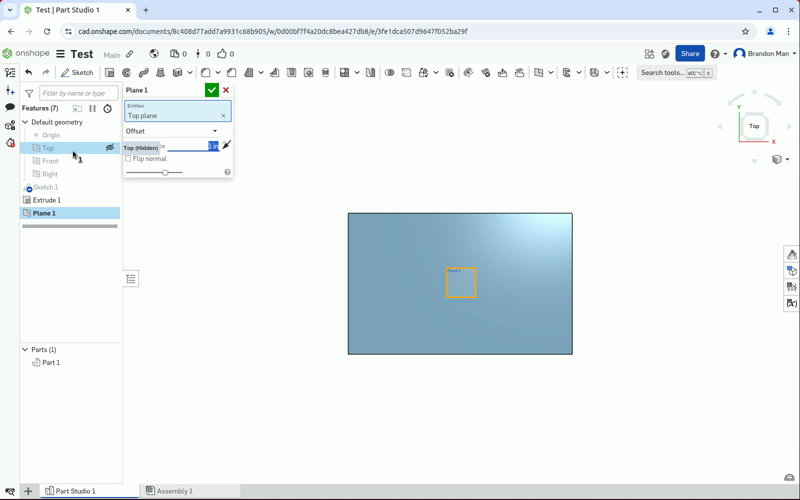
text(0.709)
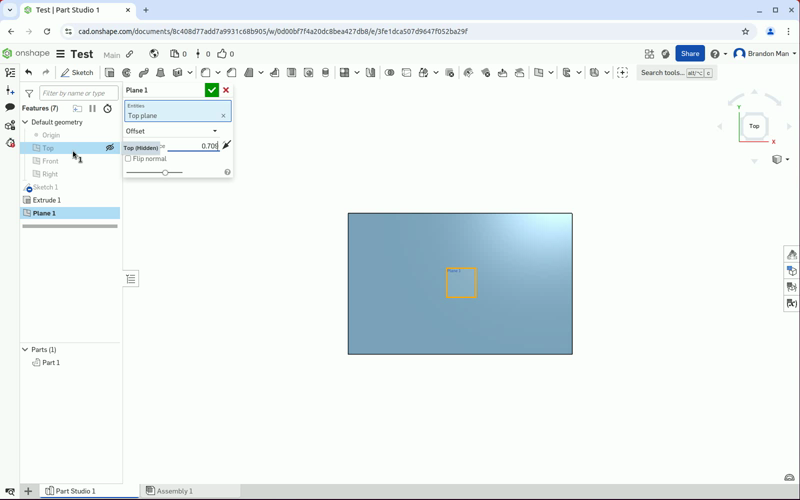
key(enter, 2)
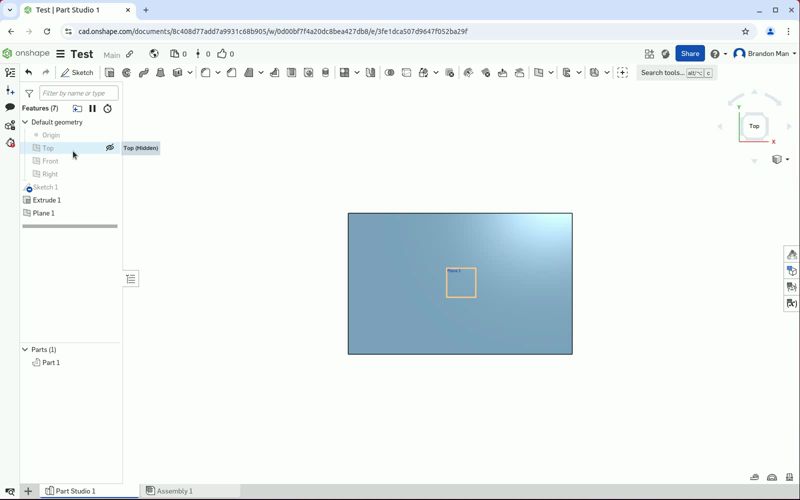
key(shift+s)
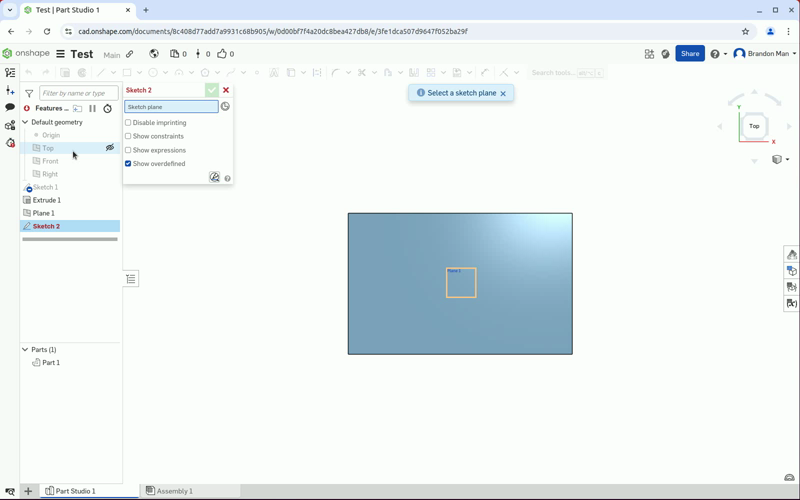
mouse_move(73, 215)
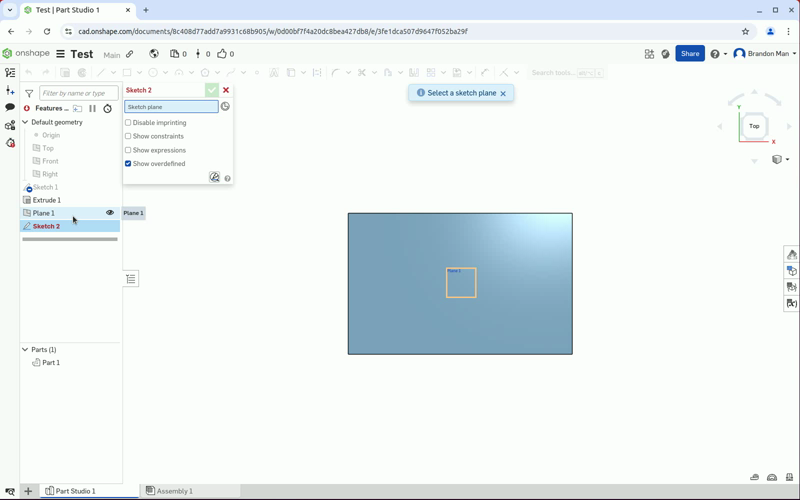
click(73, 215)
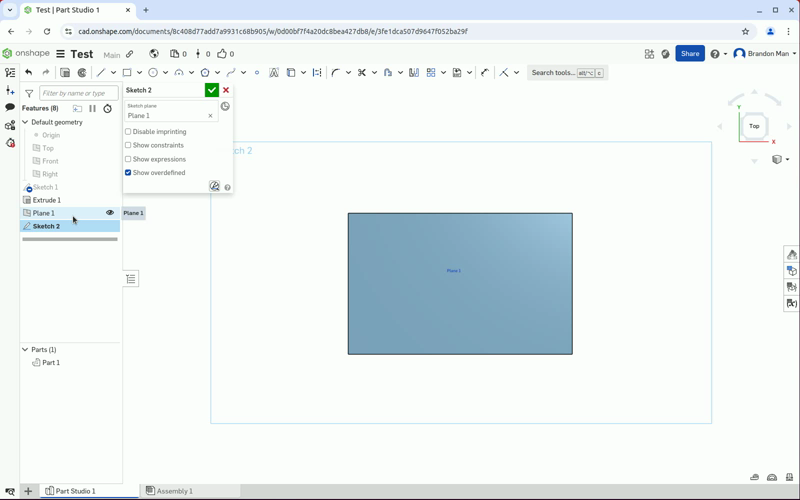
mouse_move(73, 352)
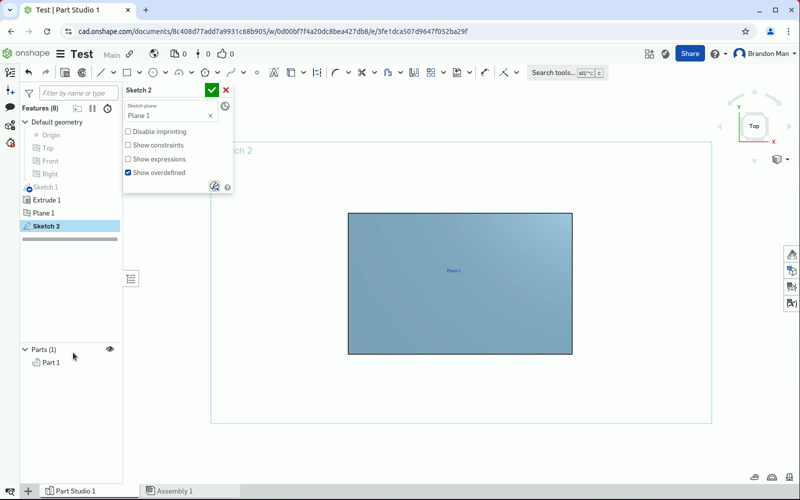
key(y)
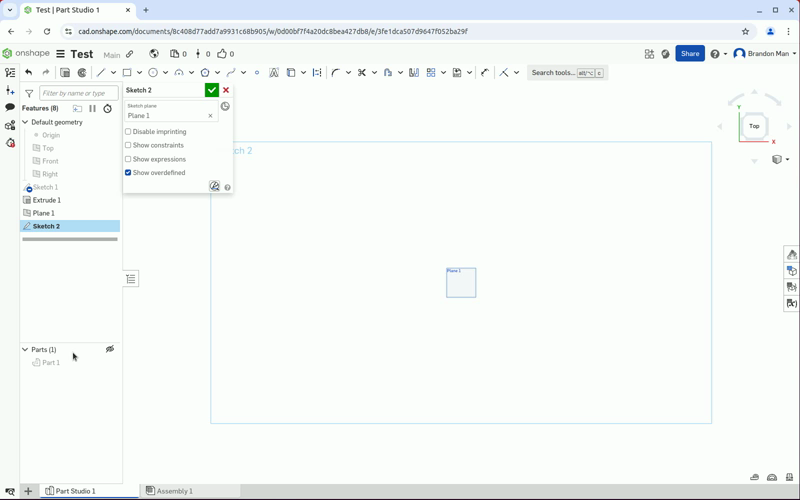
key(l)
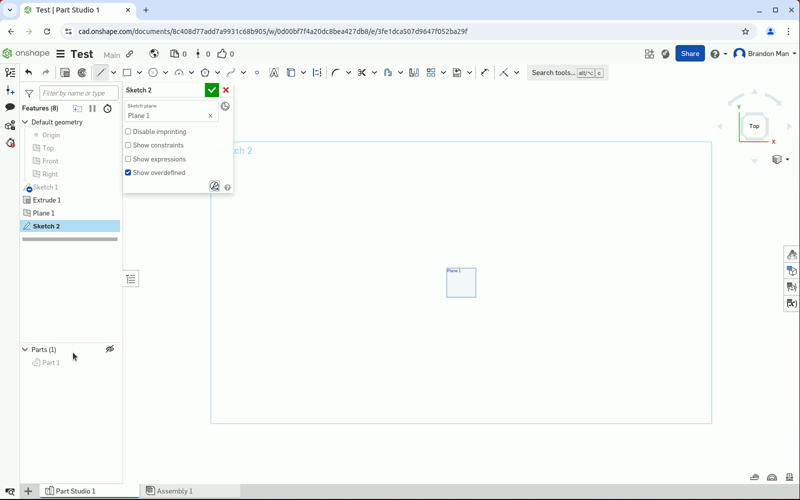
key_down(shift)
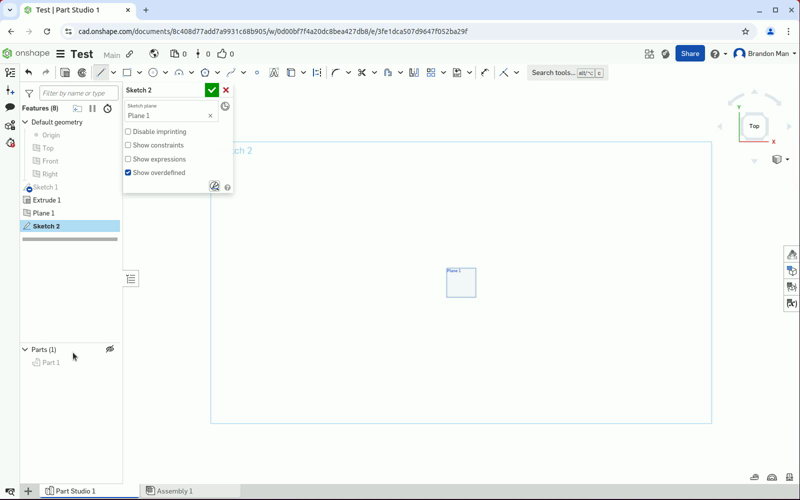
mouse_move(348, 272)
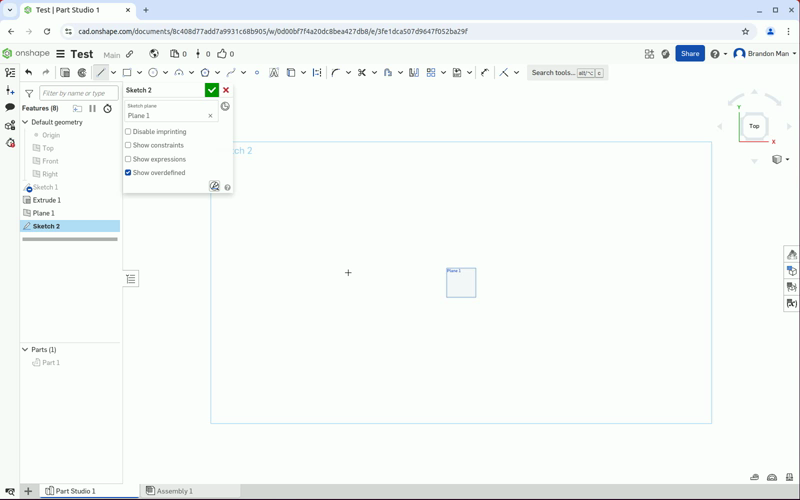
click(348, 272)
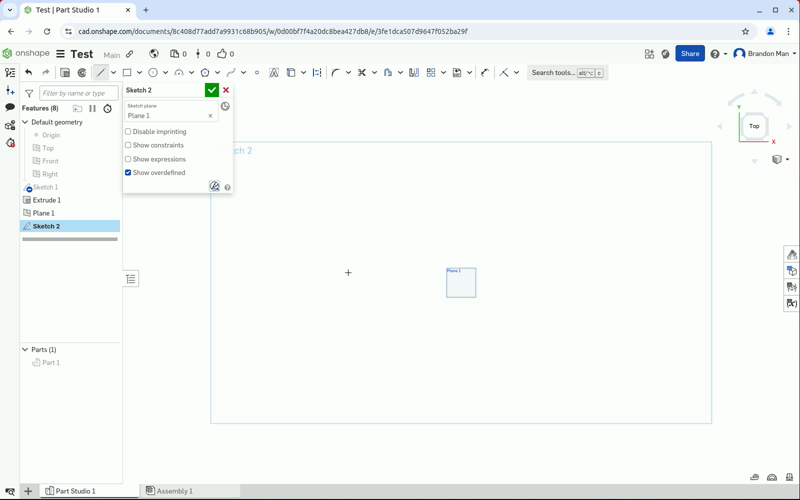
key_up(shift)
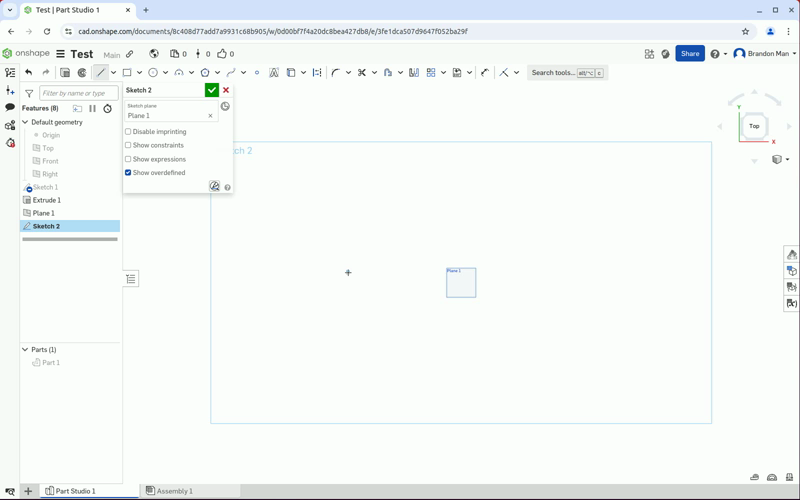
key_down(shift)
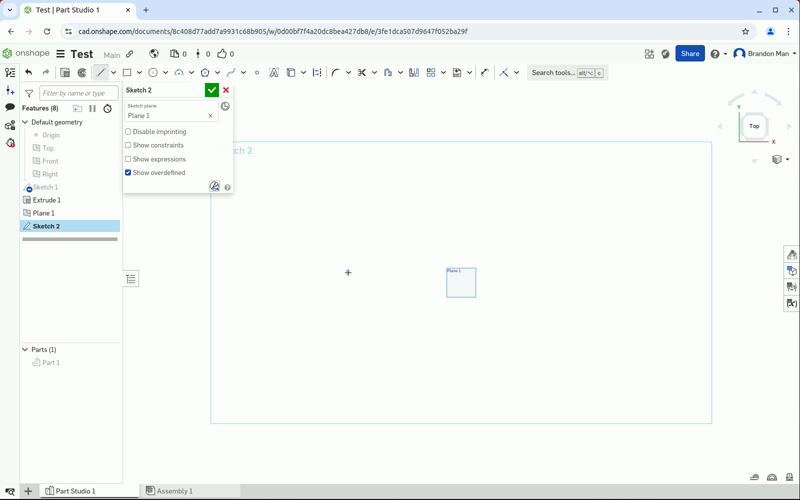
mouse_move(437, 272)
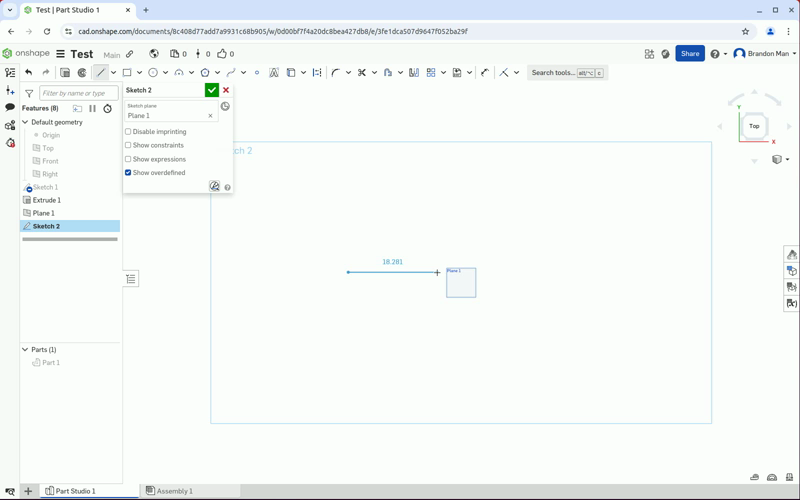
click(437, 272)
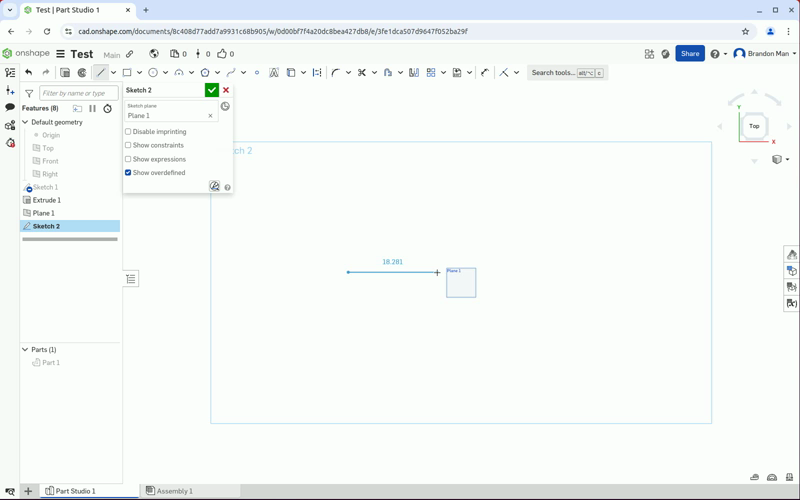
key_up(shift)
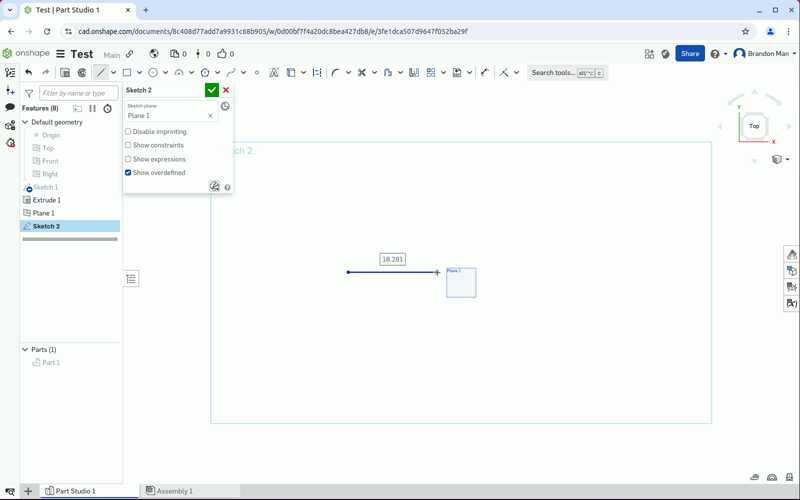
key_down(shift)
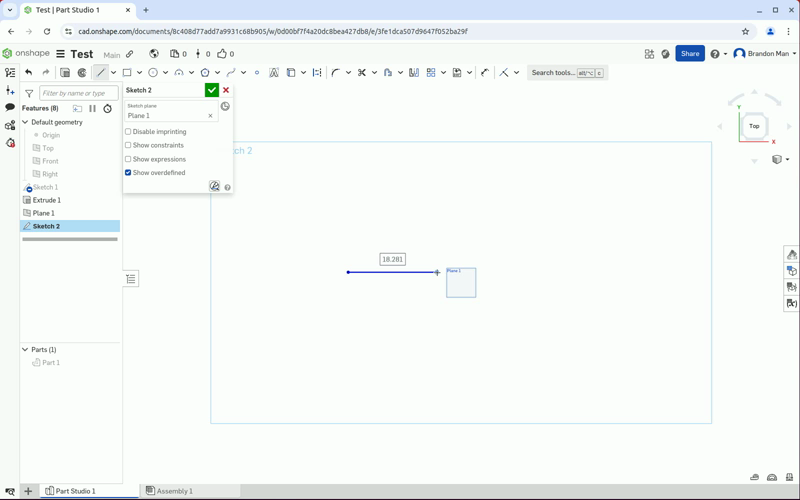
mouse_move(437, 354)
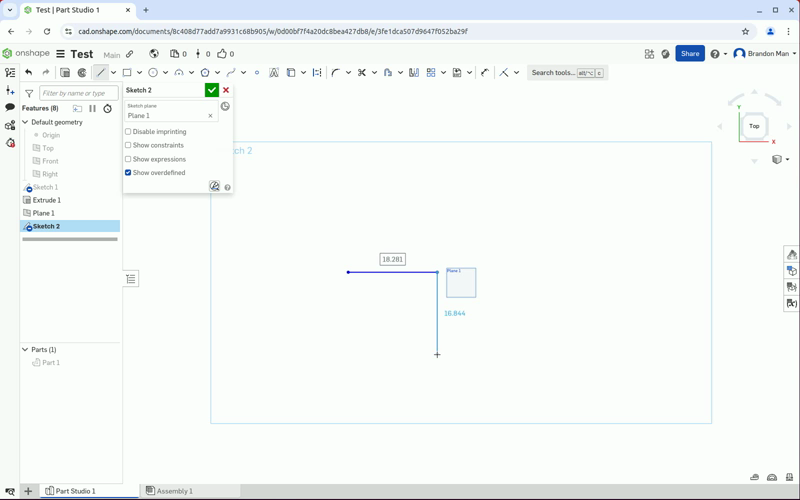
click(437, 354)
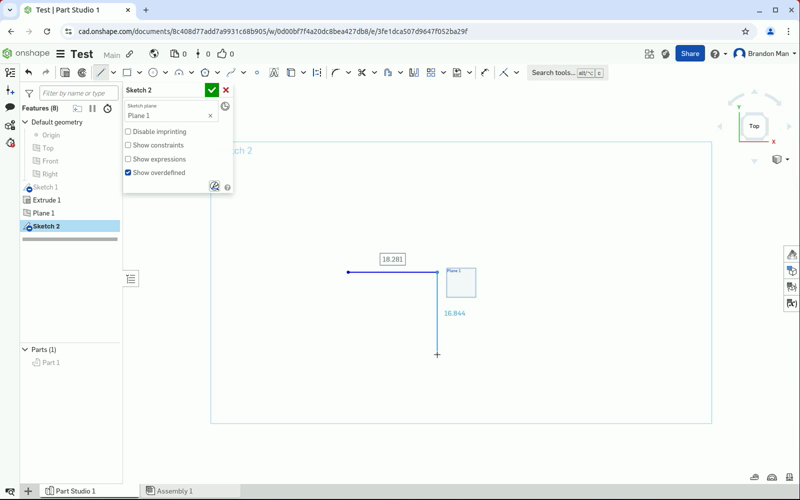
key_up(shift)
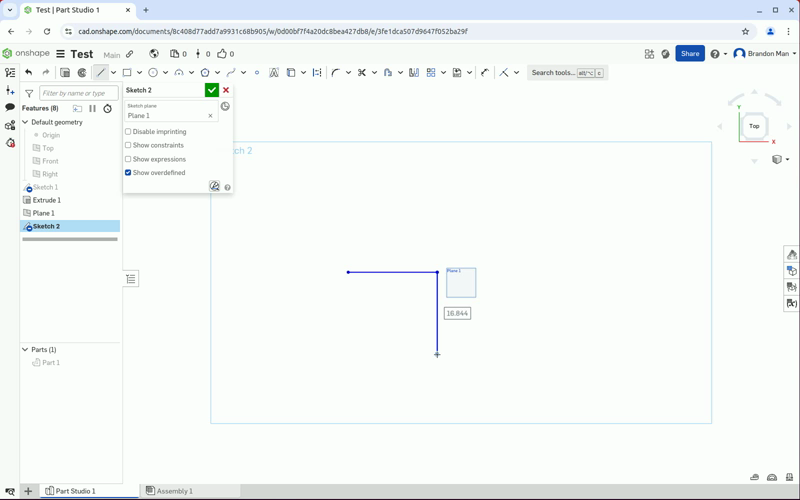
key_down(shift)
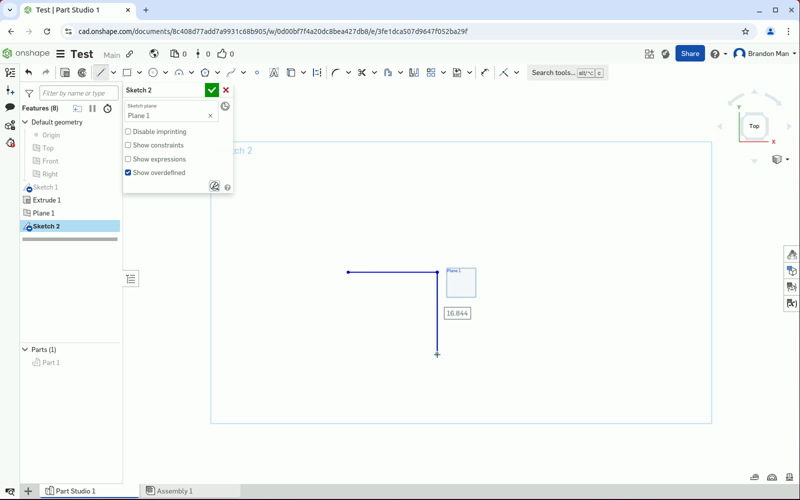
mouse_move(467, 354)
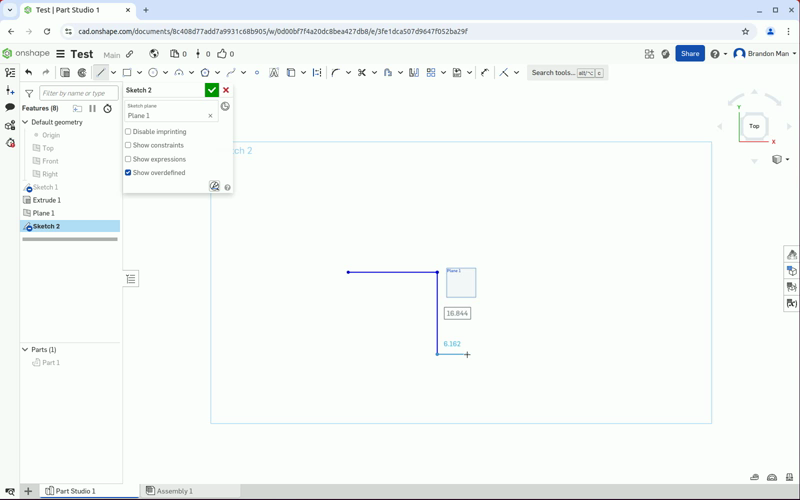
mouse_move(440, 354)
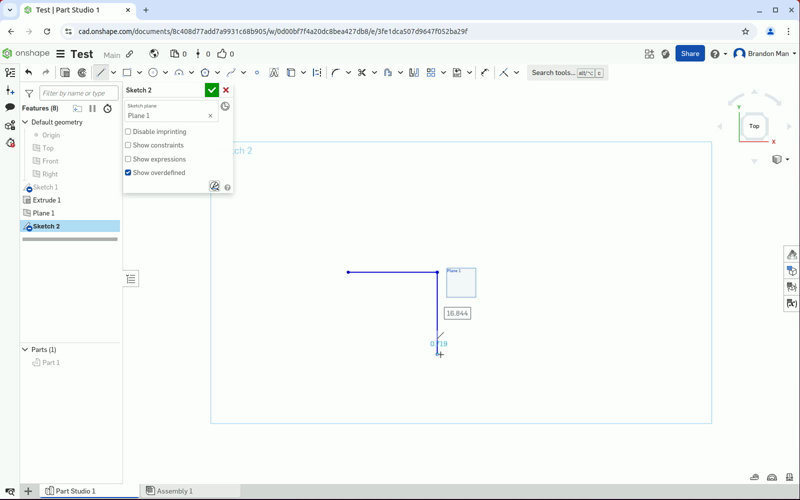
scroll(6)
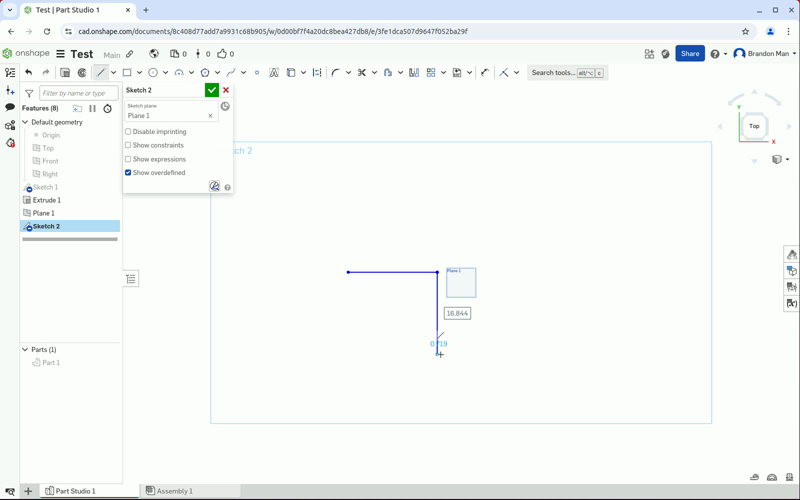
scroll(6)
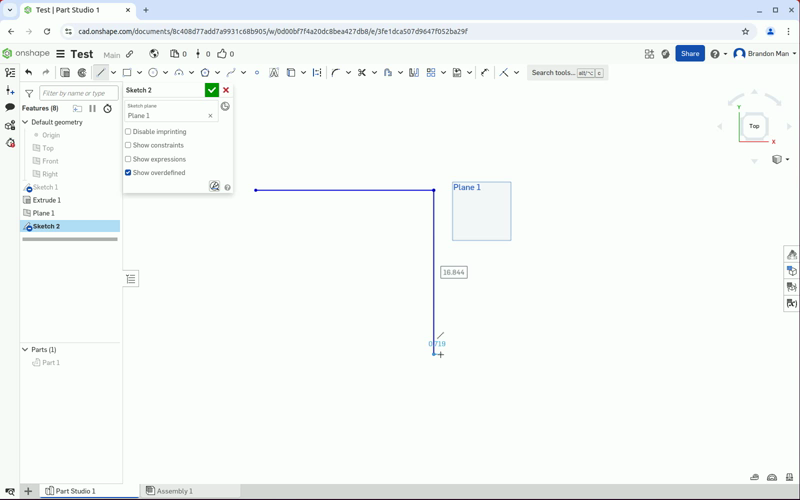
scroll(6)
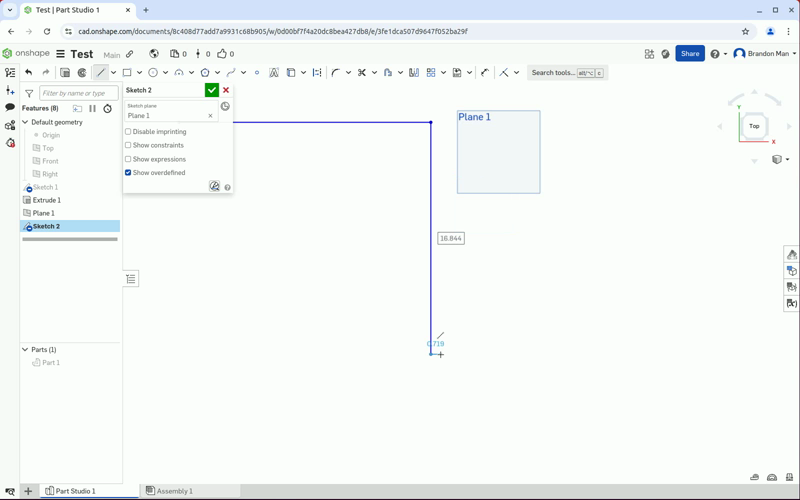
scroll(6)
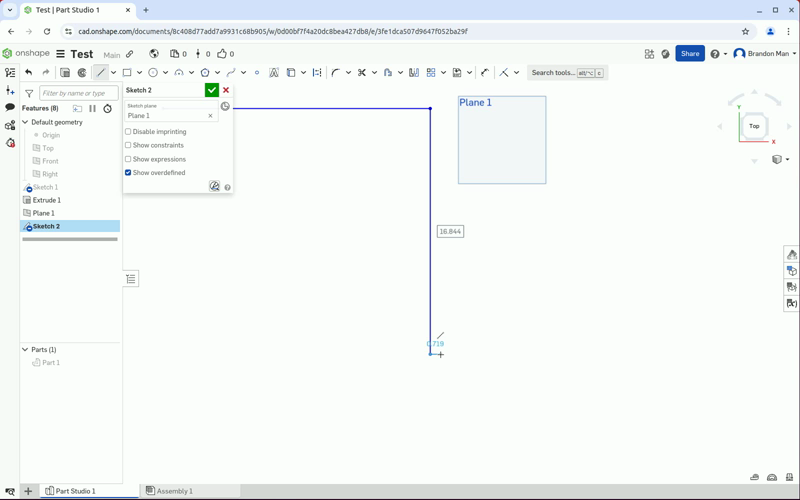
scroll(6)
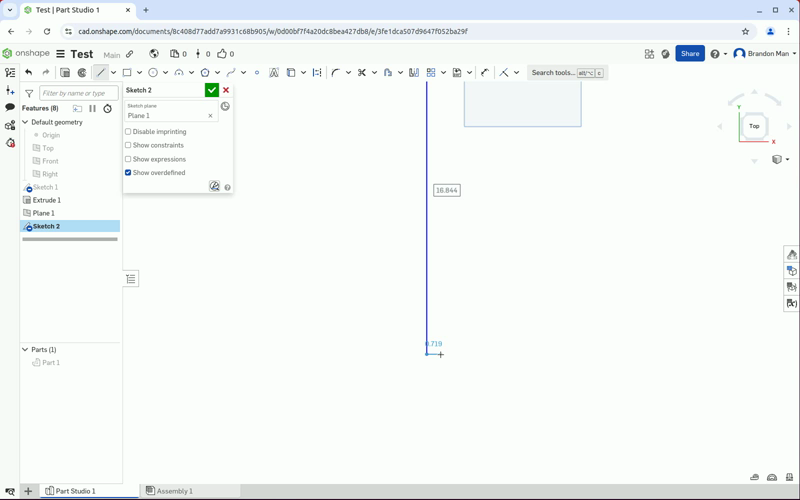
scroll(6)
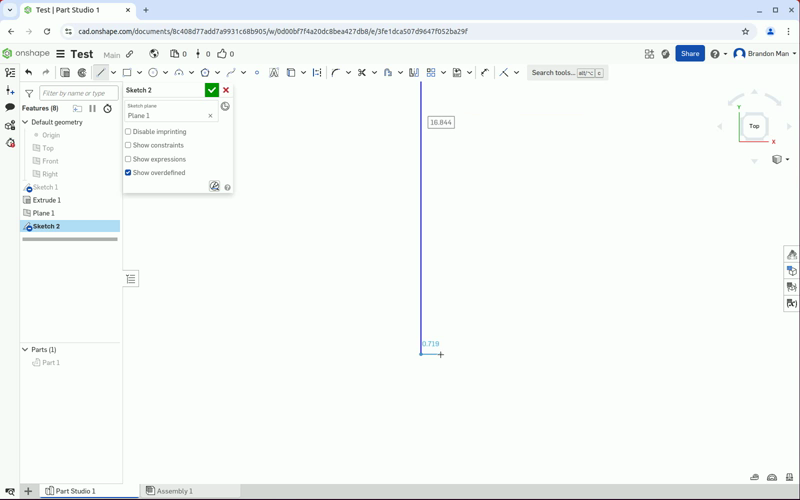
scroll(6)
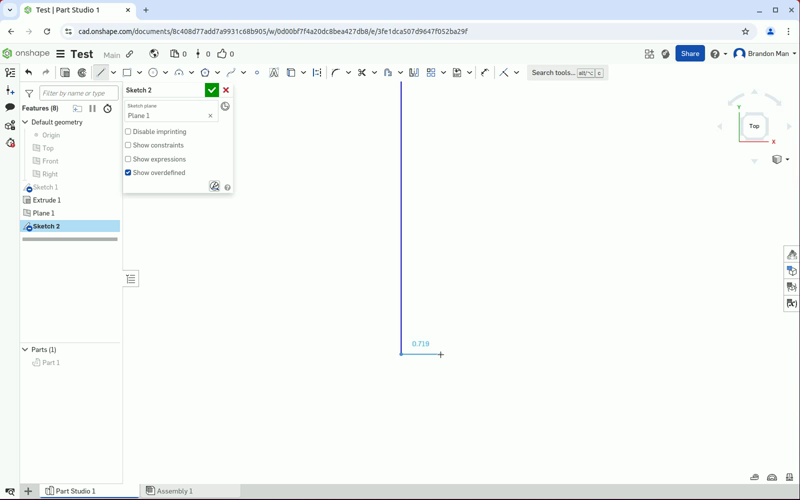
click(440, 354)
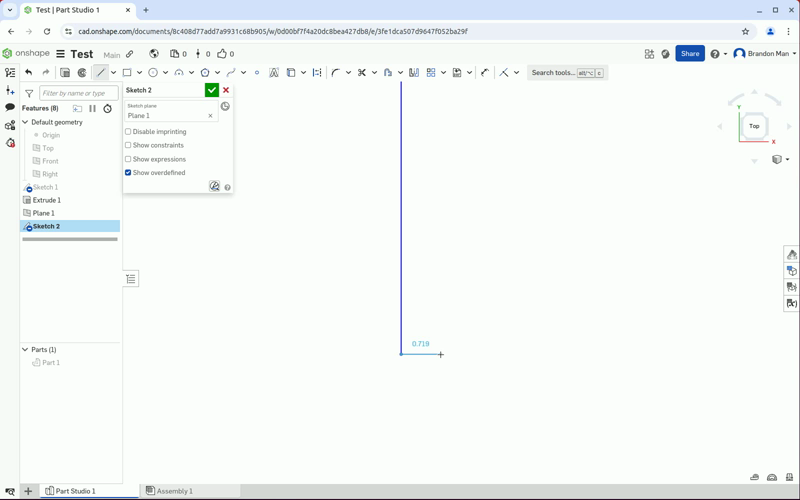
scroll(-6)
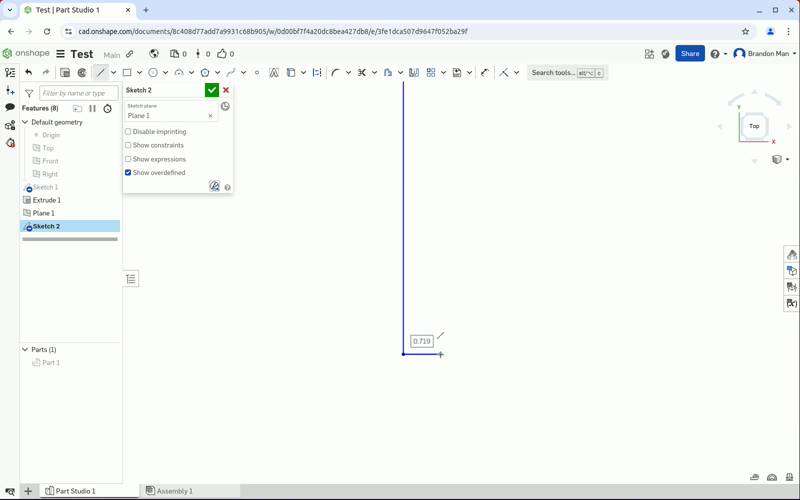
scroll(-6)
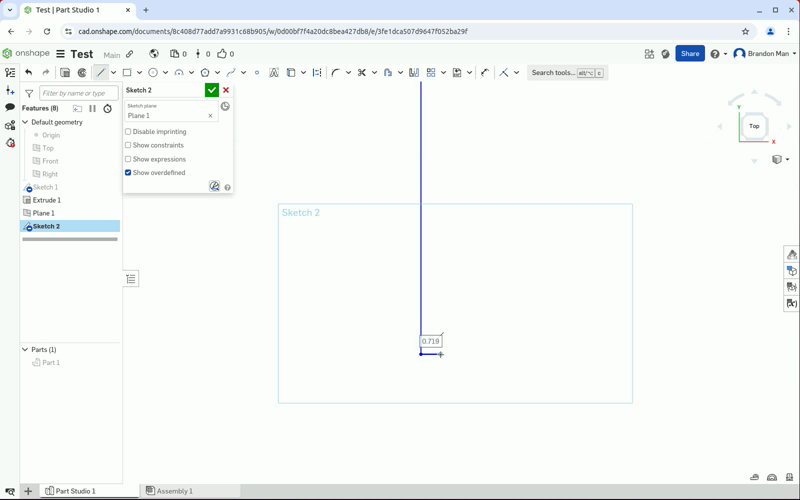
scroll(-6)
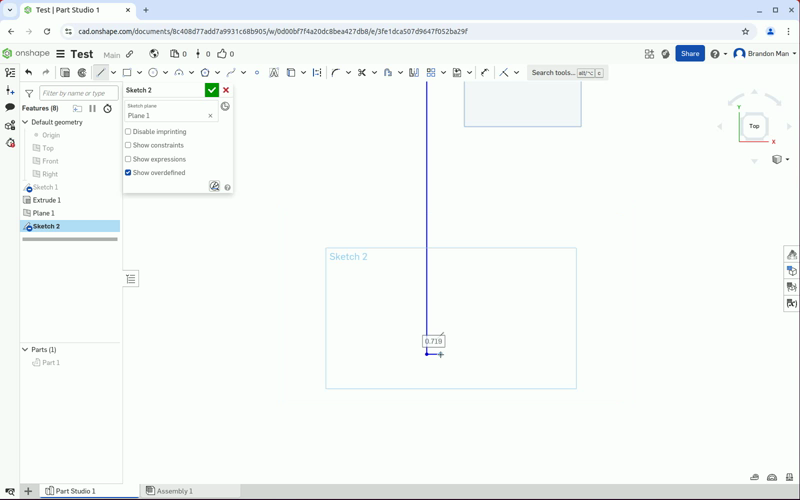
scroll(-6)
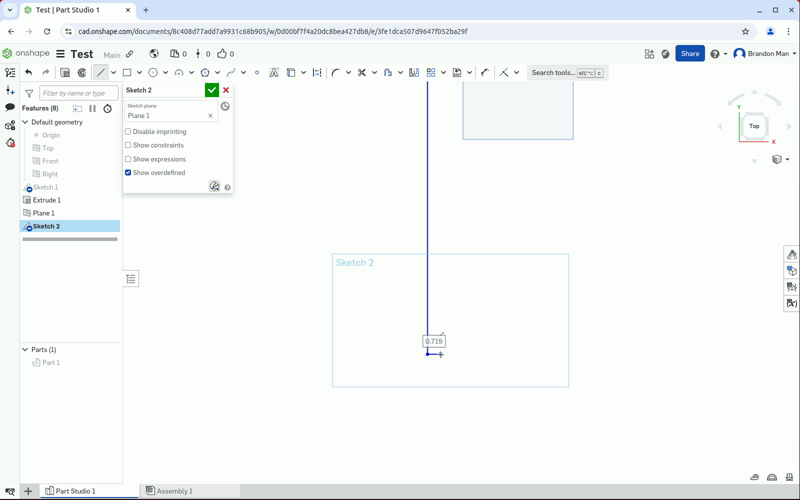
scroll(-6)
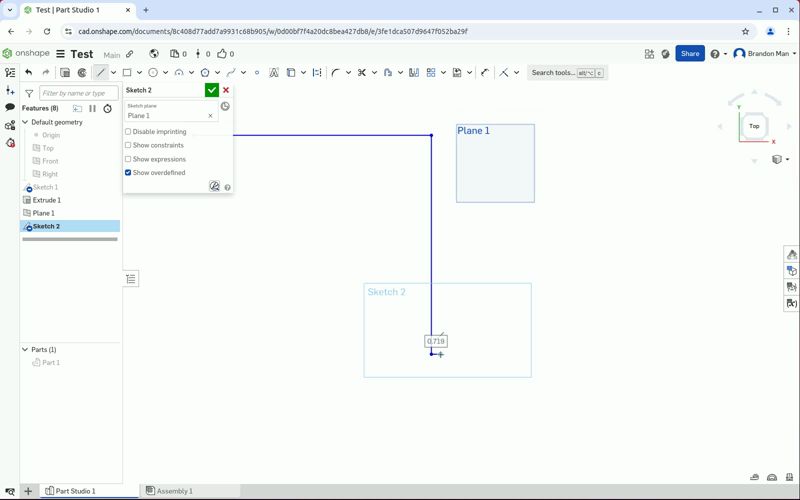
scroll(-6)
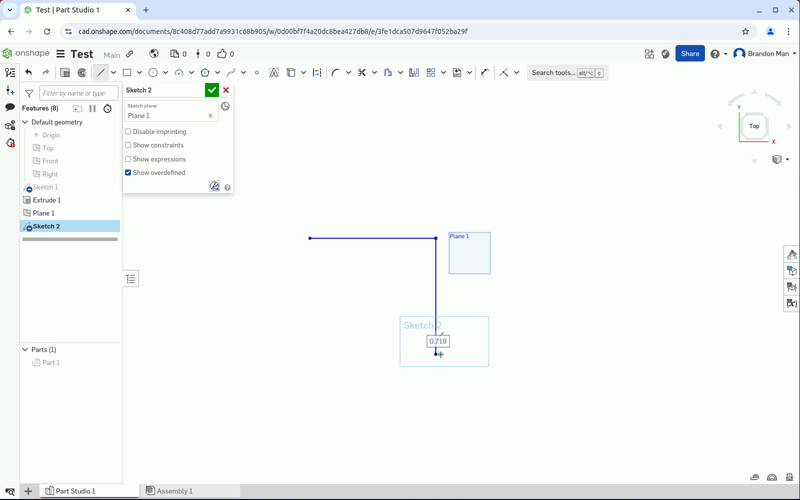
scroll(-6)
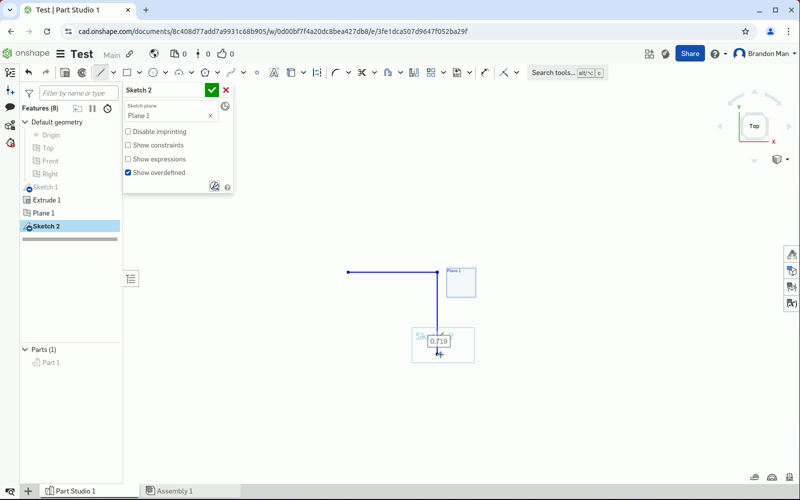
key_up(shift)
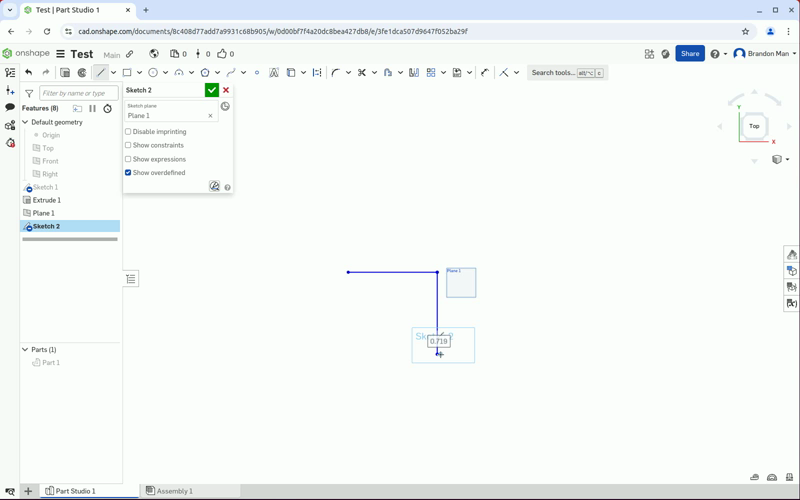
key_down(shift)
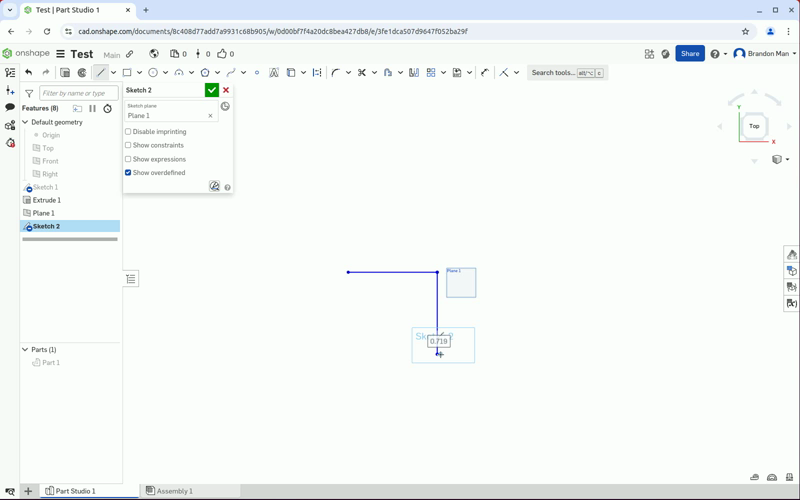
mouse_move(440, 210)
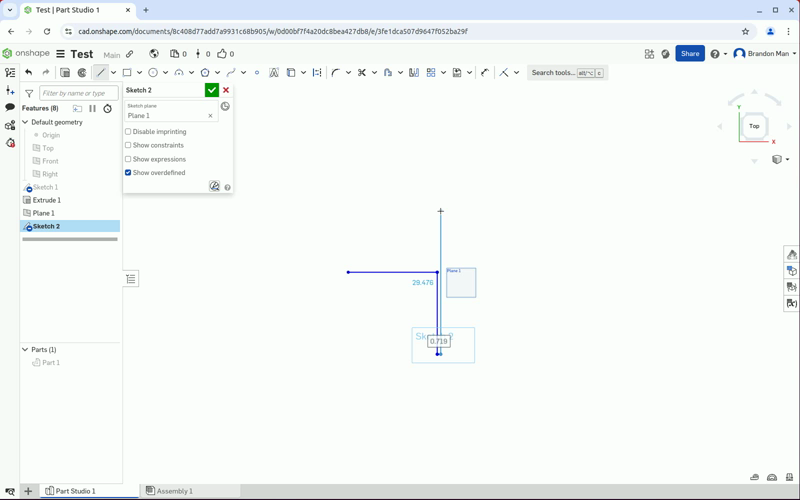
click(440, 210)
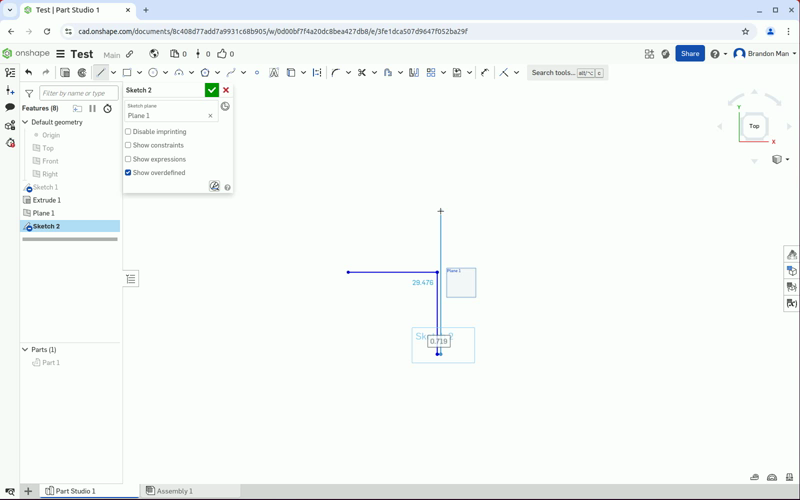
key_up(shift)
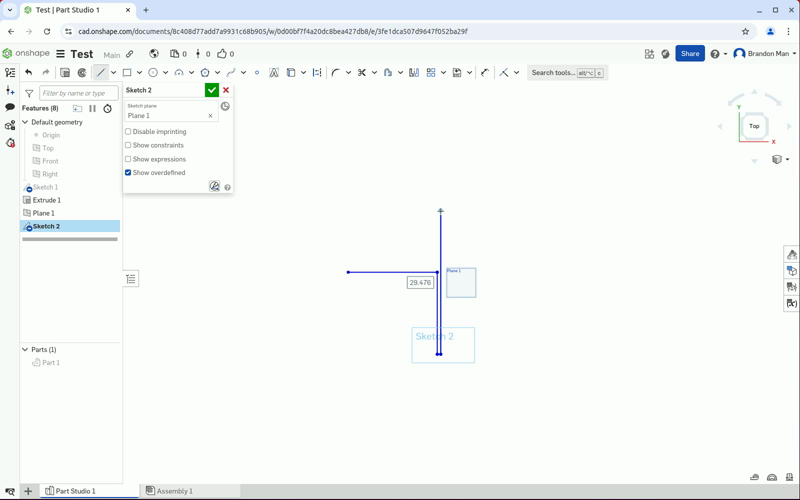
key_down(shift)
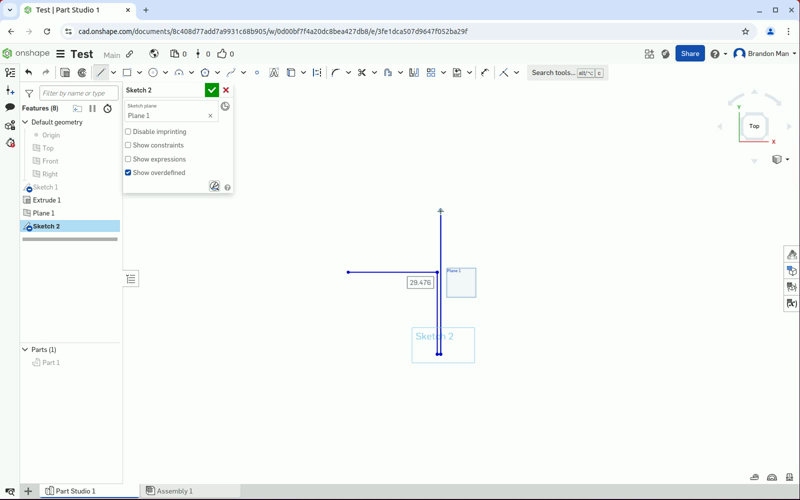
mouse_move(470, 210)
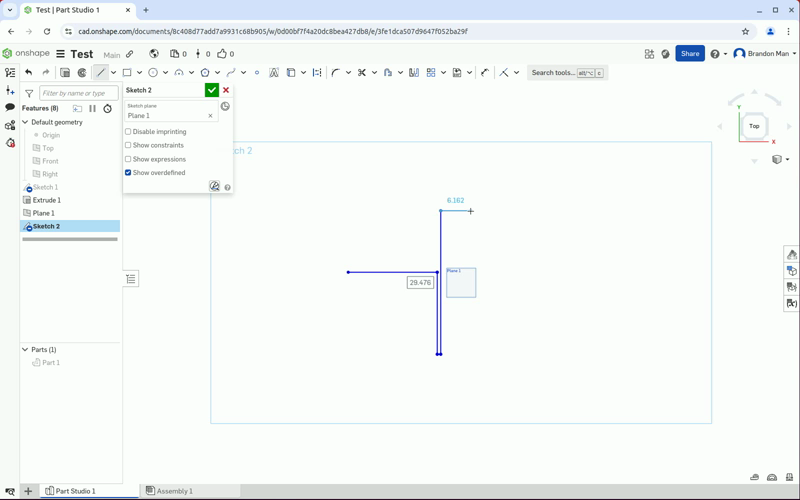
mouse_move(437, 210)
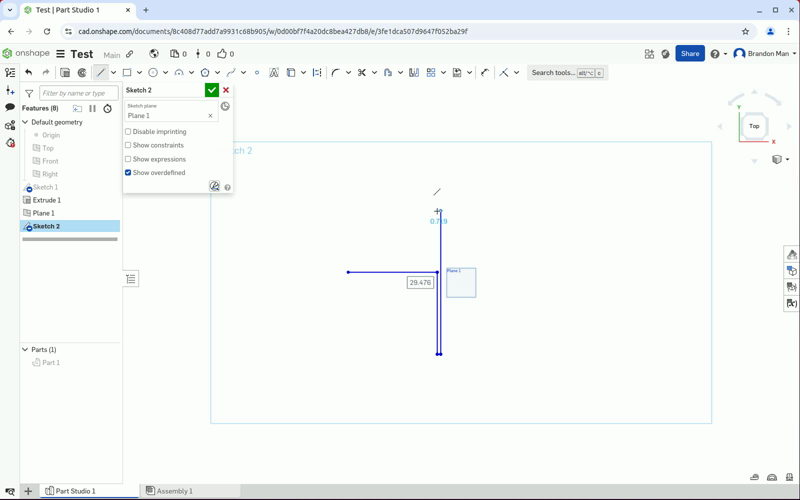
scroll(6)
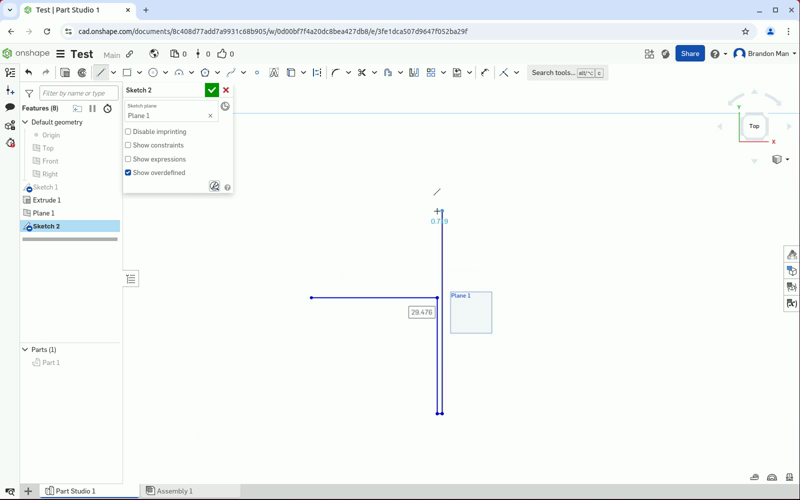
scroll(6)
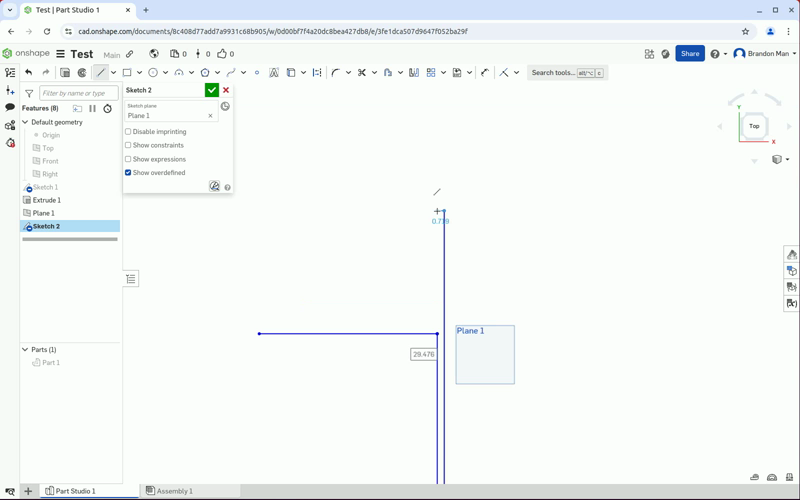
scroll(6)
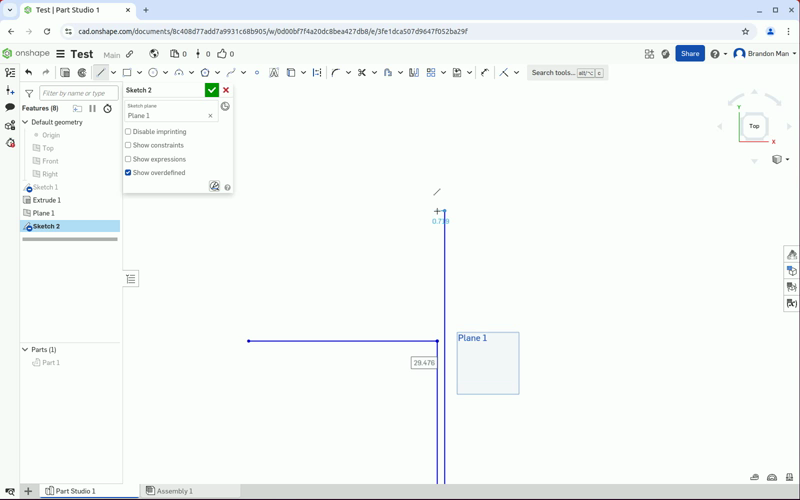
scroll(6)
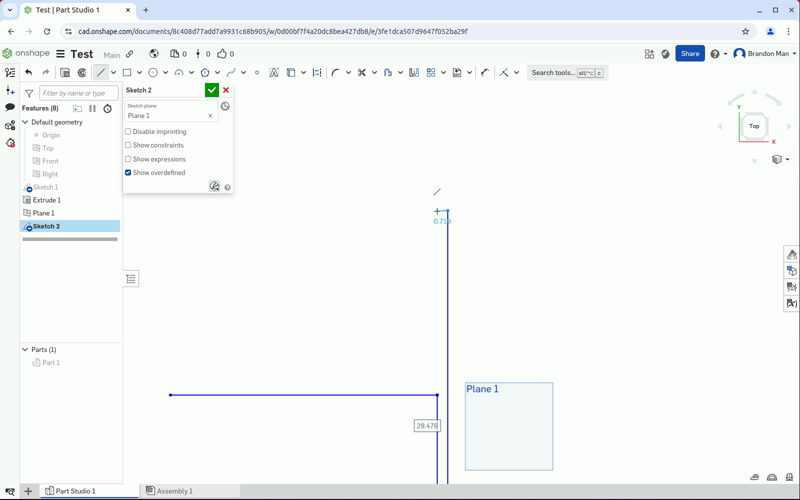
scroll(6)
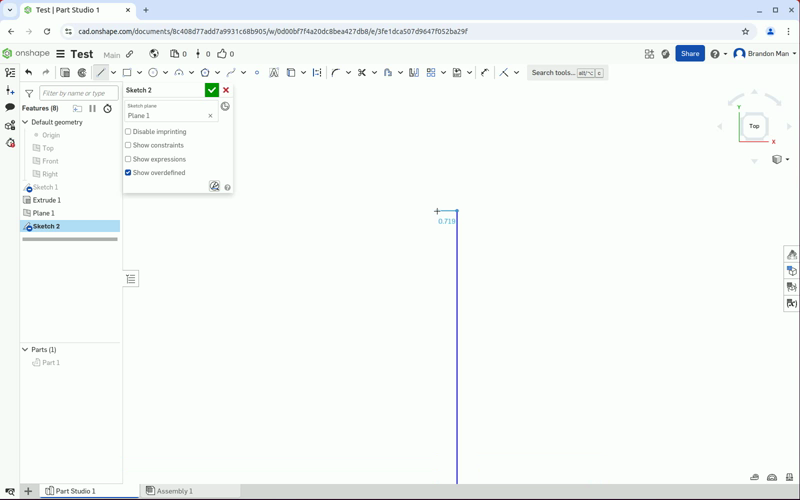
scroll(6)
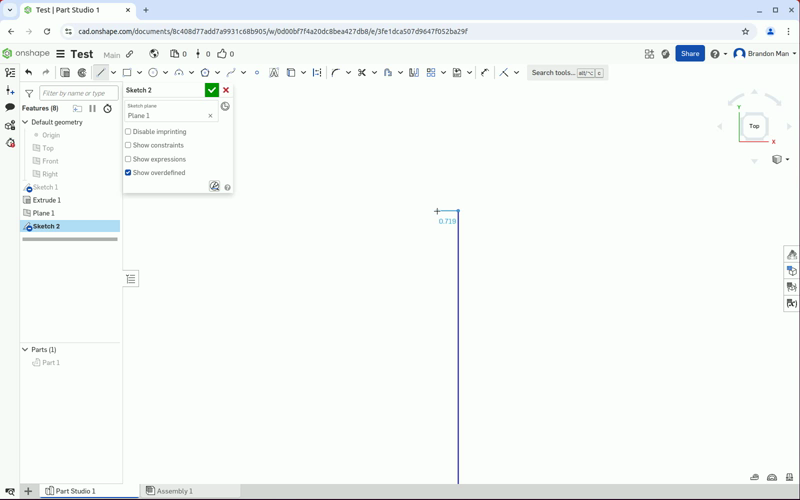
scroll(6)
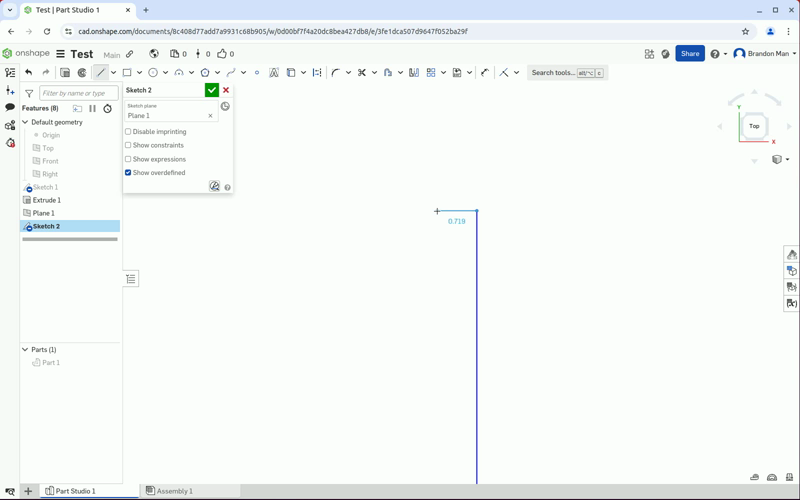
click(437, 210)
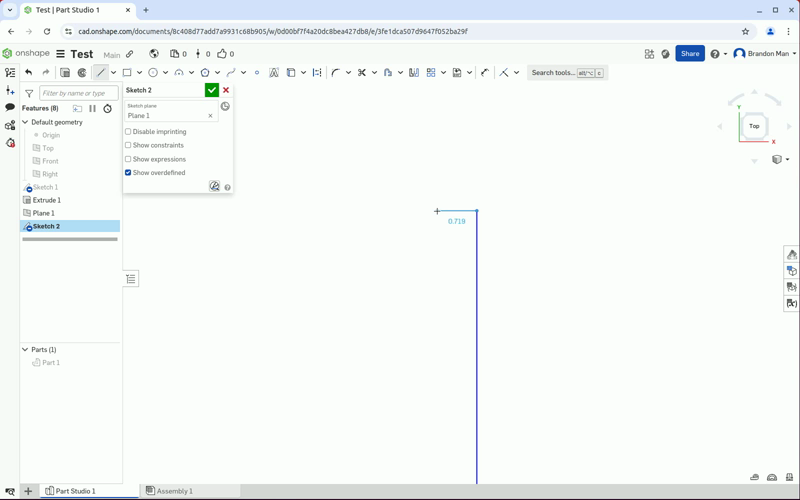
scroll(-6)
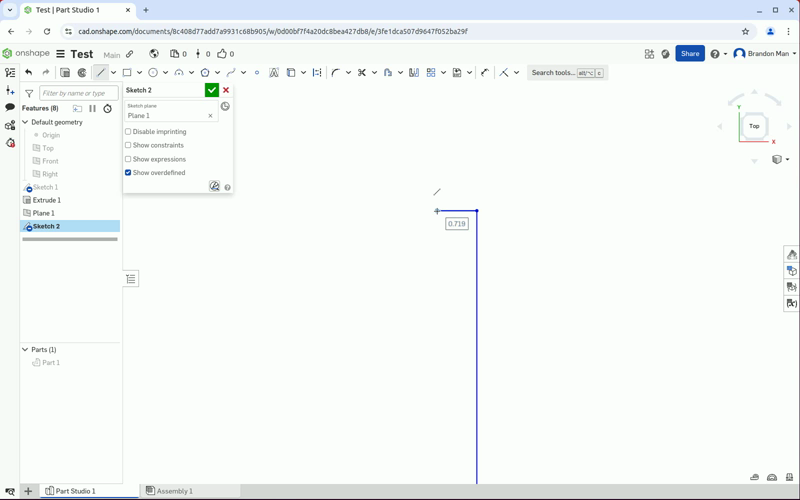
scroll(-6)
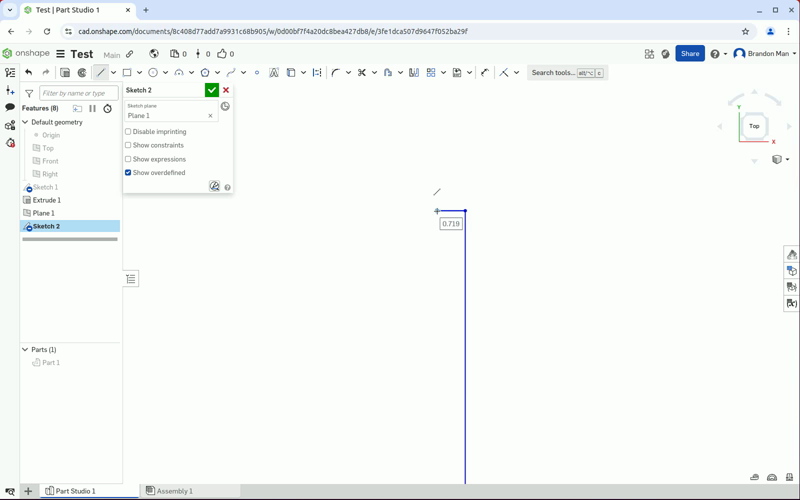
scroll(-6)
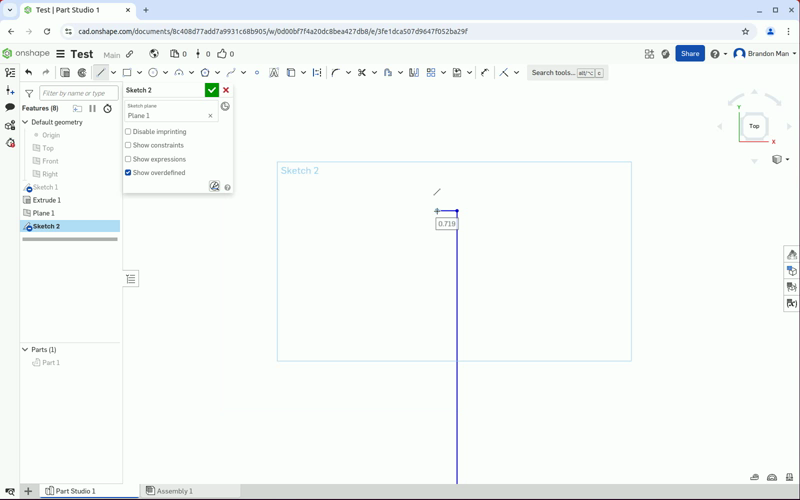
scroll(-6)
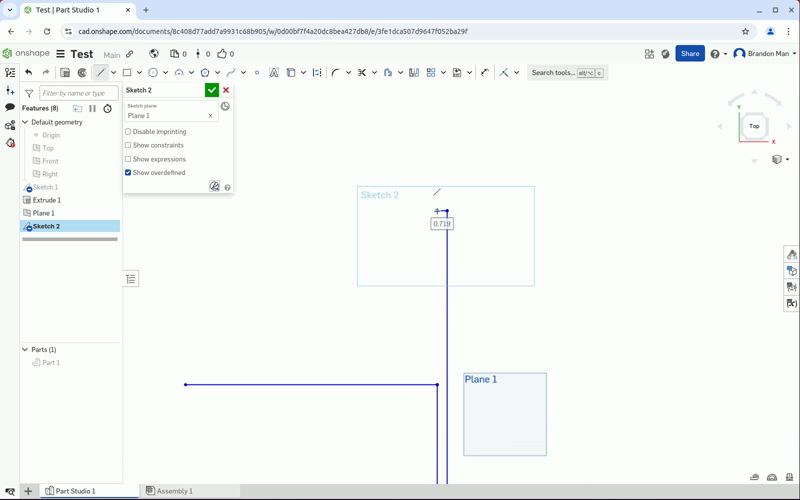
scroll(-6)
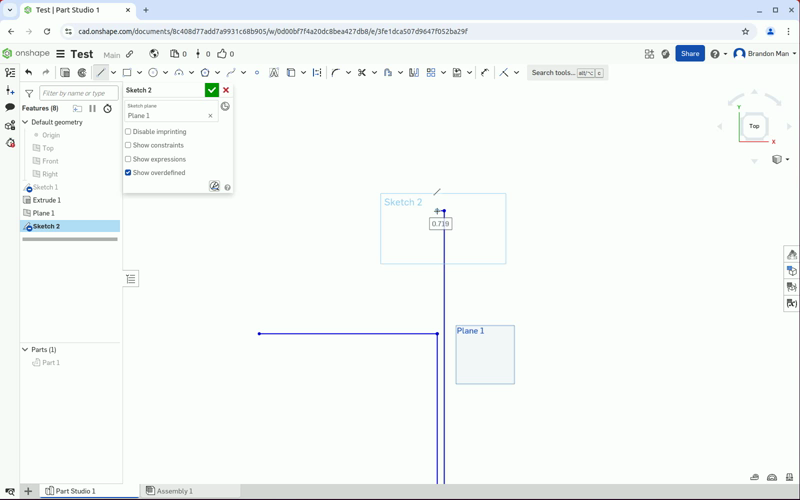
scroll(-6)
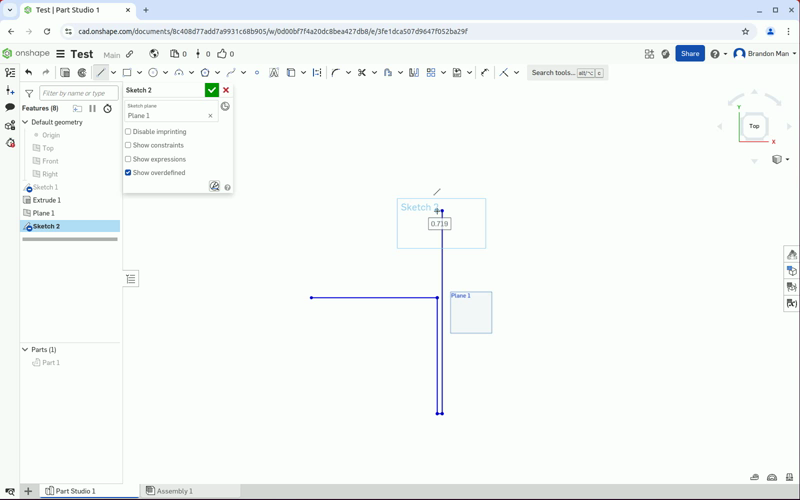
scroll(-6)
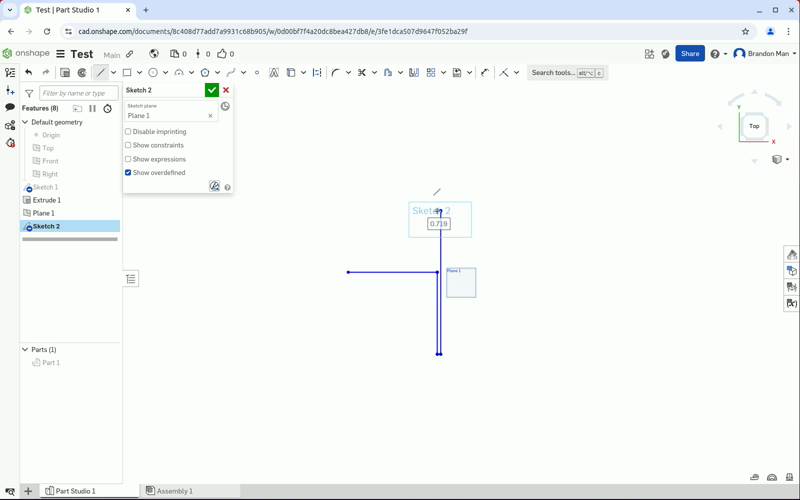
key_up(shift)
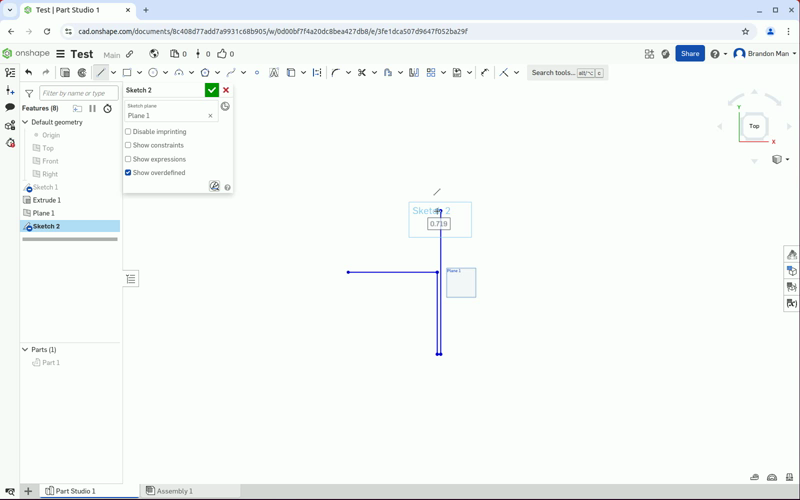
key_down(shift)
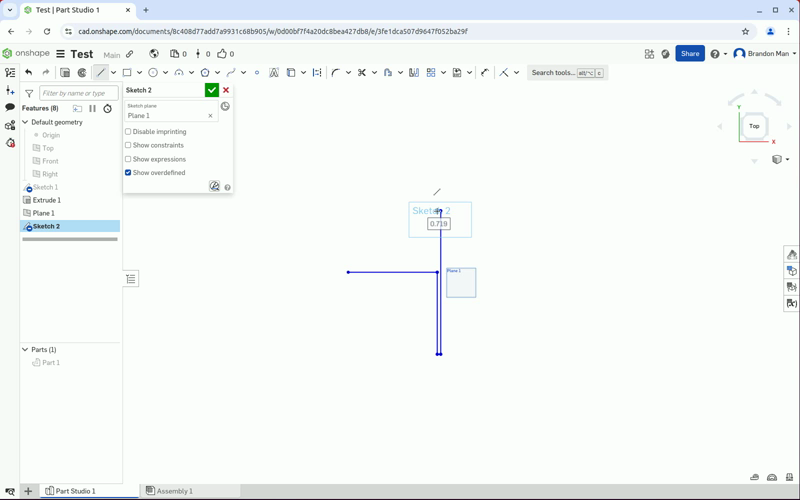
mouse_move(467, 210)
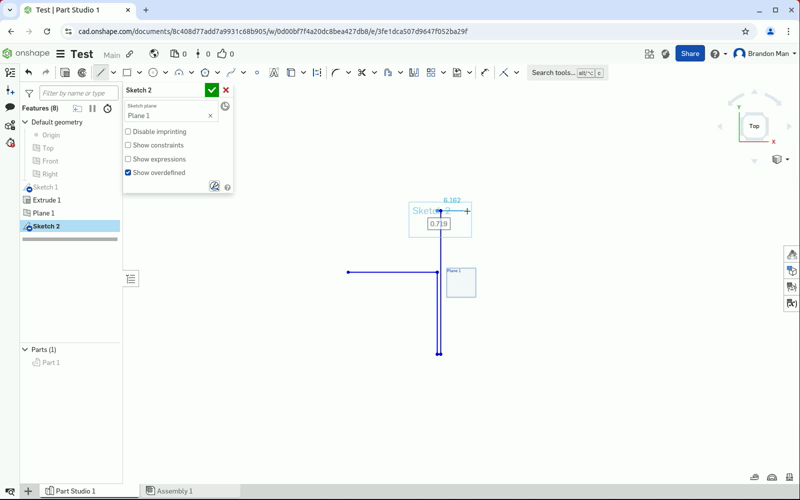
mouse_move(437, 238)
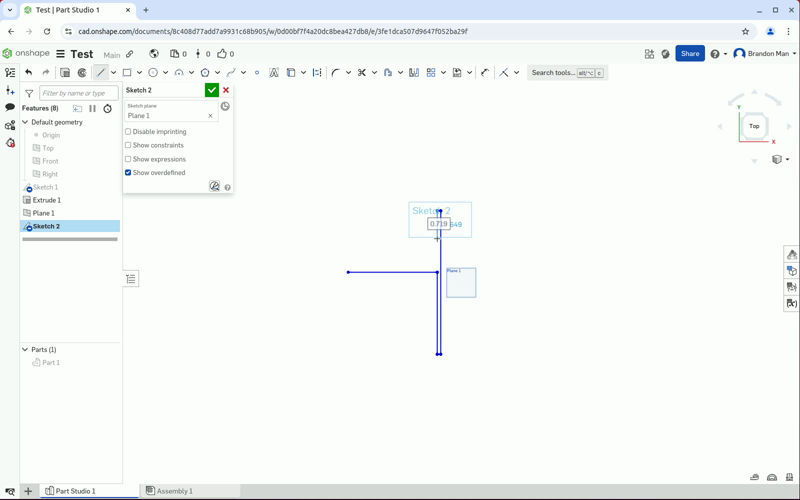
click(437, 238)
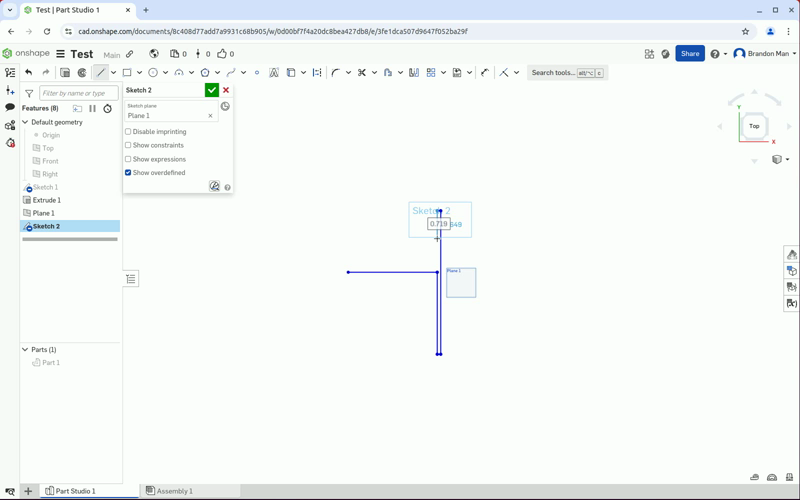
key_up(shift)
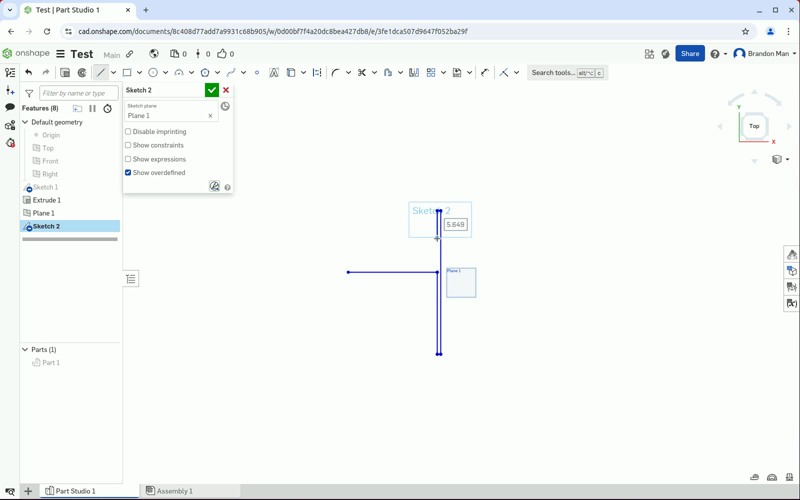
key_down(shift)
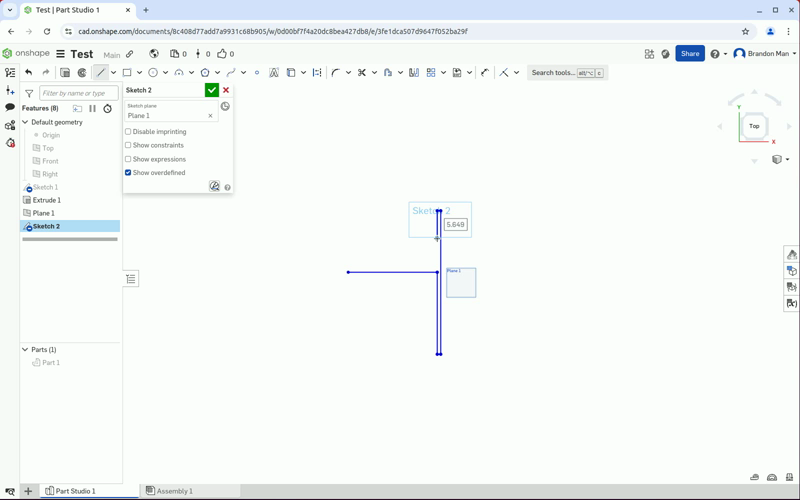
mouse_move(467, 238)
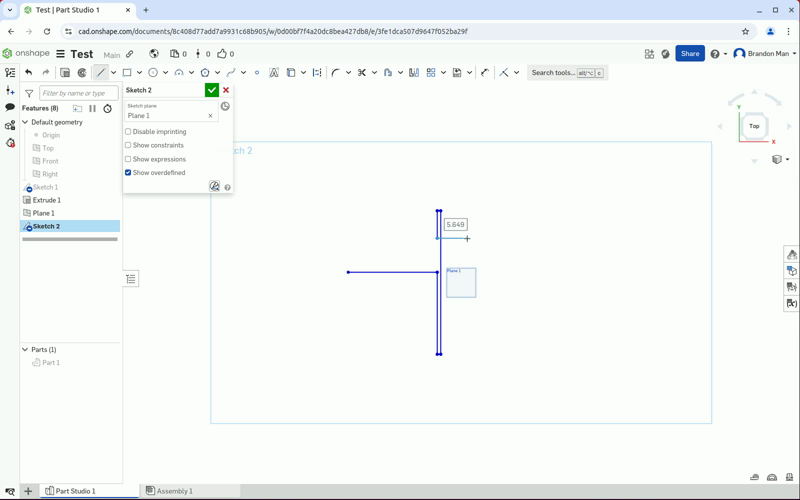
mouse_move(409, 238)
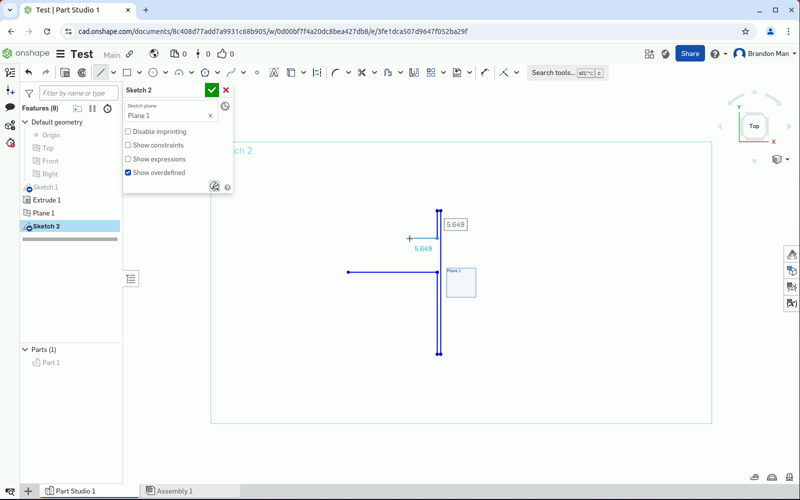
click(409, 238)
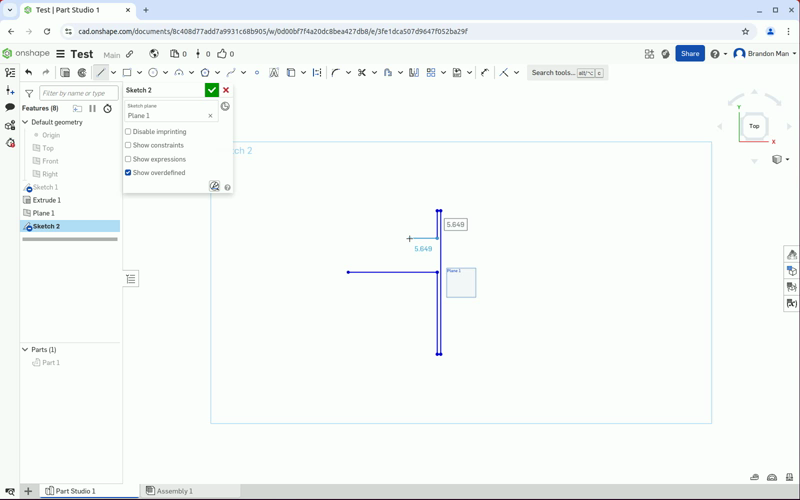
key_up(shift)
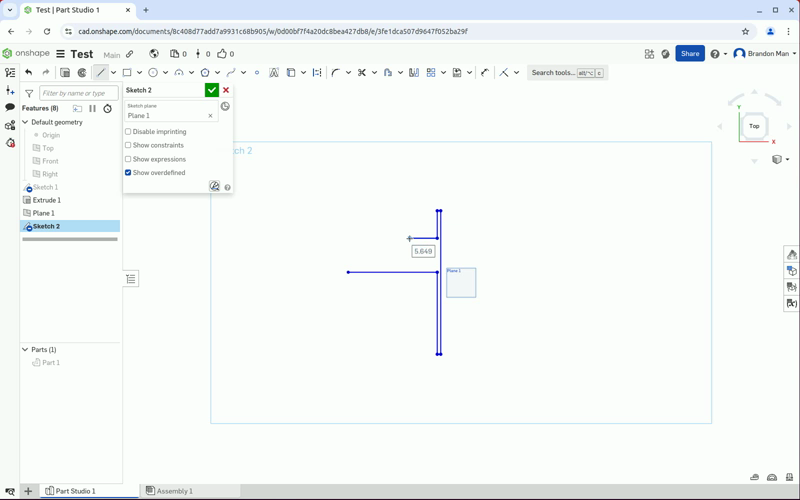
key_down(shift)
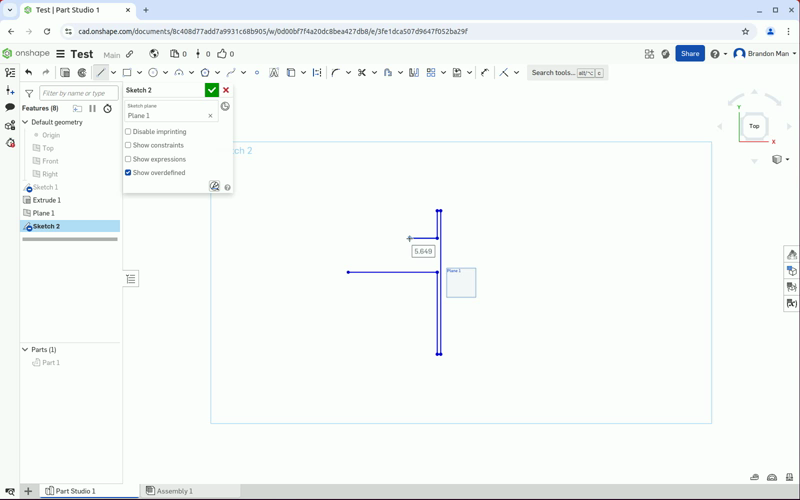
mouse_move(439, 238)
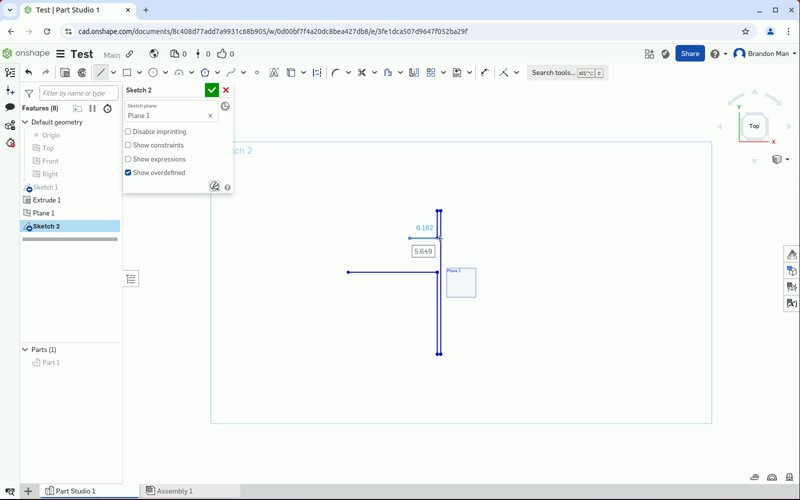
mouse_move(409, 210)
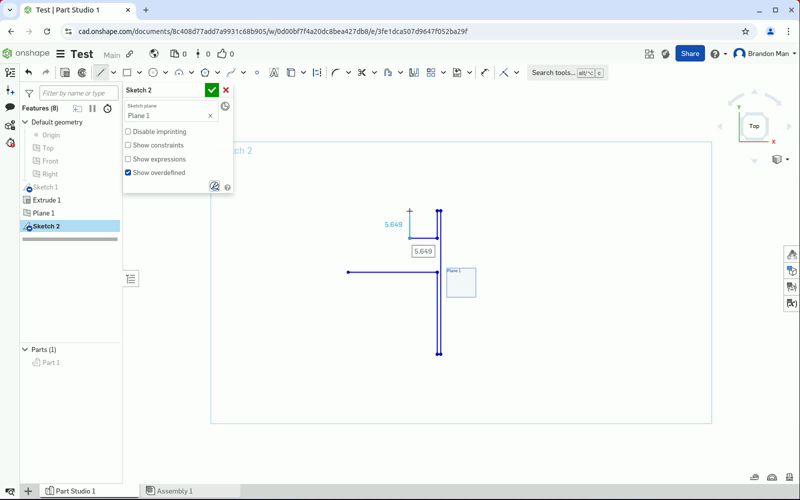
click(409, 210)
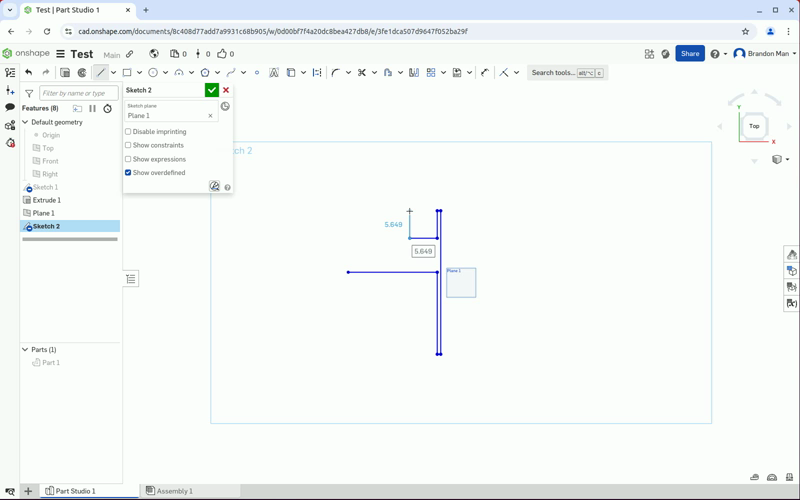
key_up(shift)
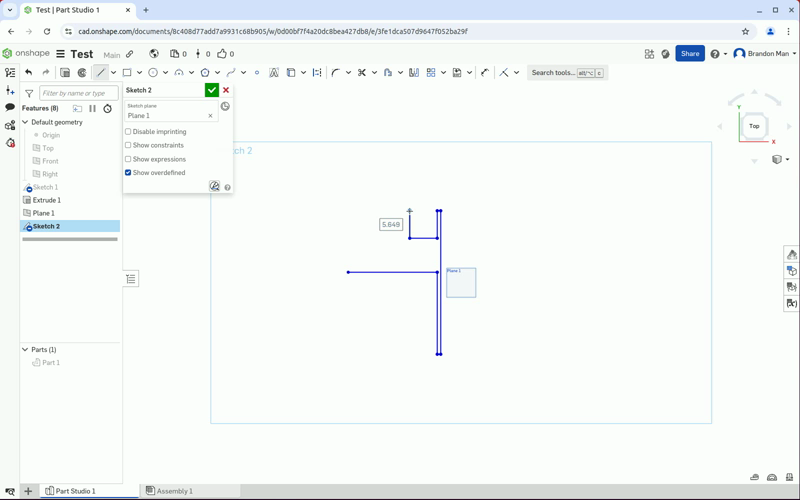
key_down(shift)
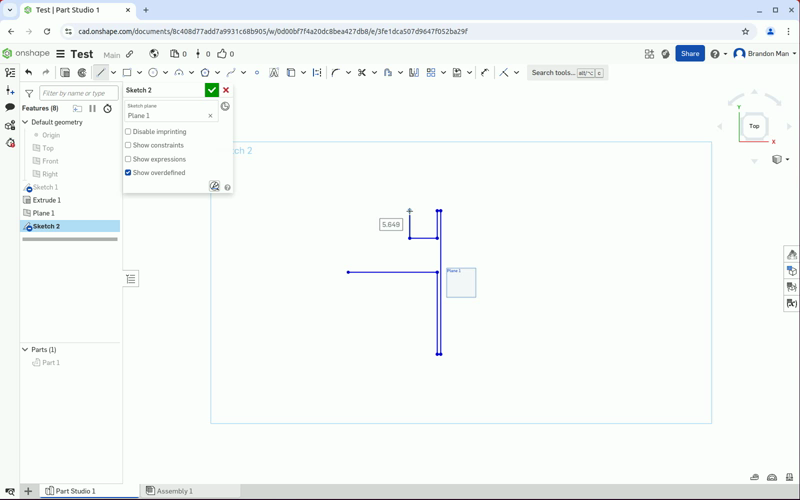
mouse_move(439, 210)
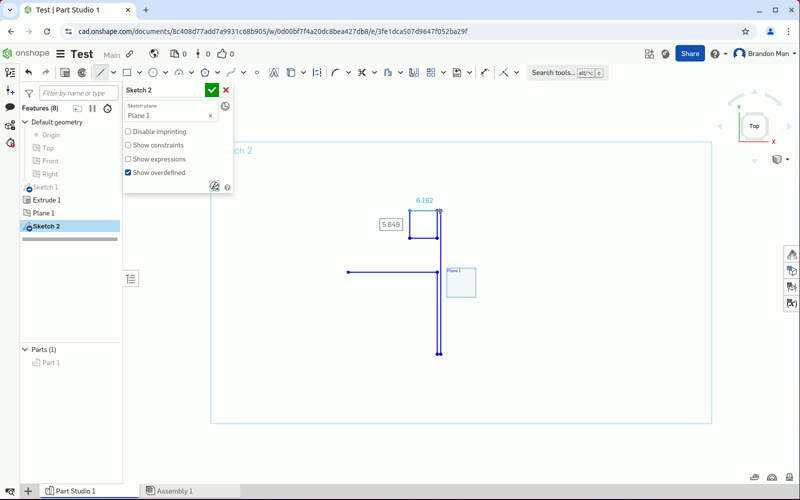
mouse_move(406, 210)
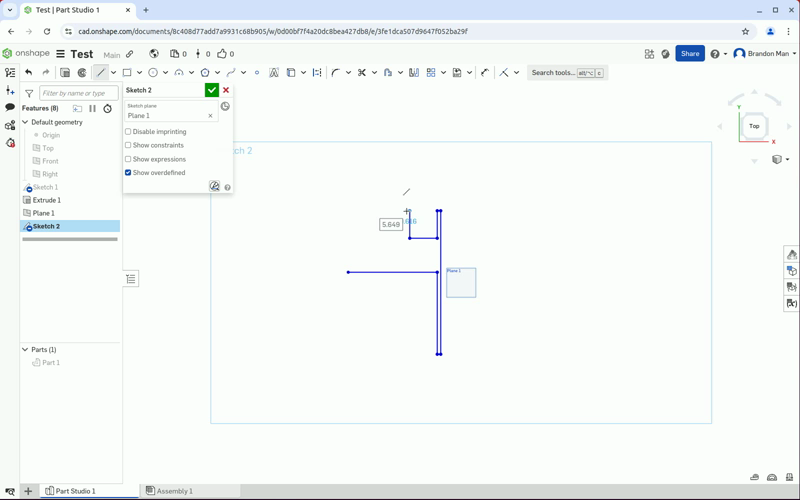
scroll(6)
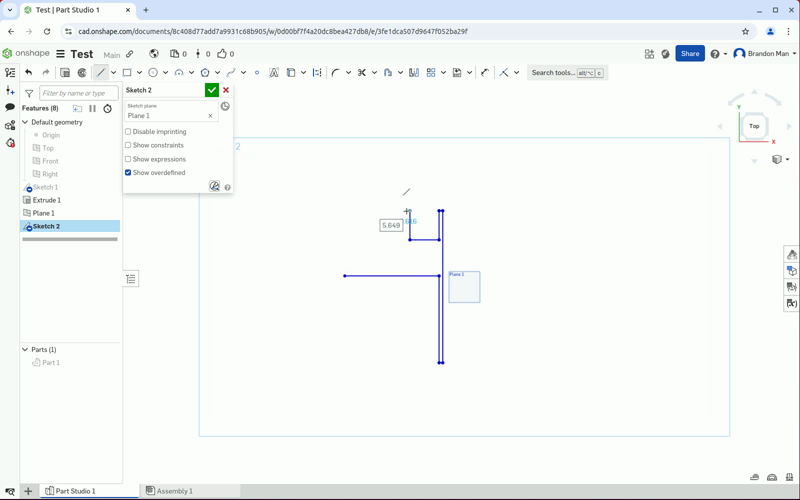
scroll(6)
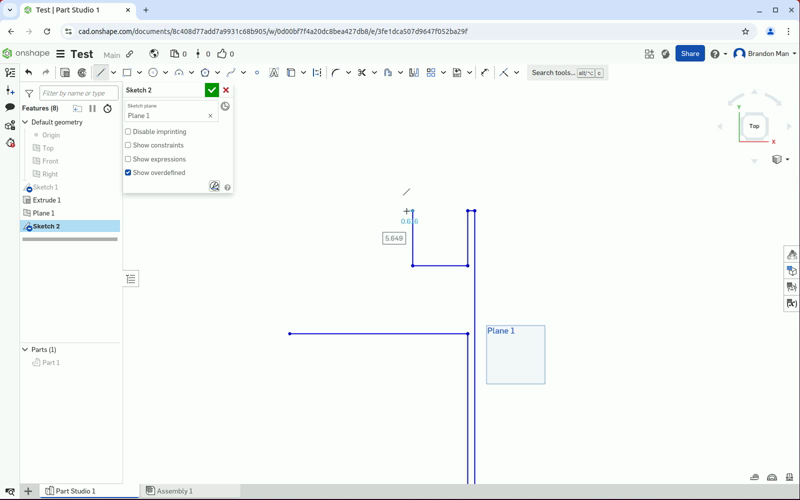
scroll(6)
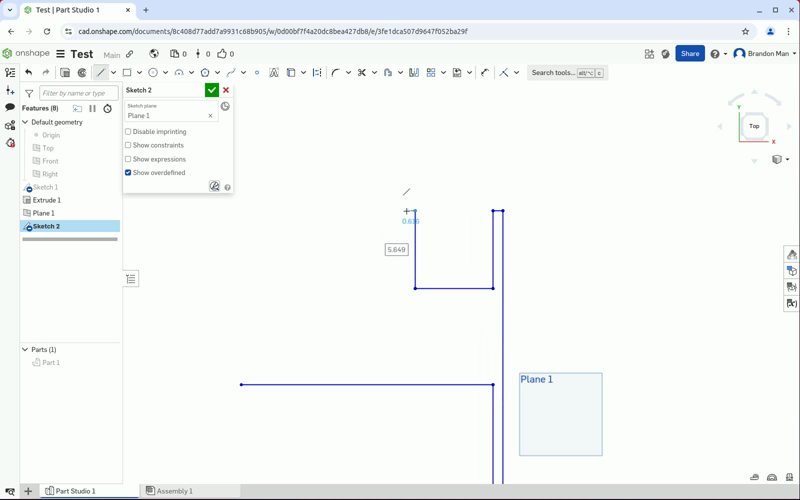
scroll(6)
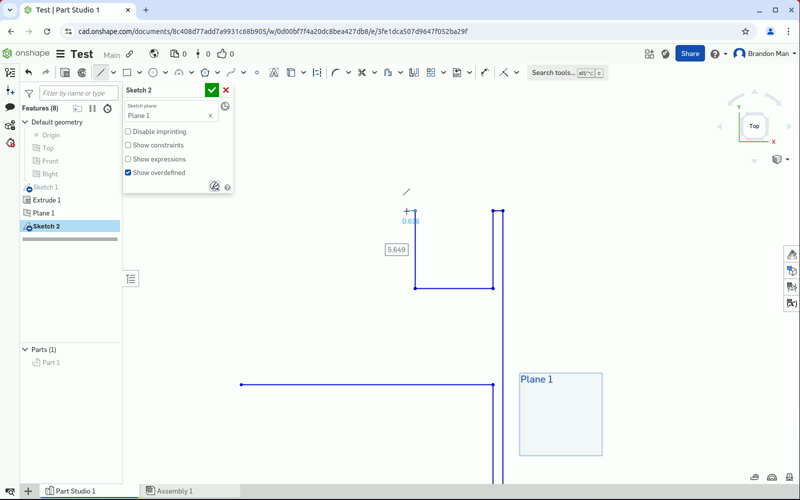
scroll(6)
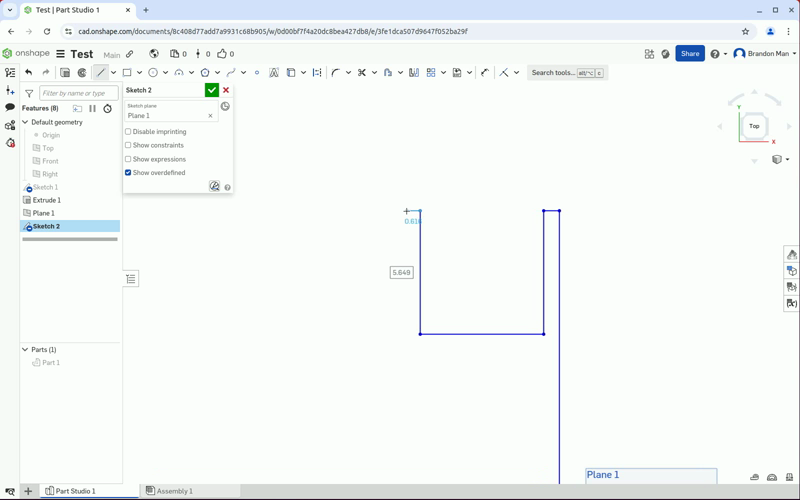
scroll(6)
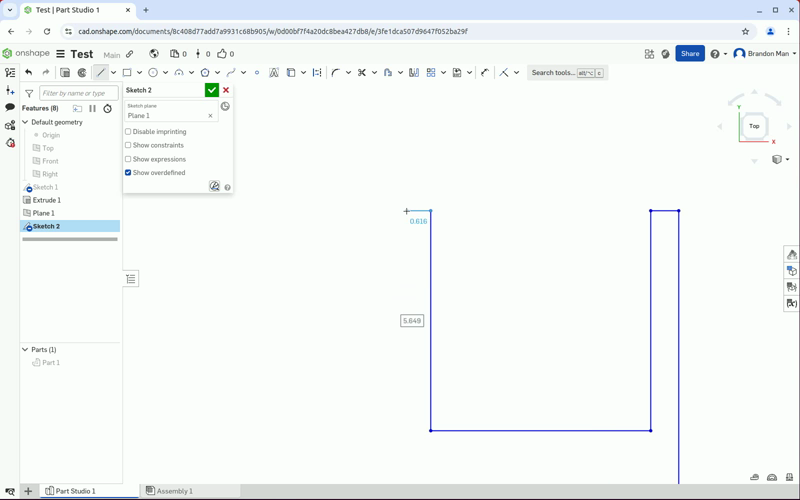
scroll(6)
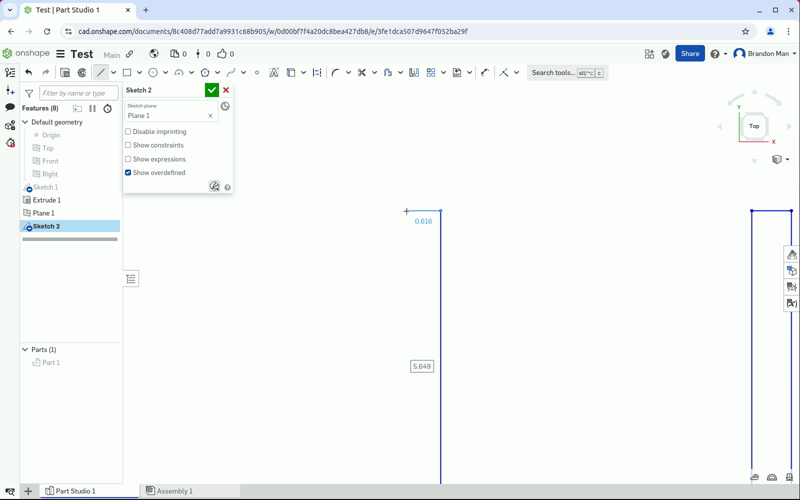
click(406, 210)
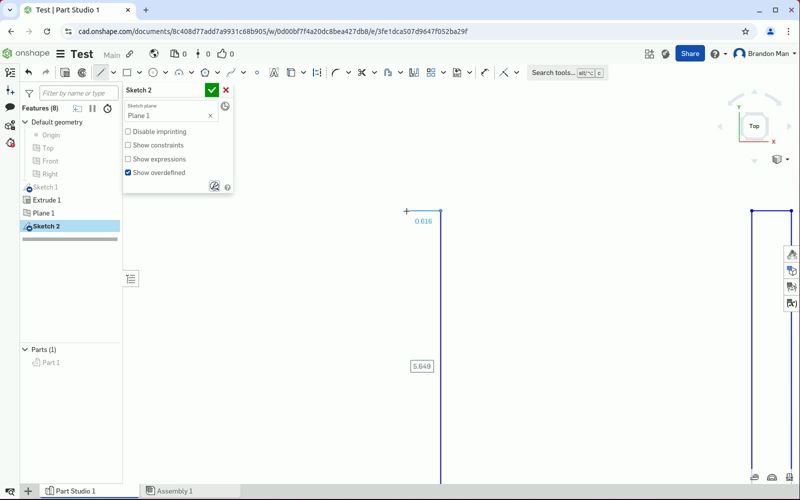
scroll(-6)
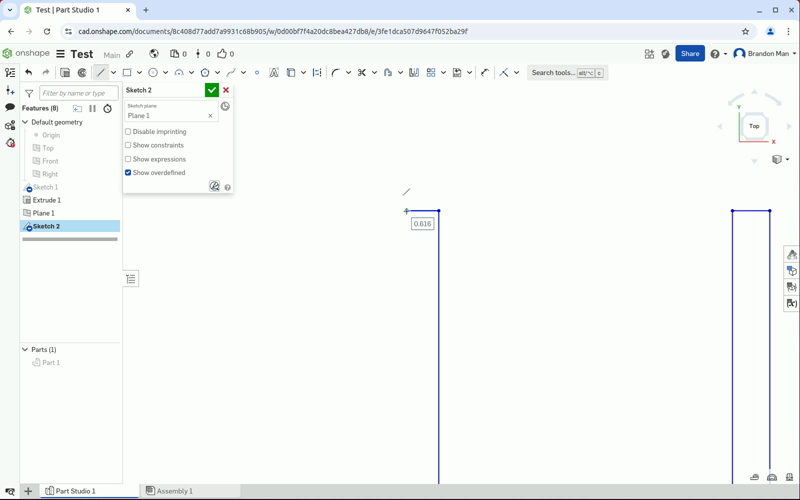
scroll(-6)
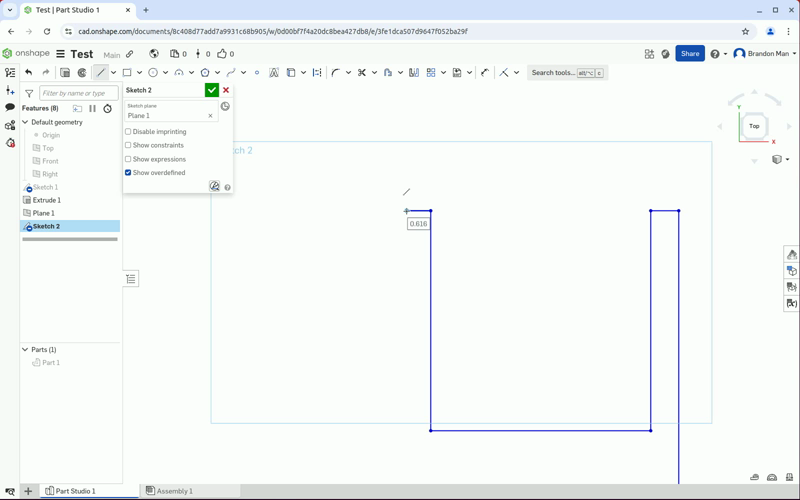
scroll(-6)
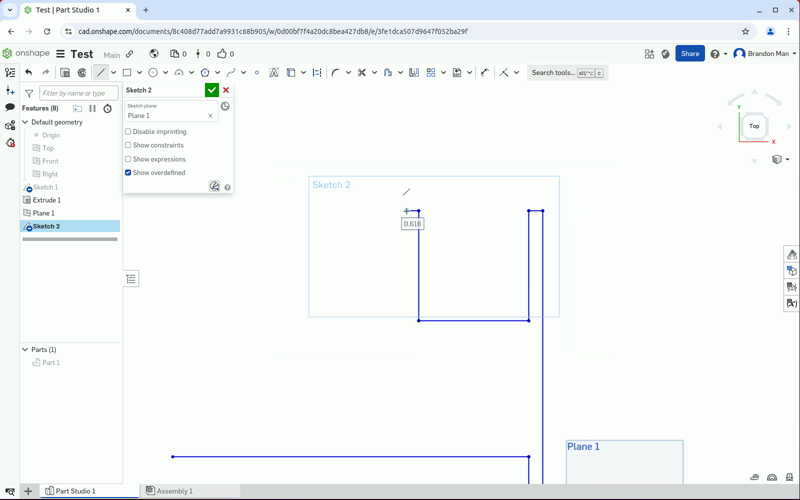
scroll(-6)
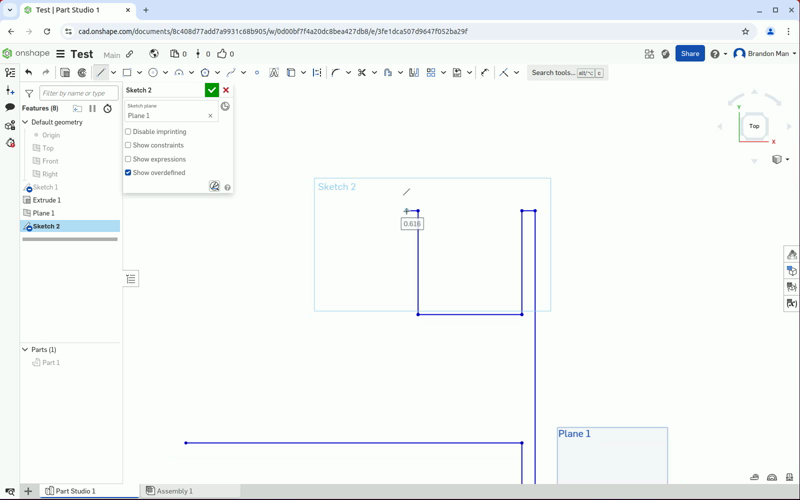
scroll(-6)
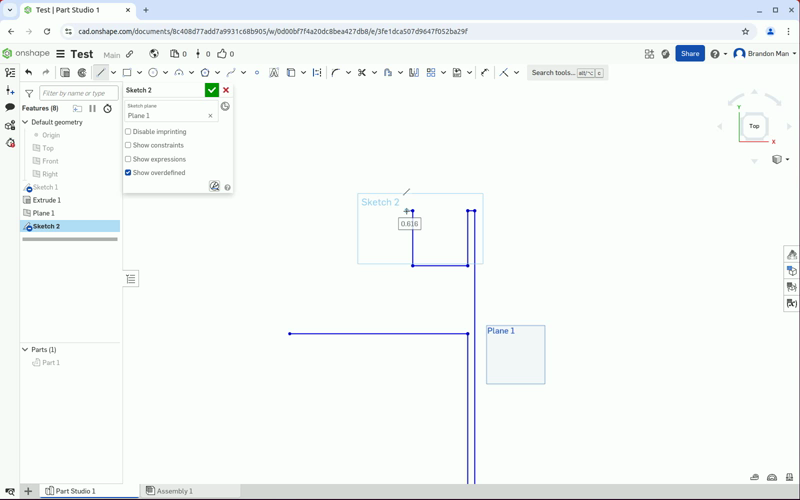
scroll(-6)
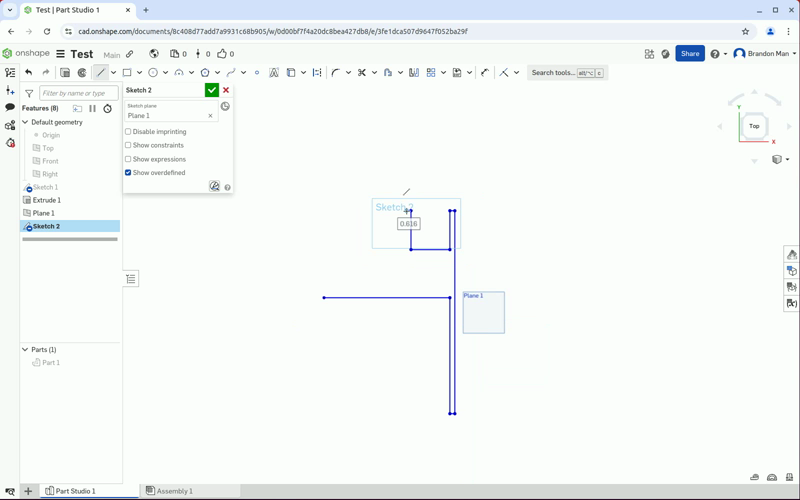
scroll(-6)
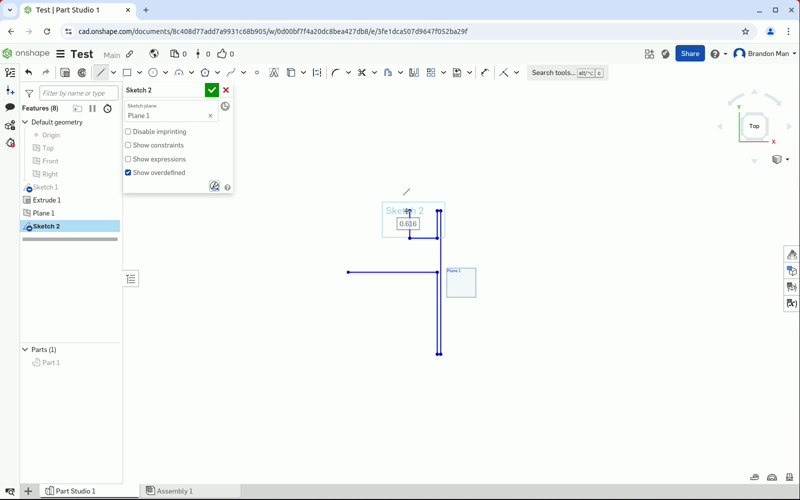
key_up(shift)
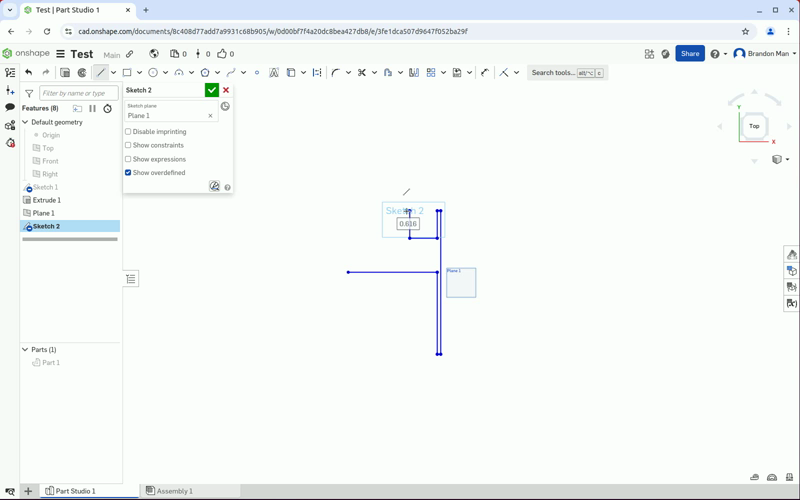
key_down(shift)
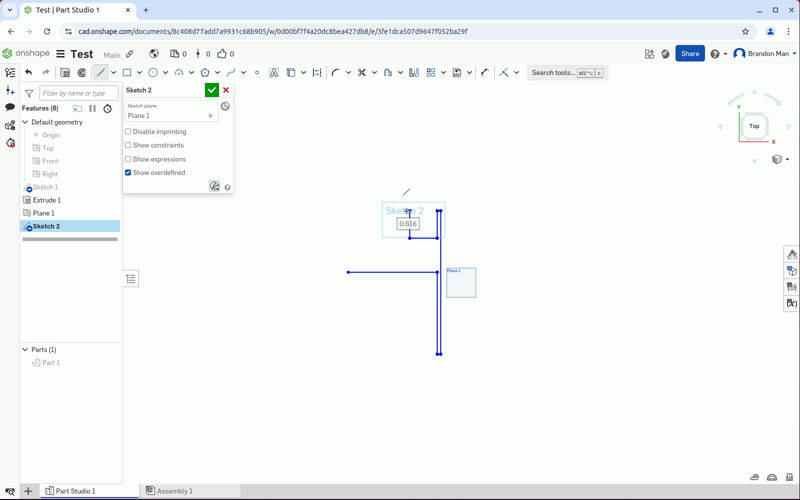
mouse_move(436, 210)
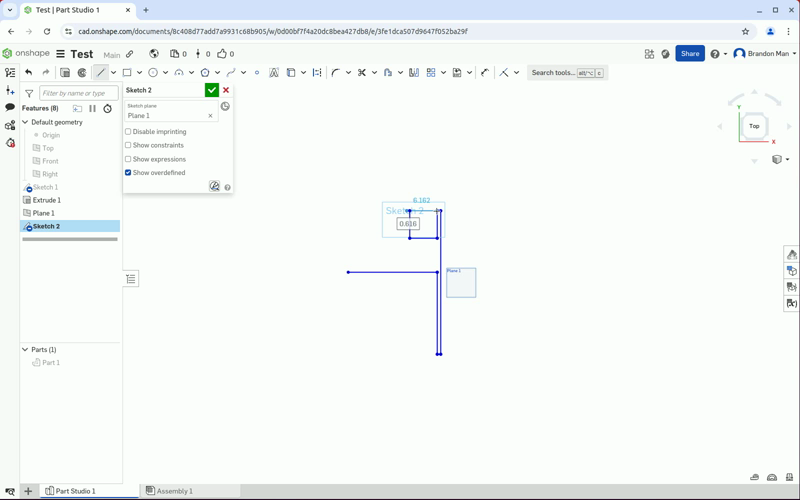
mouse_move(406, 268)
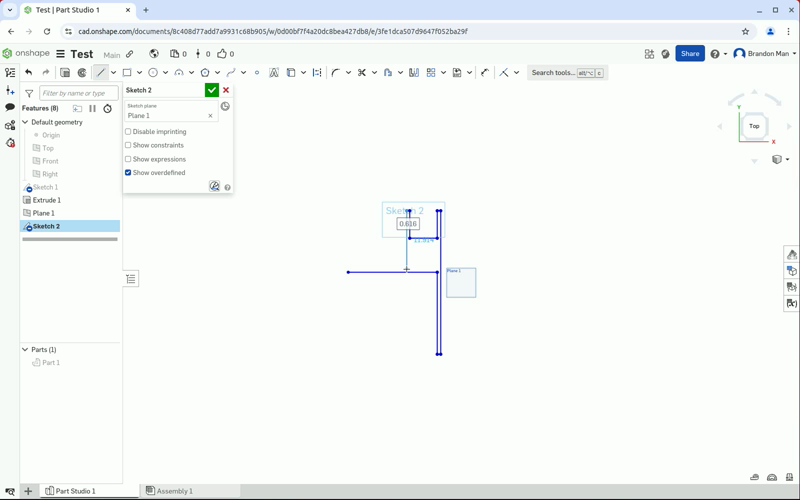
click(406, 268)
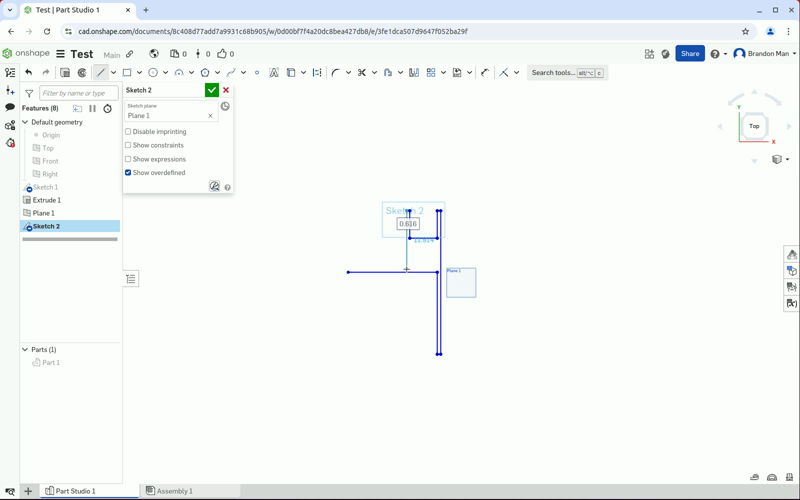
key_up(shift)
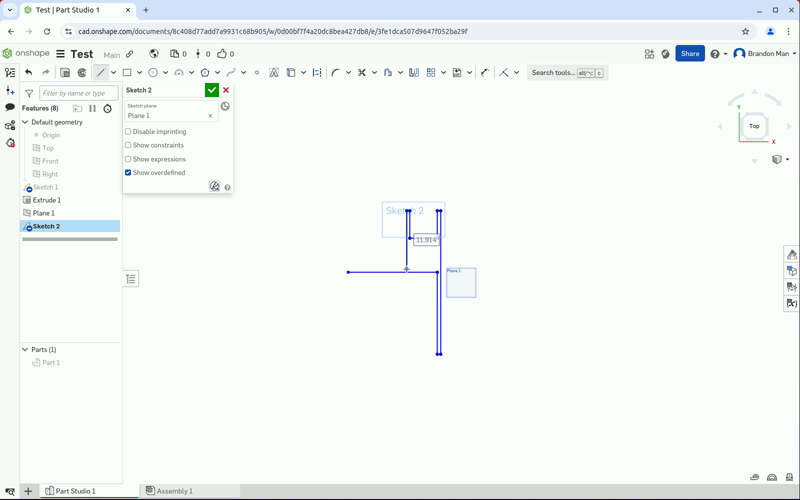
key_down(shift)
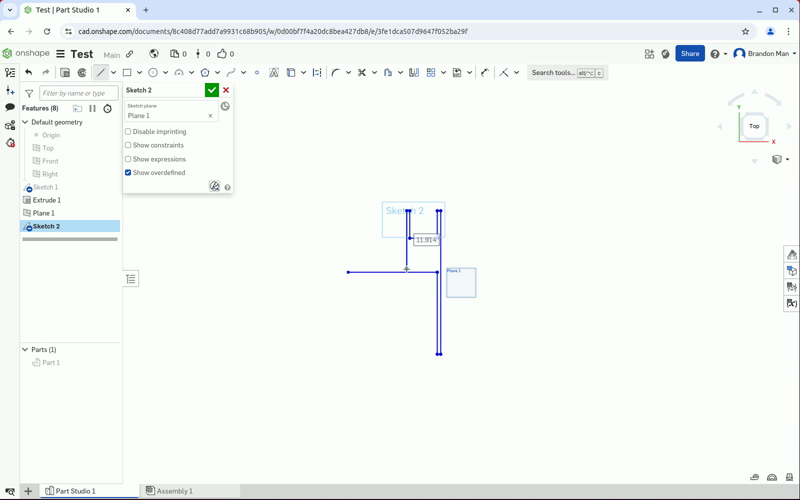
mouse_move(436, 268)
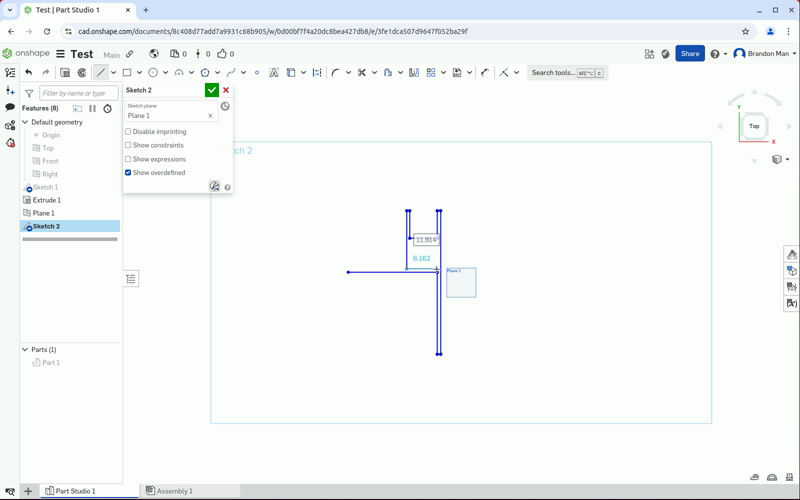
mouse_move(348, 268)
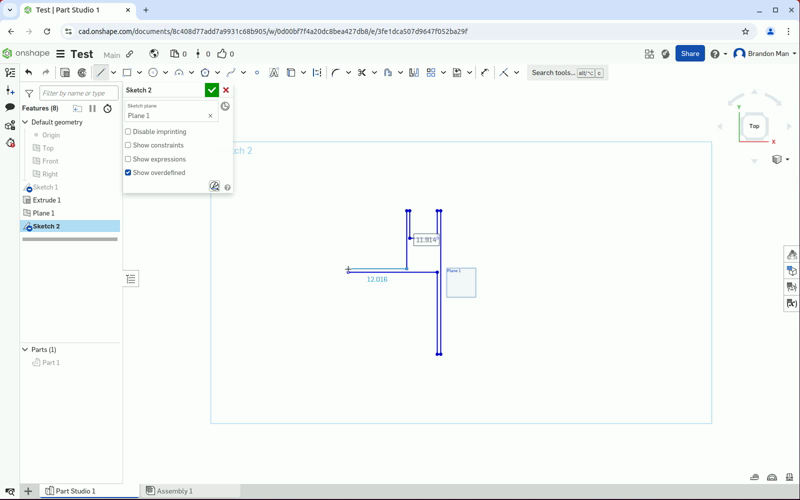
scroll(6)
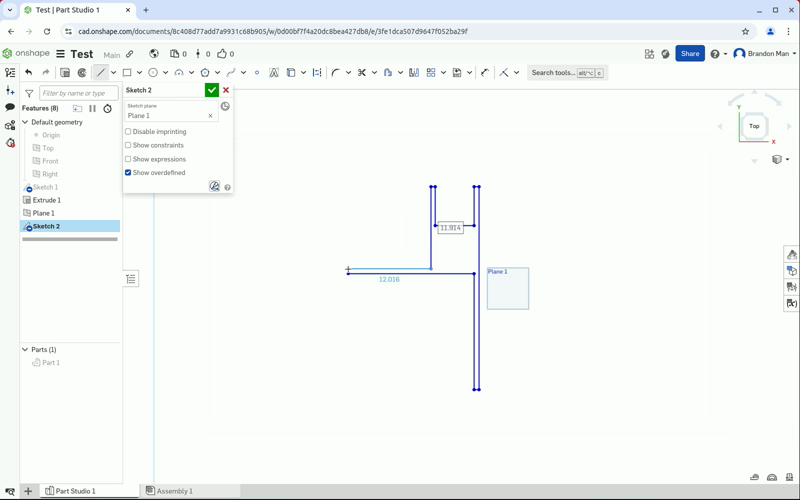
scroll(6)
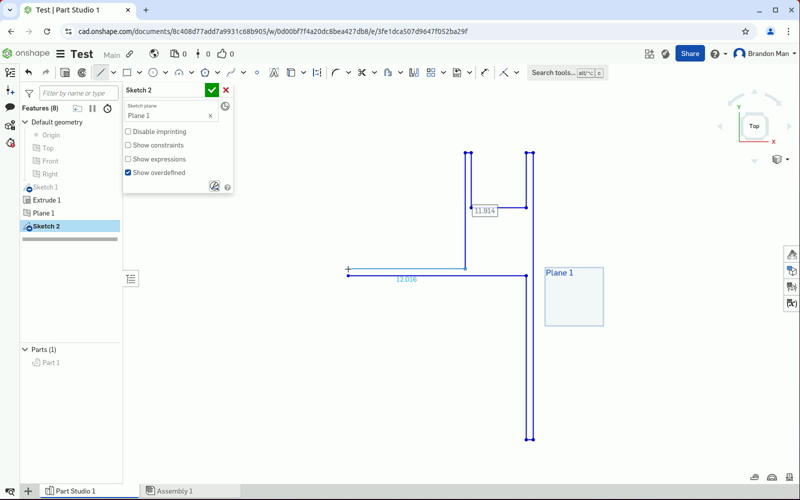
scroll(6)
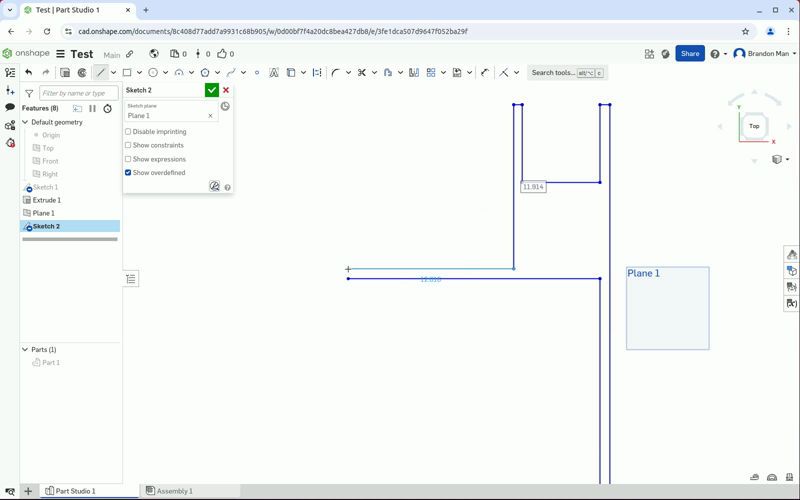
scroll(6)
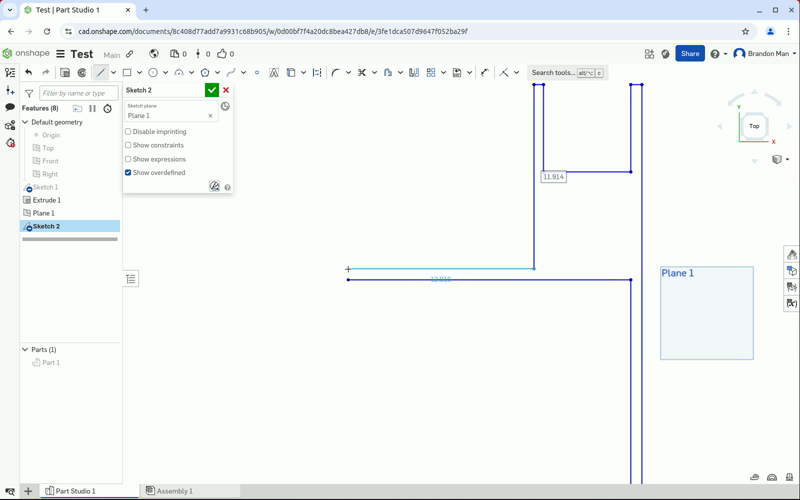
scroll(6)
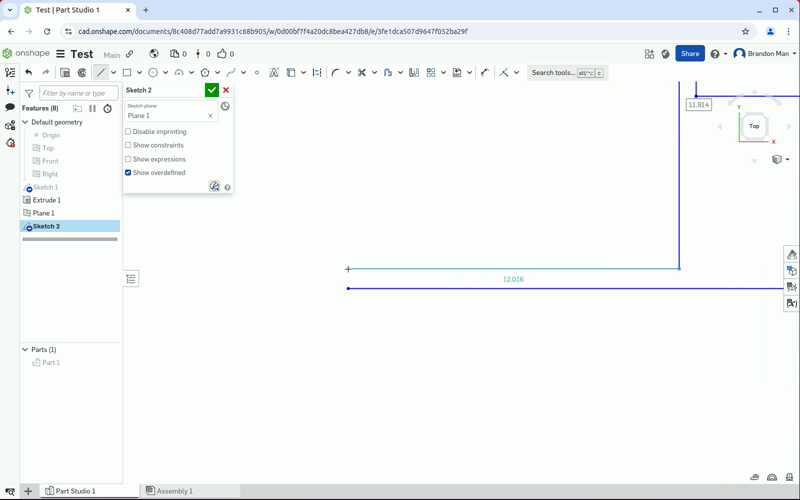
scroll(6)
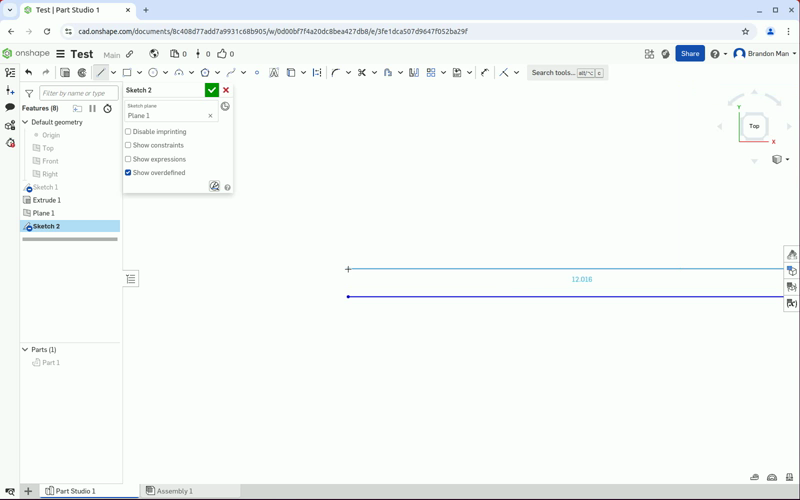
scroll(6)
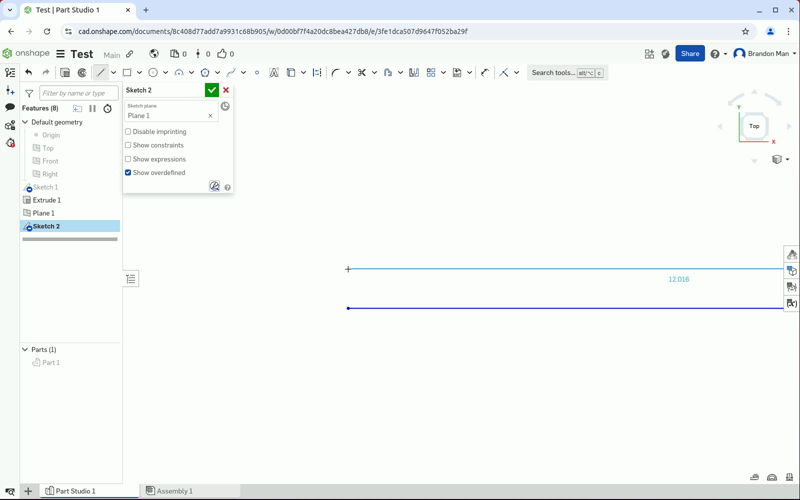
click(348, 268)
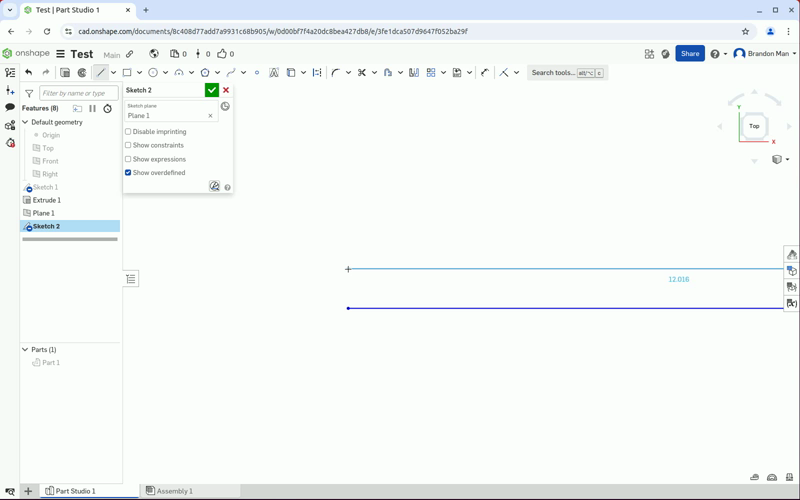
scroll(-6)
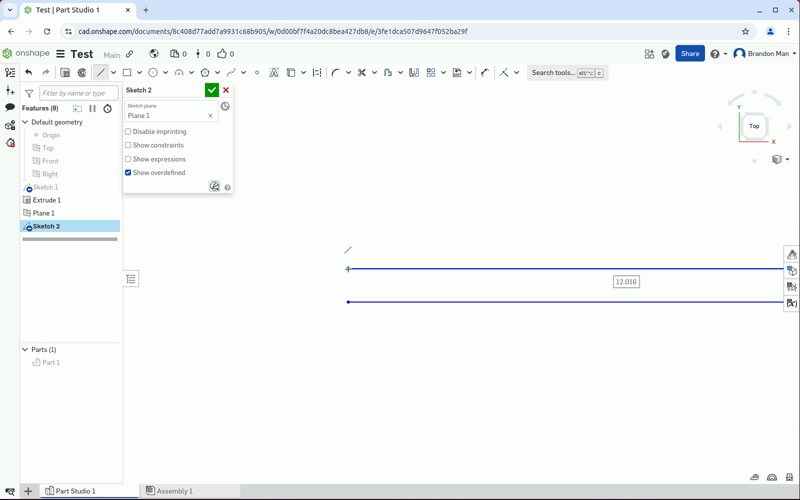
scroll(-6)
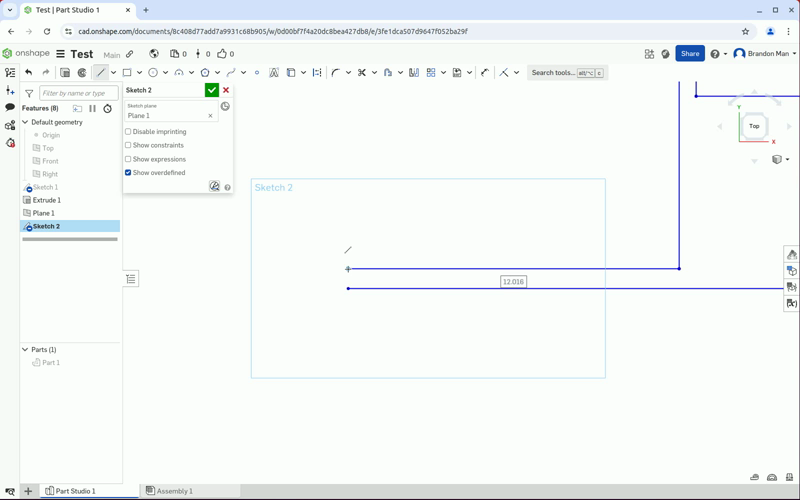
scroll(-6)
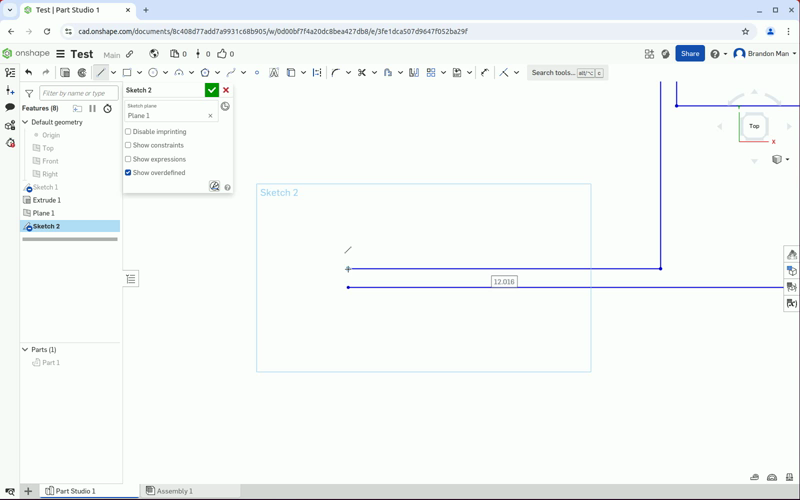
scroll(-6)
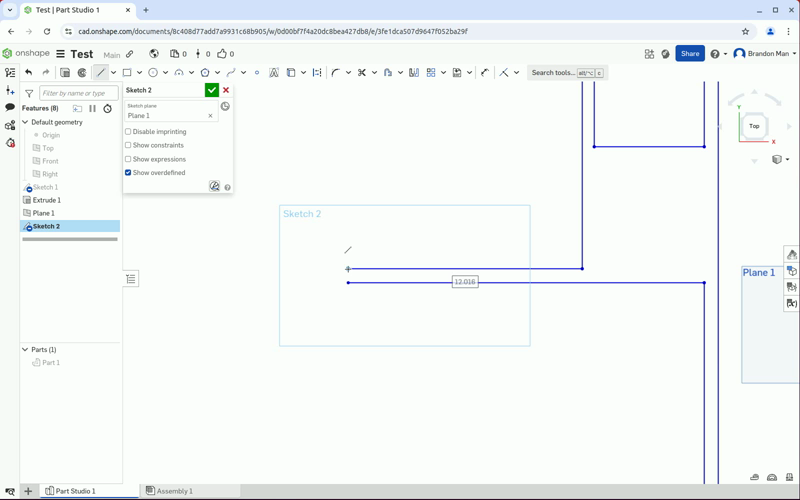
scroll(-6)
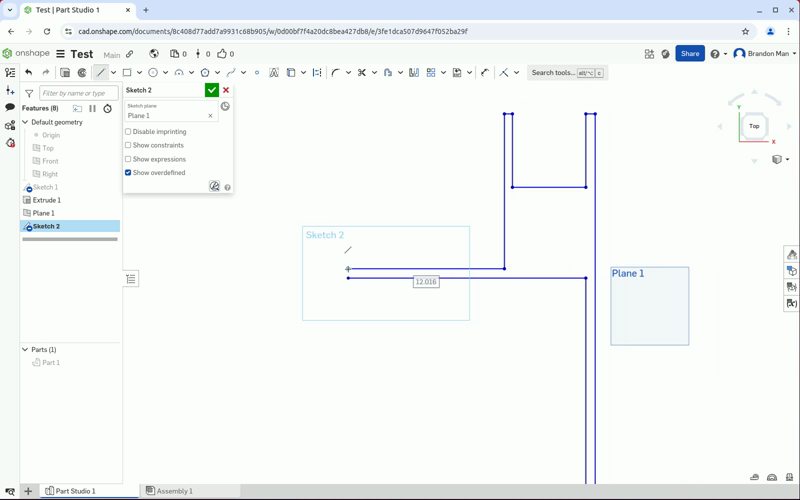
scroll(-6)
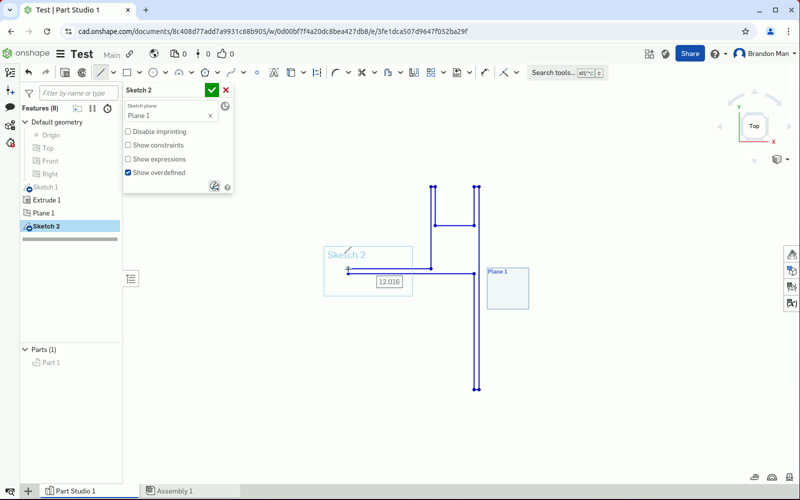
scroll(-6)
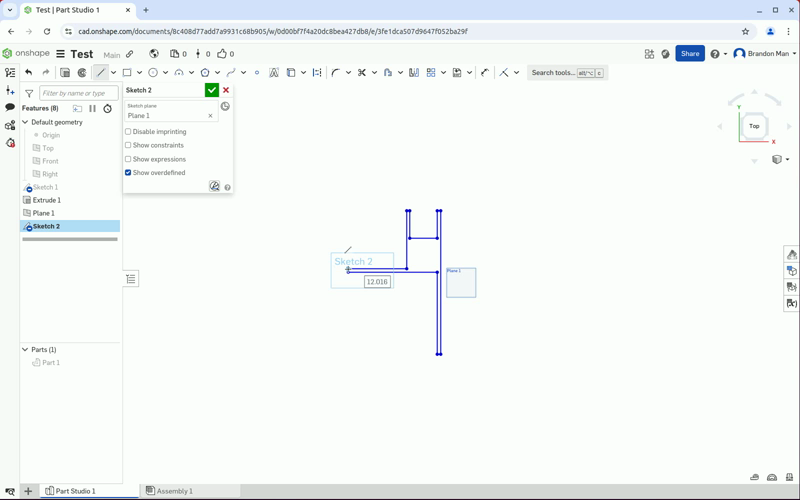
key_up(shift)
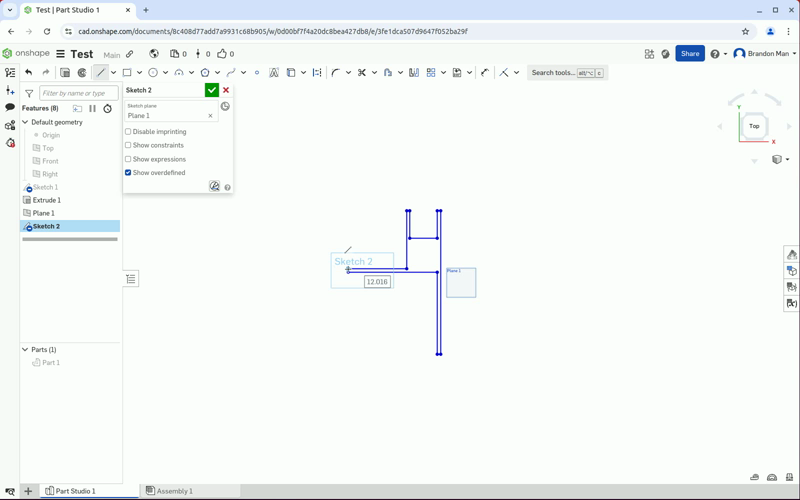
mouse_move(378, 268)
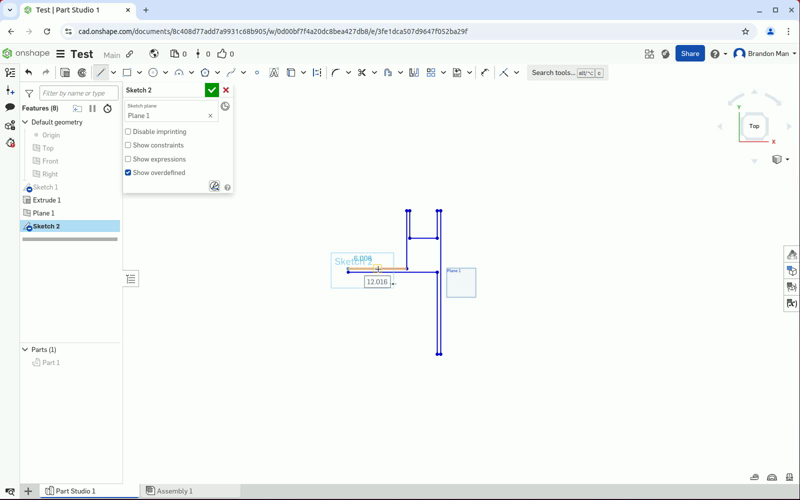
key_down(shift)
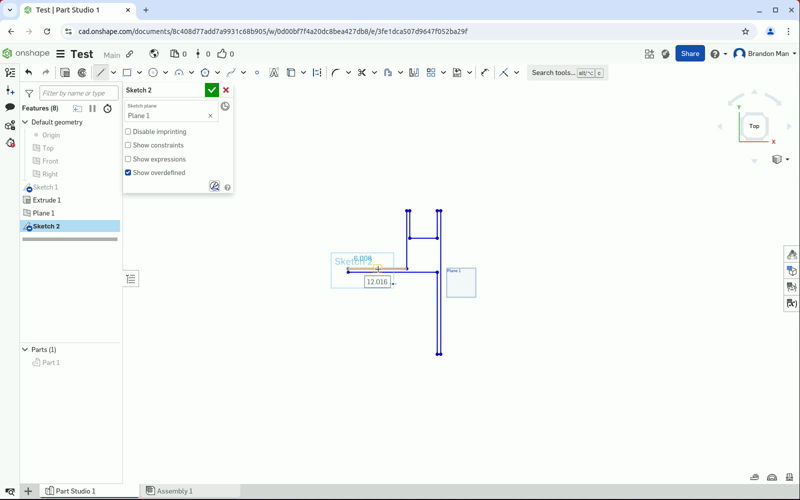
mouse_move(348, 272)
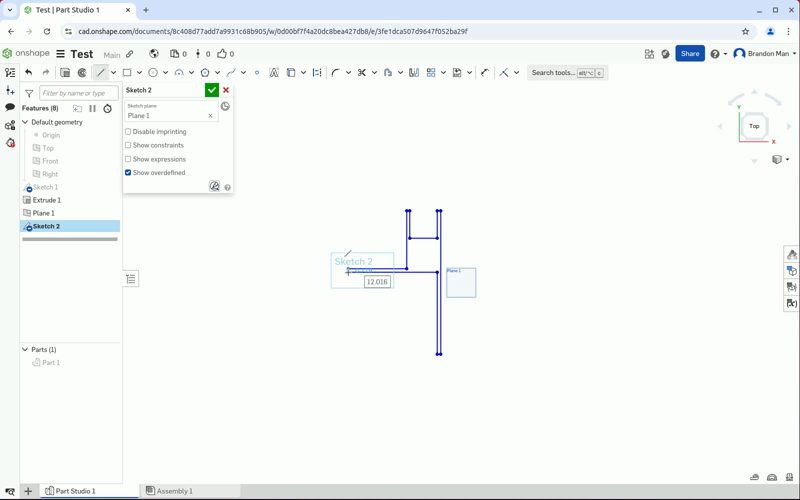
scroll(6)
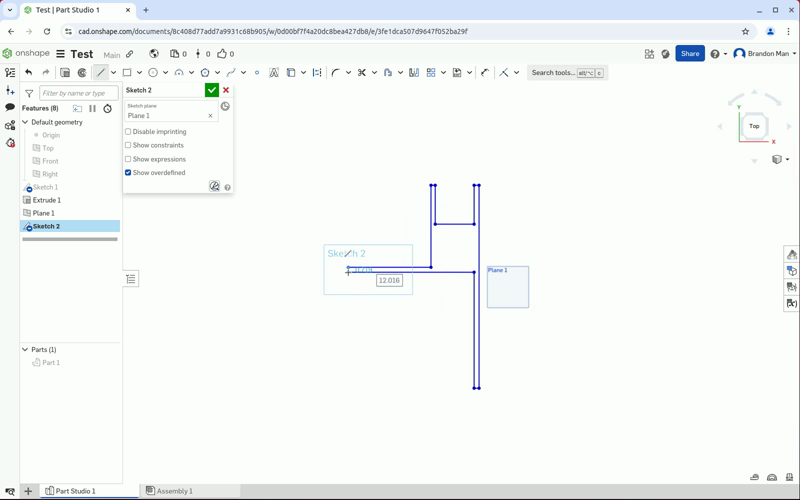
scroll(6)
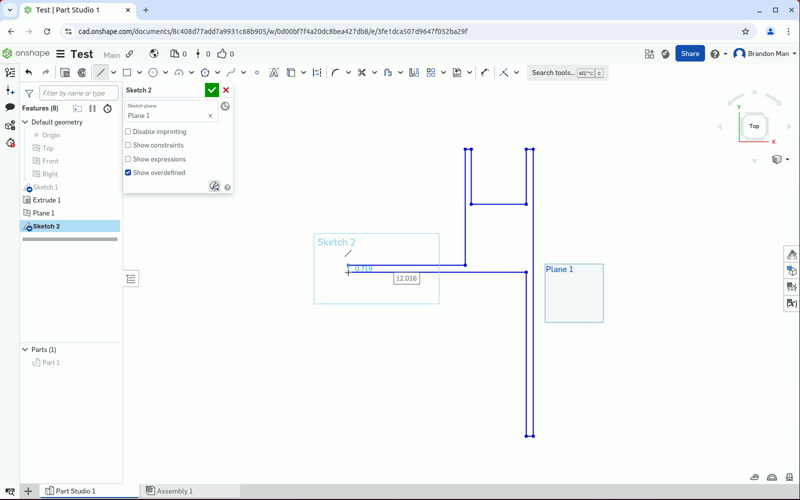
scroll(6)
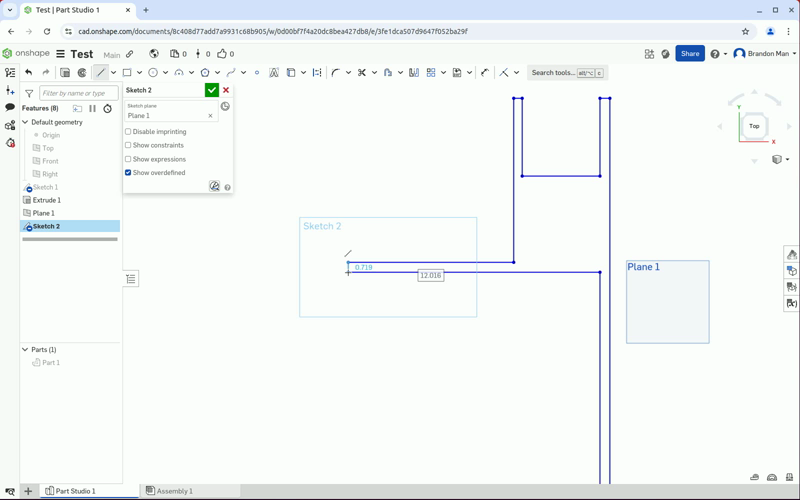
scroll(6)
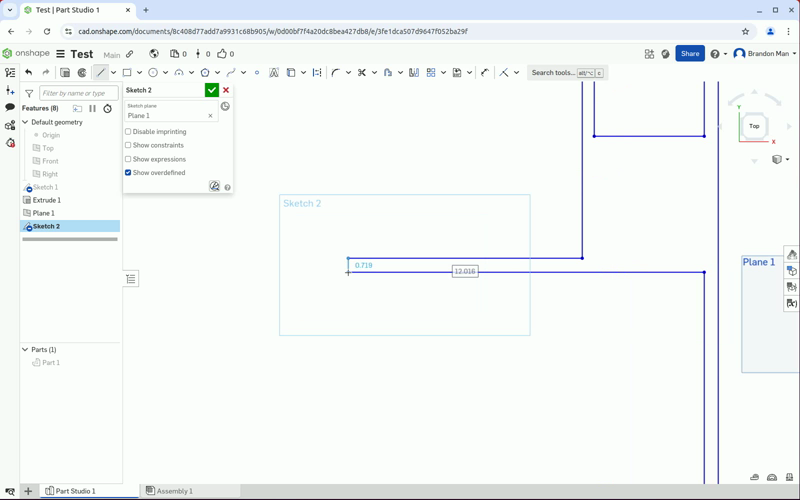
scroll(6)
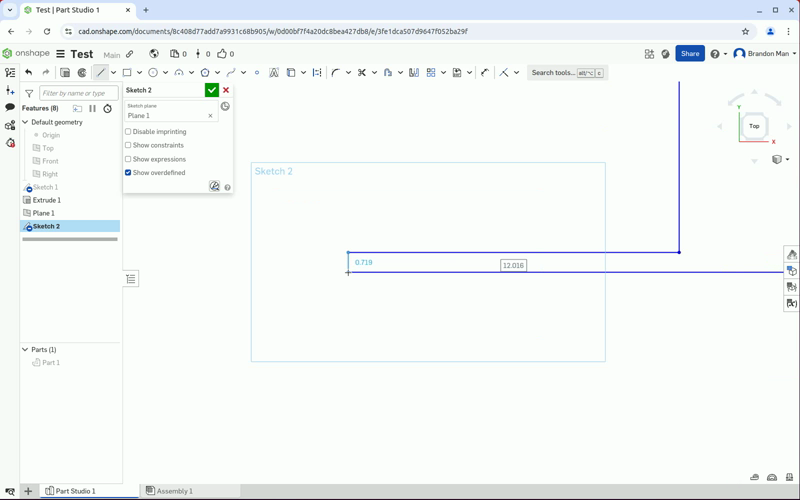
scroll(6)
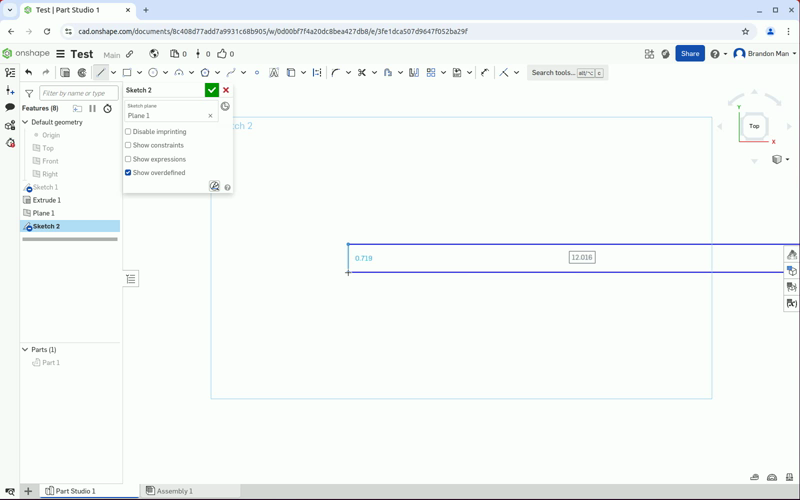
scroll(6)
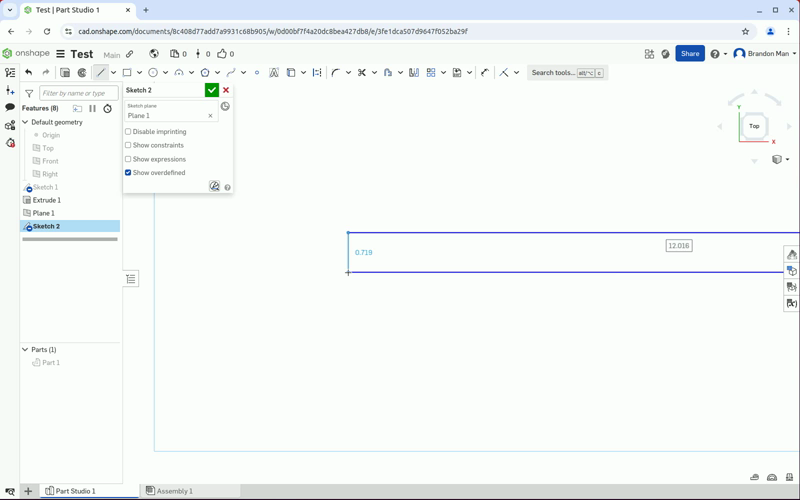
key_up(shift)
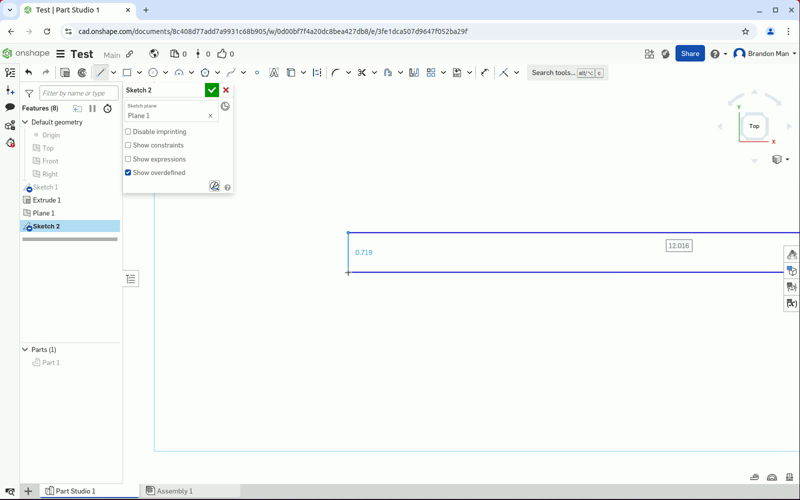
click(348, 272)
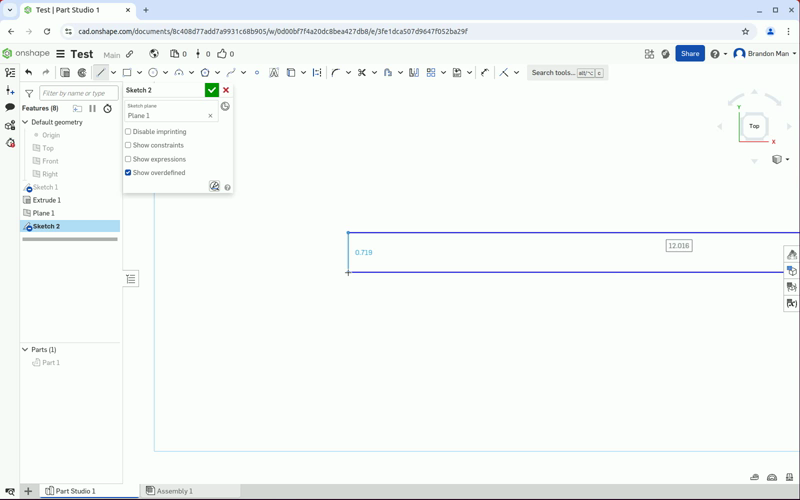
scroll(-6)
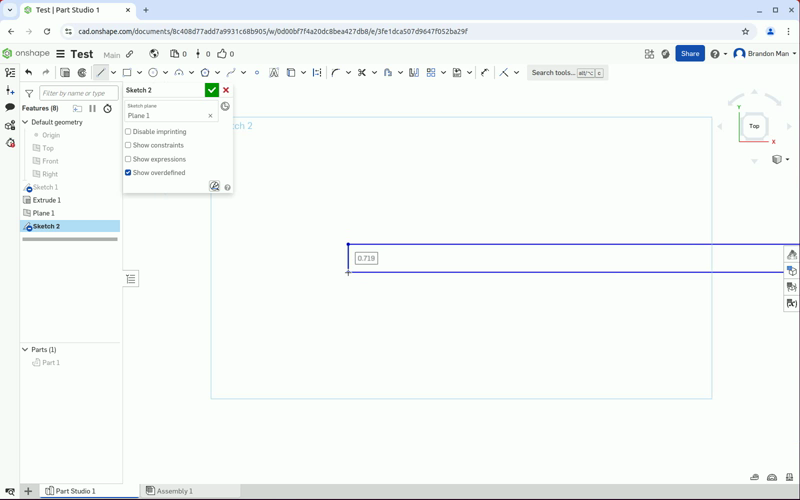
scroll(-6)
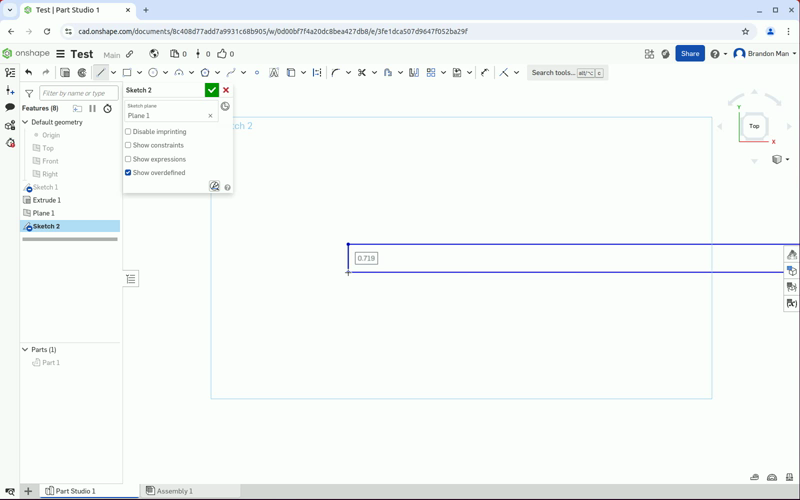
scroll(-6)
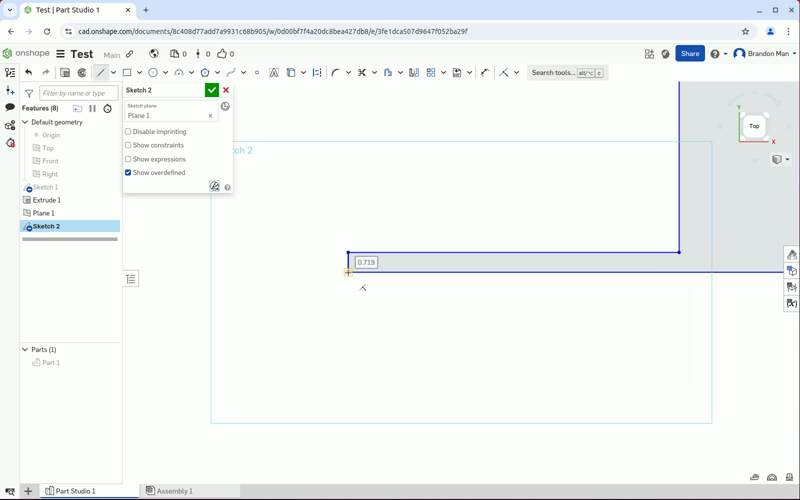
scroll(-6)
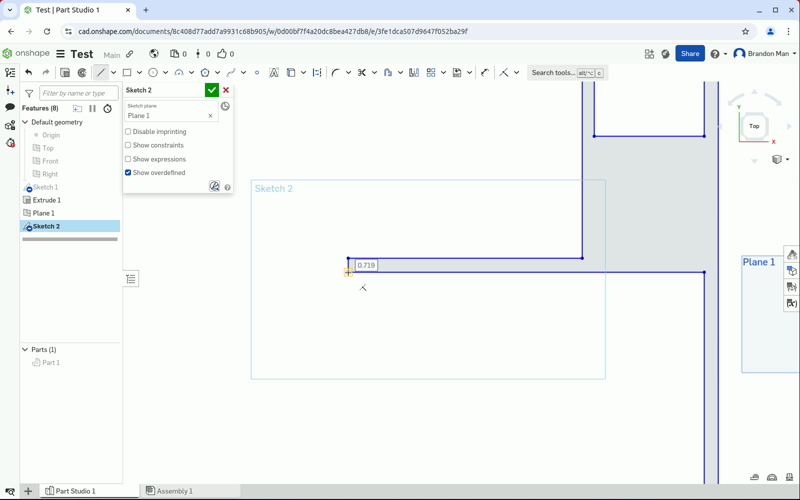
scroll(-6)
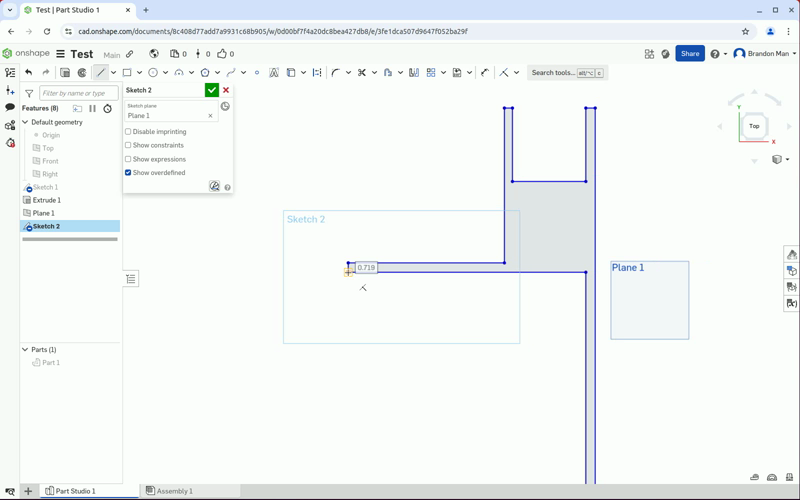
scroll(-6)
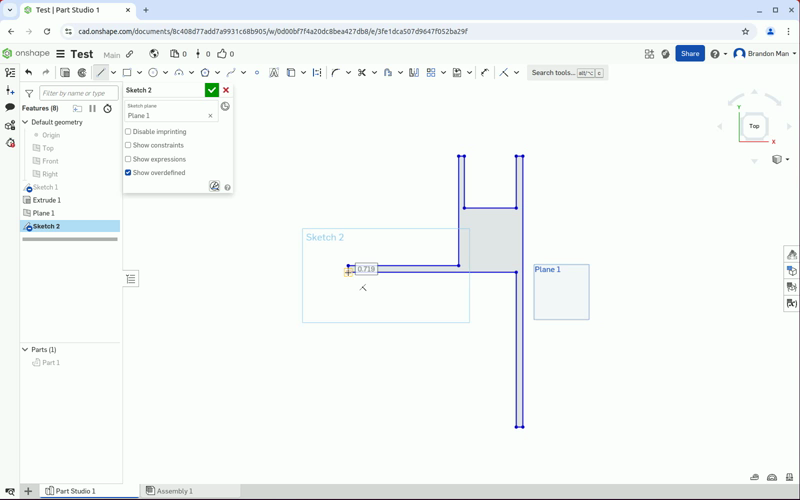
scroll(-6)
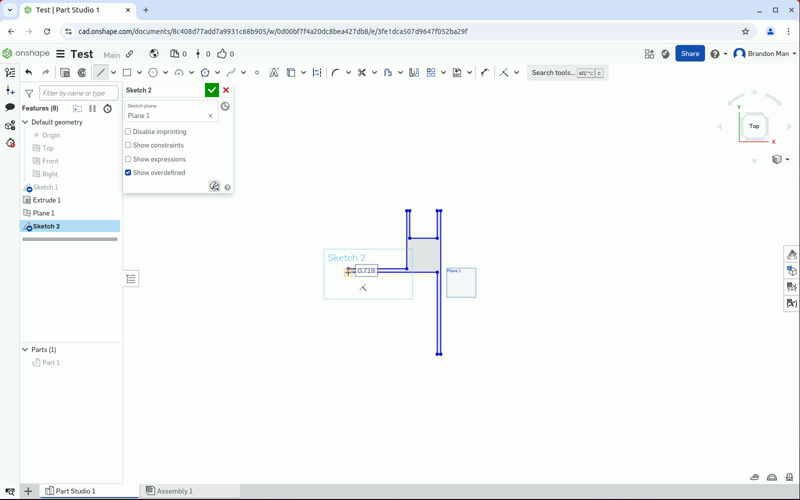
key(esc)
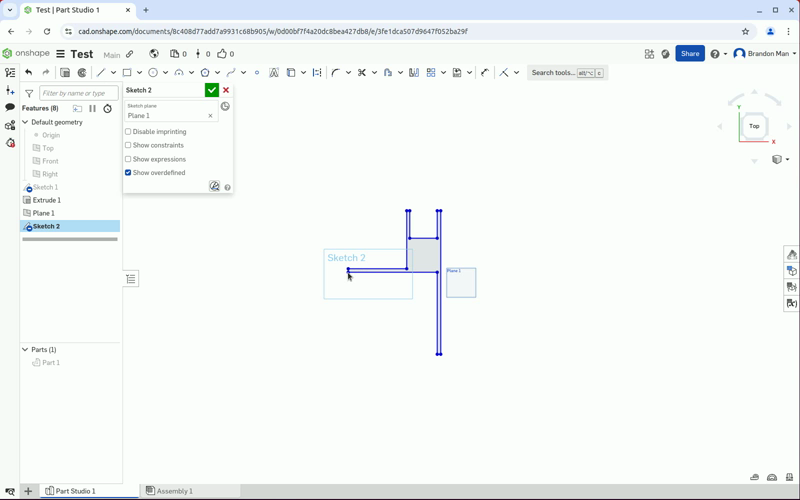
key(l)
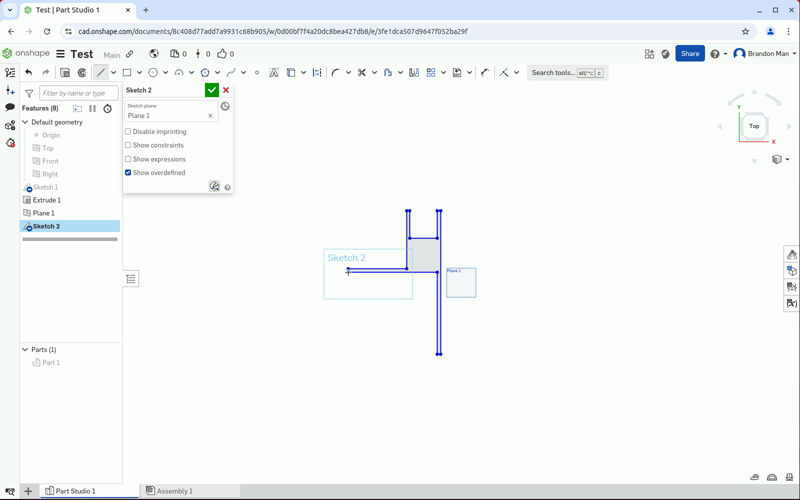
key_down(shift)
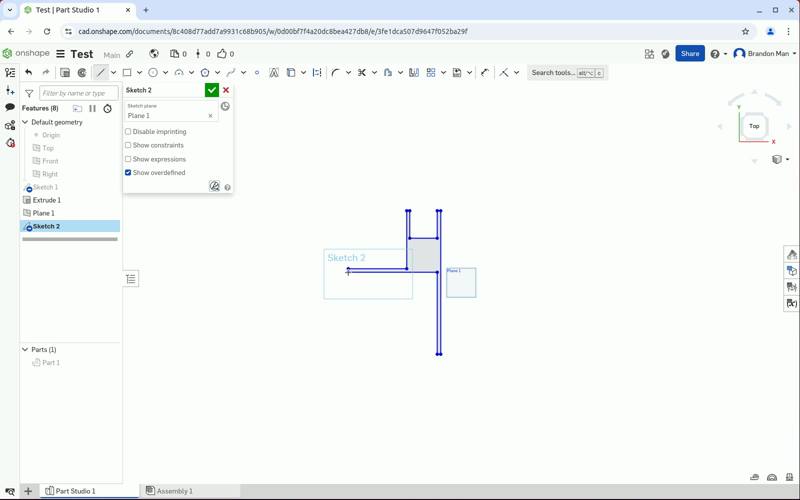
mouse_move(409, 268)
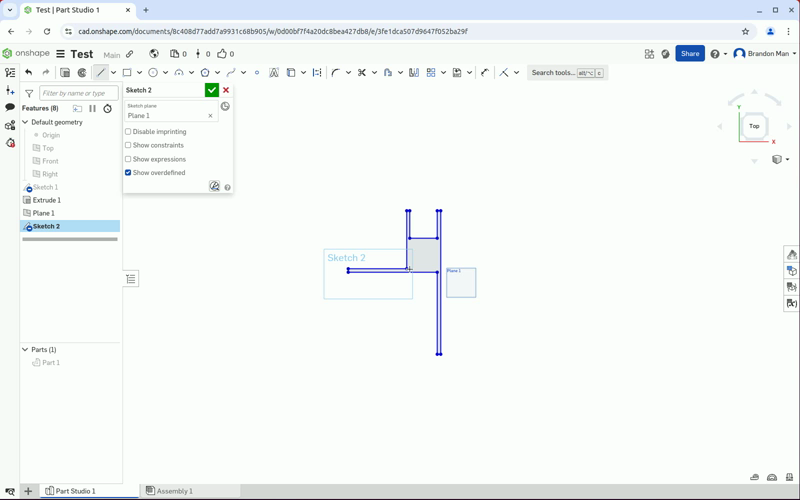
scroll(6)
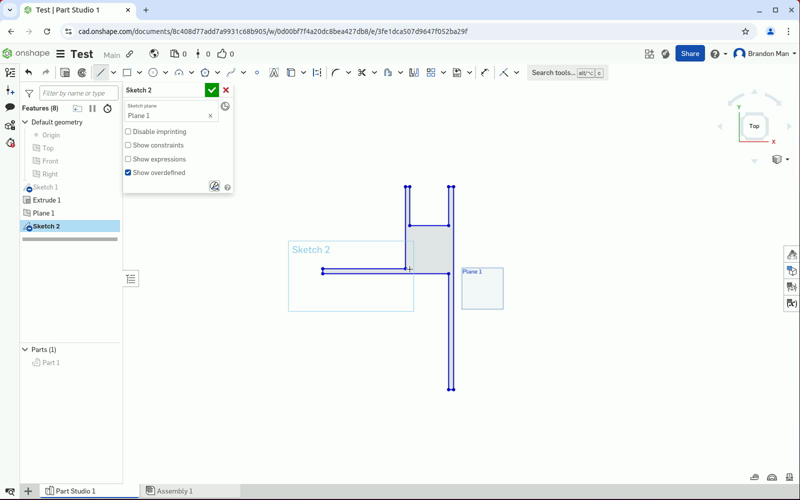
scroll(6)
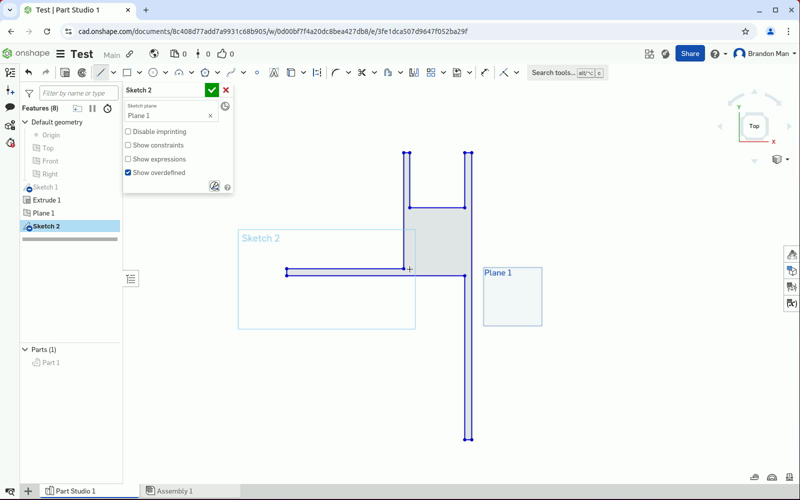
scroll(6)
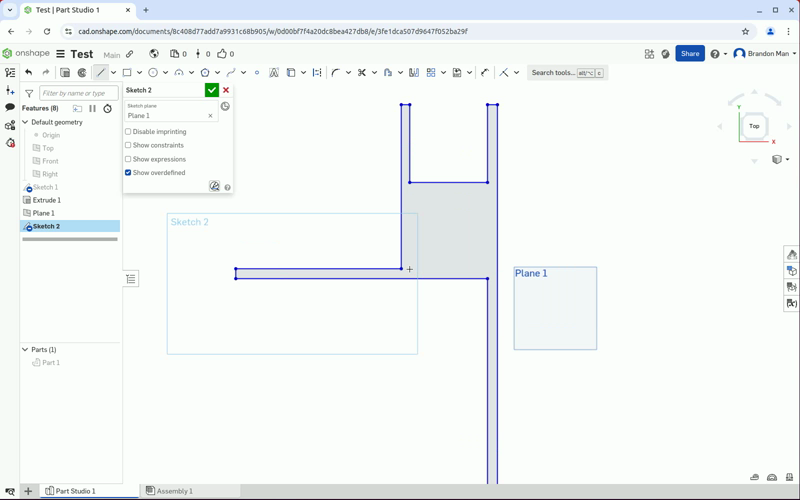
scroll(6)
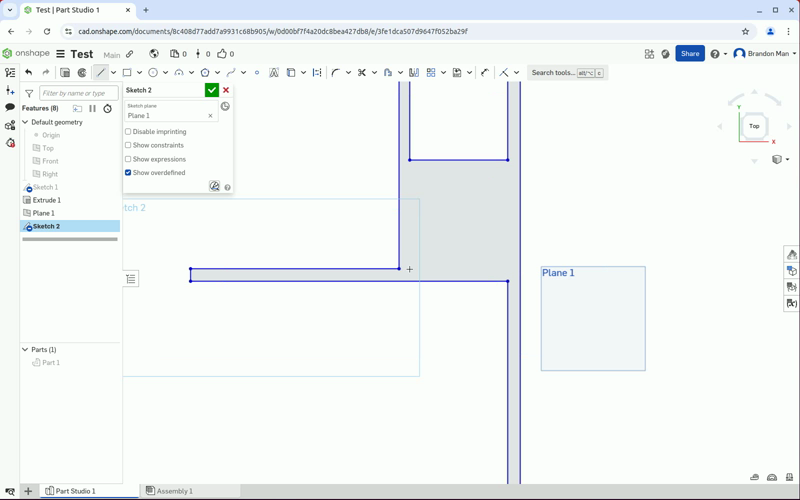
scroll(6)
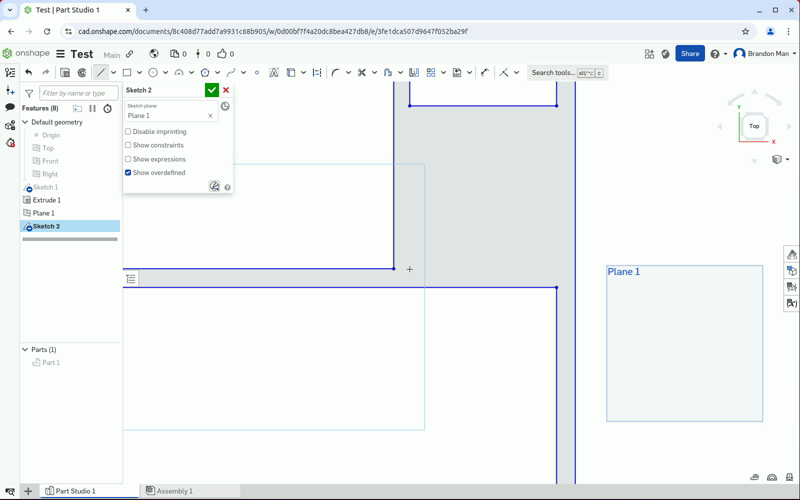
scroll(6)
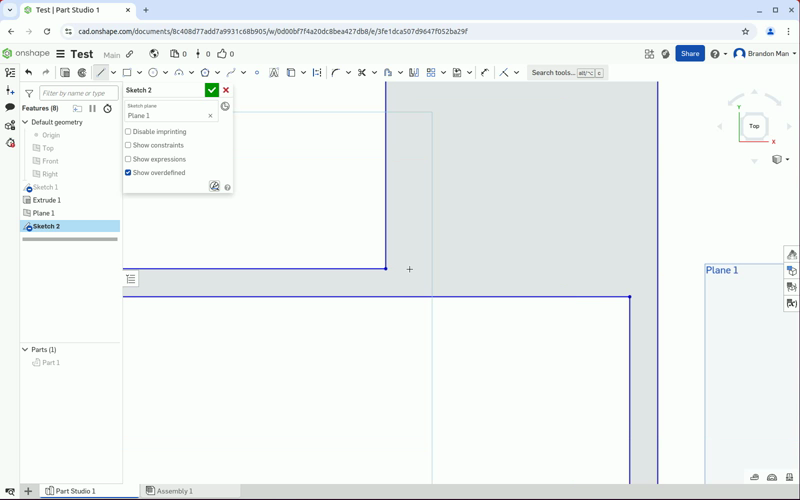
scroll(6)
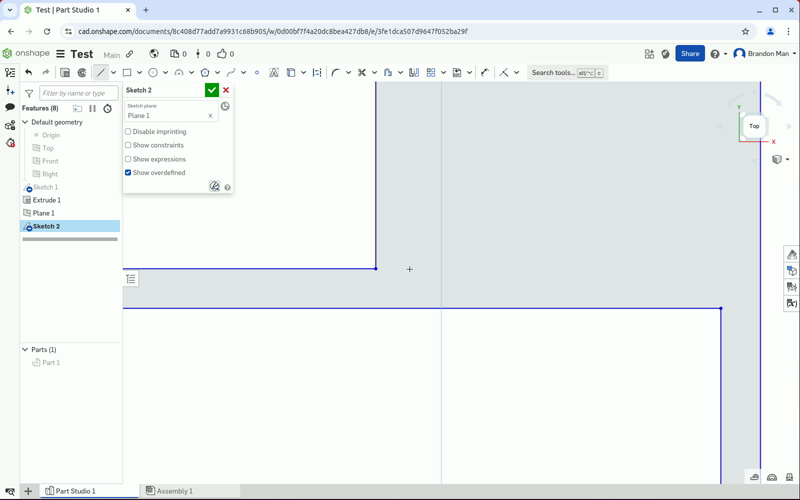
click(409, 268)
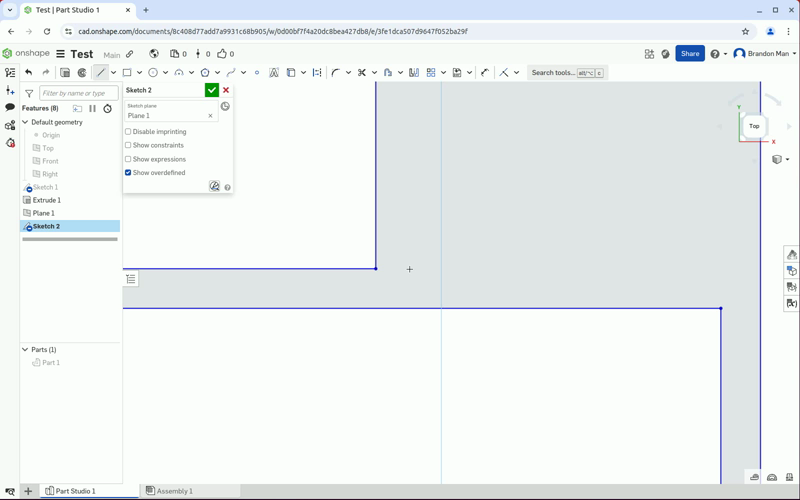
scroll(-6)
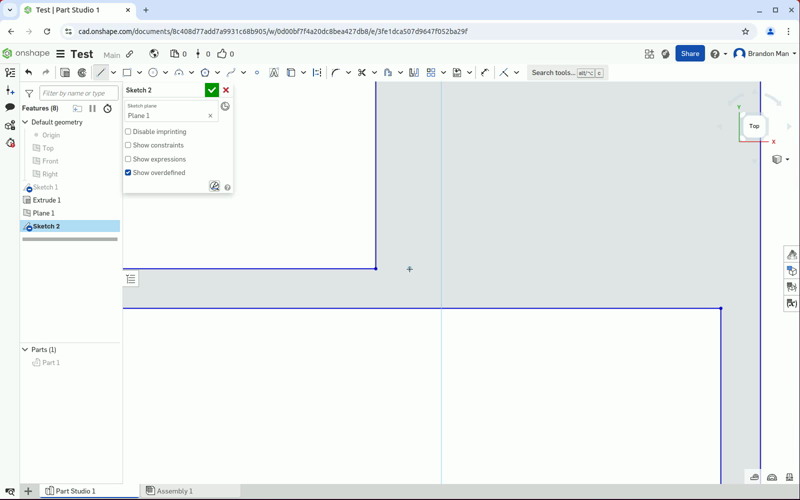
scroll(-6)
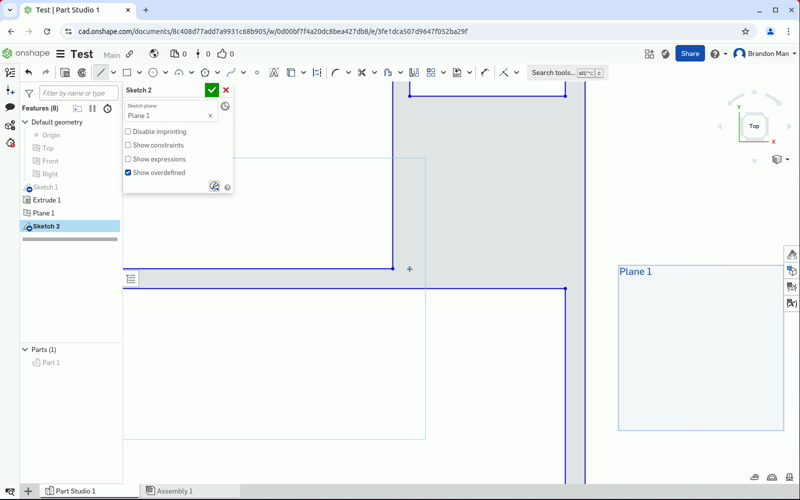
scroll(-6)
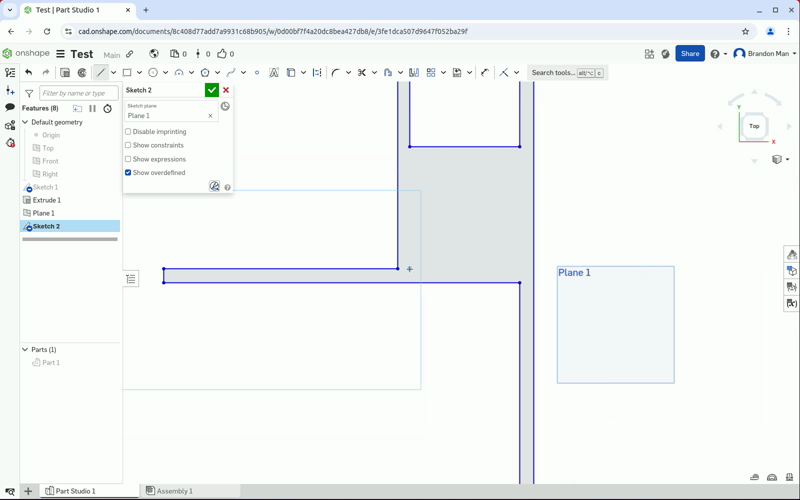
scroll(-6)
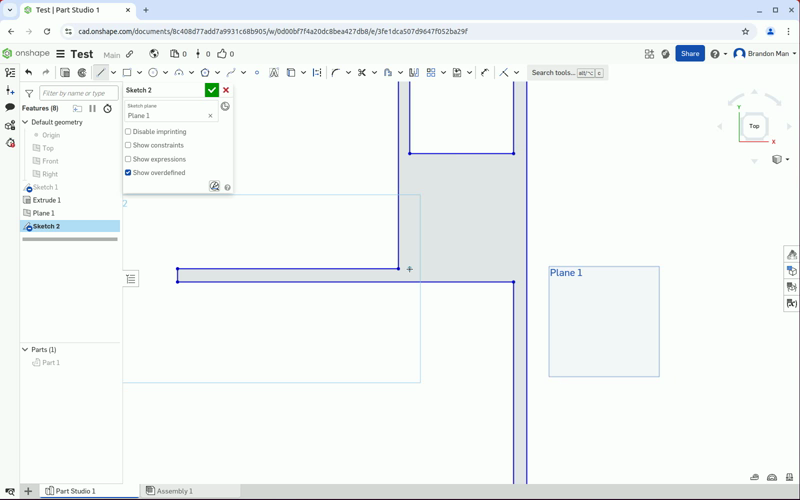
scroll(-6)
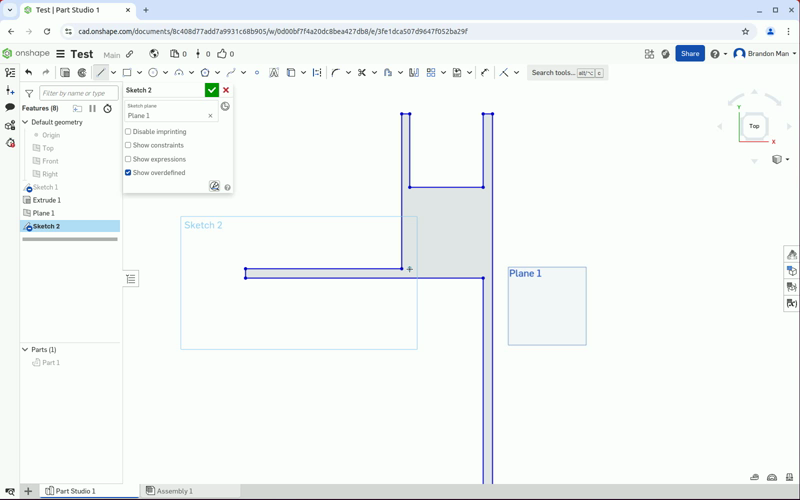
scroll(-6)
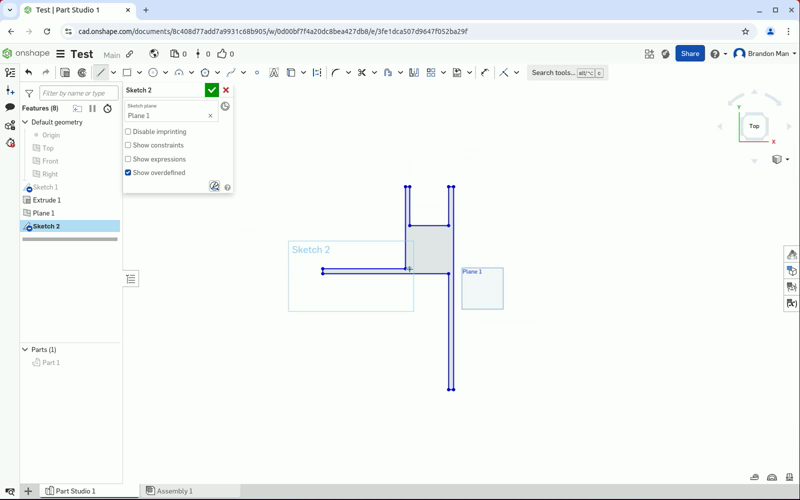
scroll(-6)
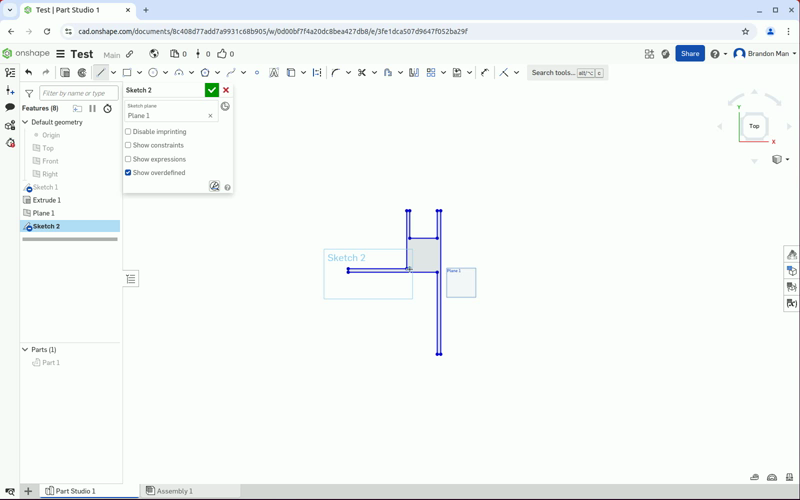
key_up(shift)
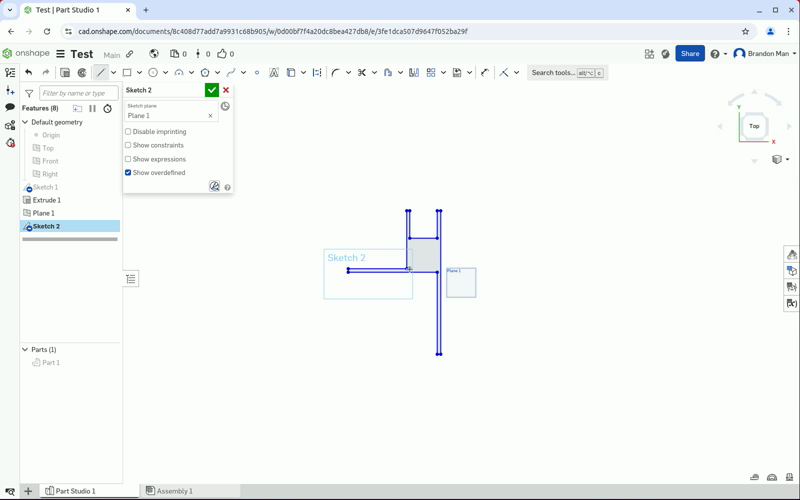
key_down(shift)
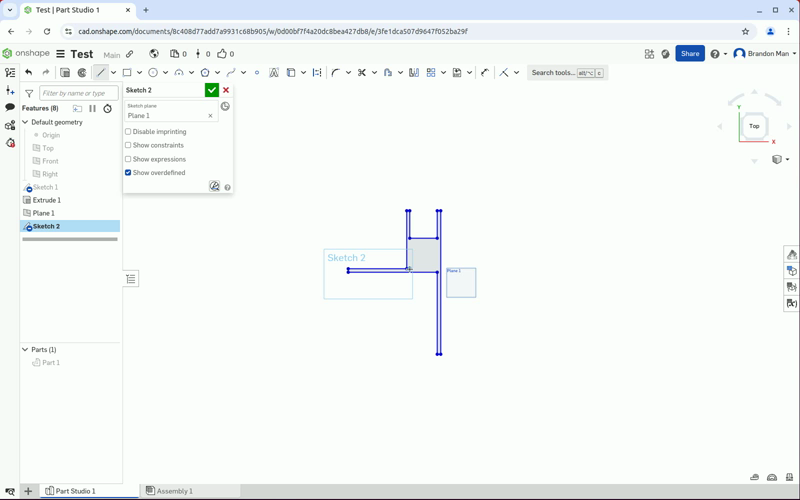
mouse_move(439, 268)
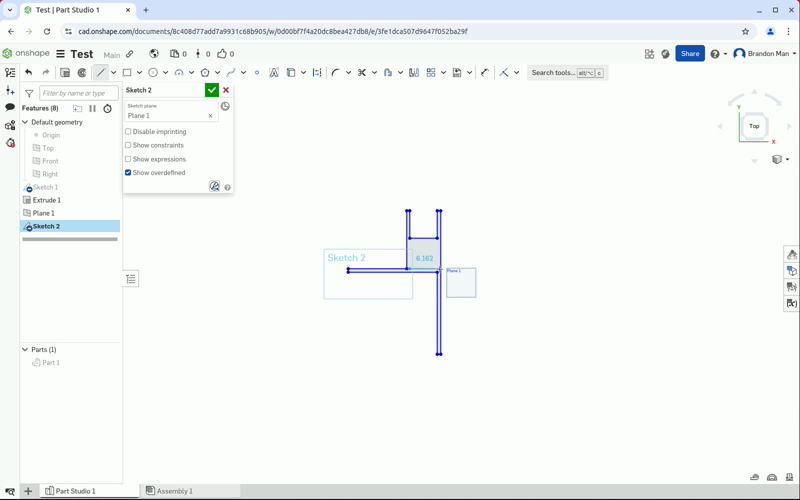
mouse_move(437, 268)
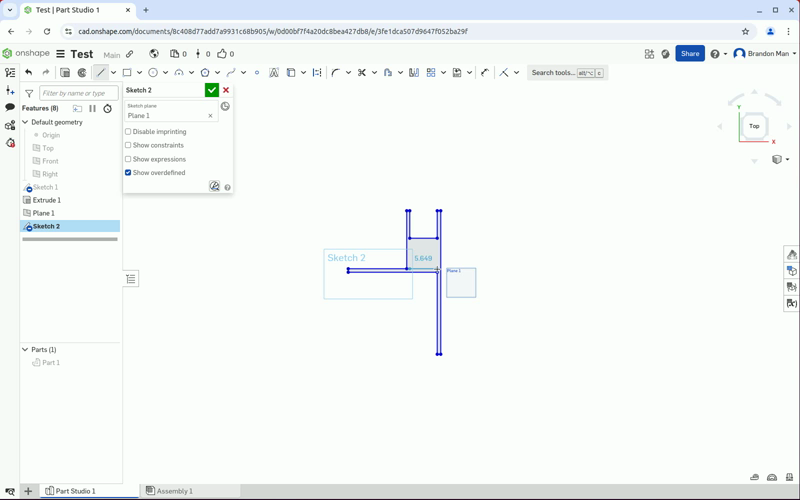
scroll(6)
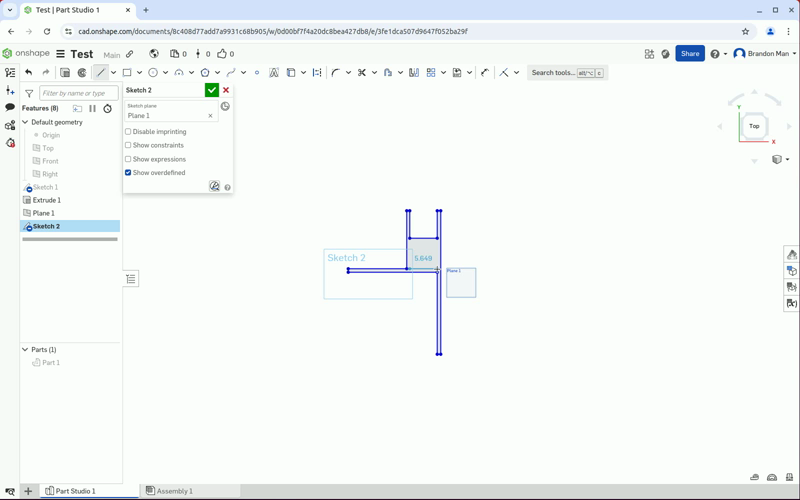
scroll(6)
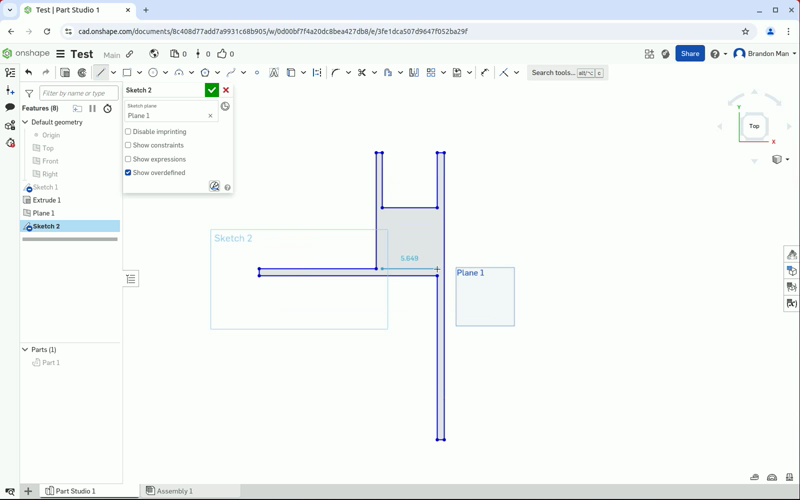
scroll(6)
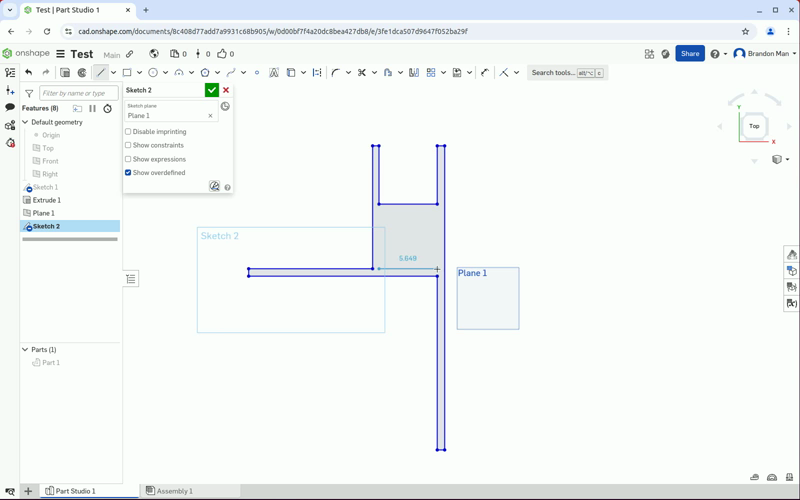
scroll(6)
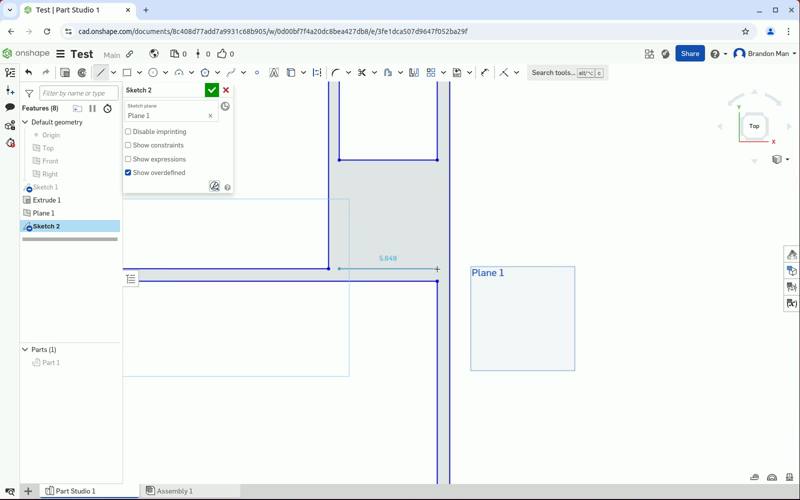
scroll(6)
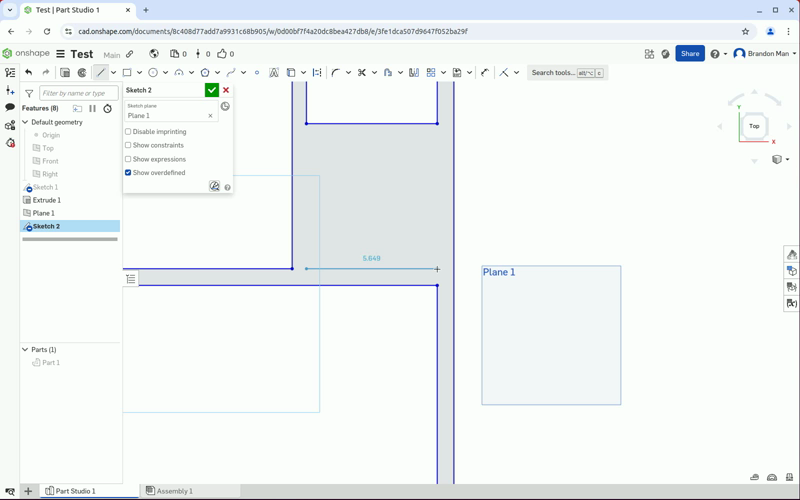
scroll(6)
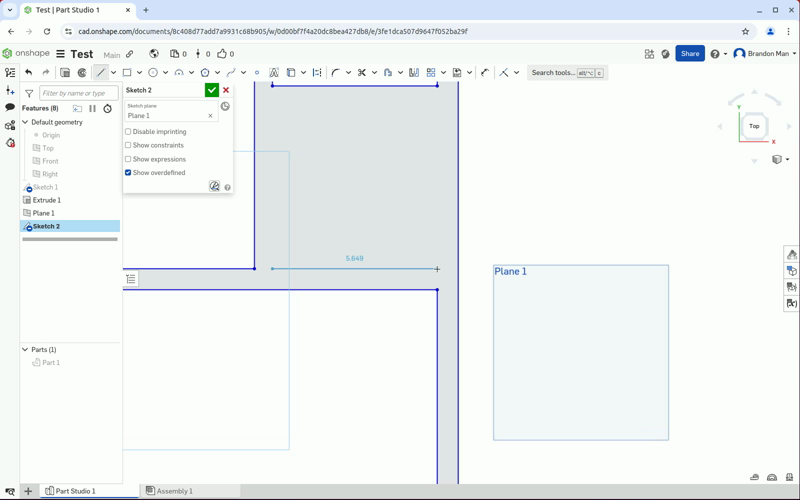
scroll(6)
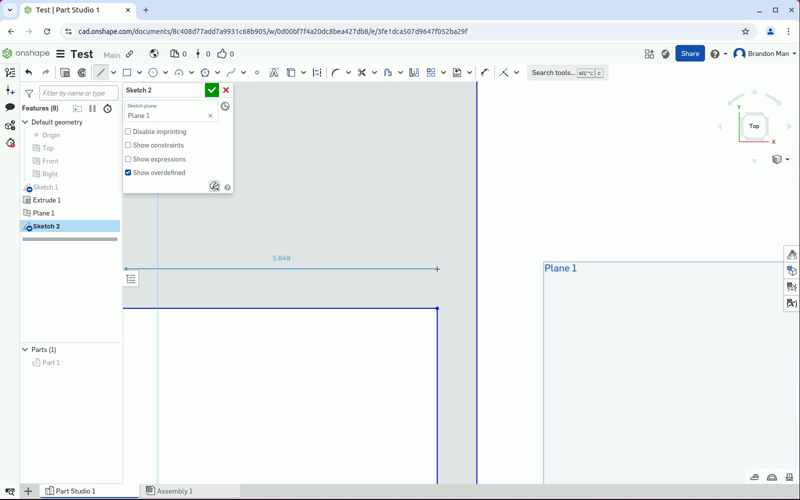
click(437, 268)
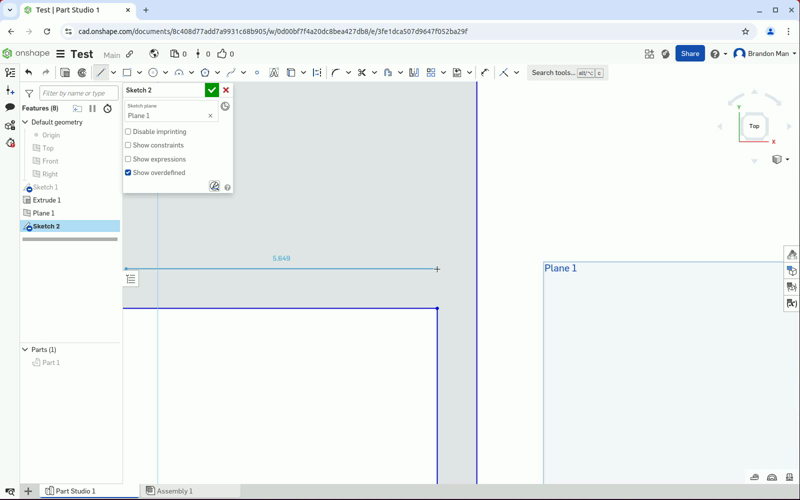
scroll(-6)
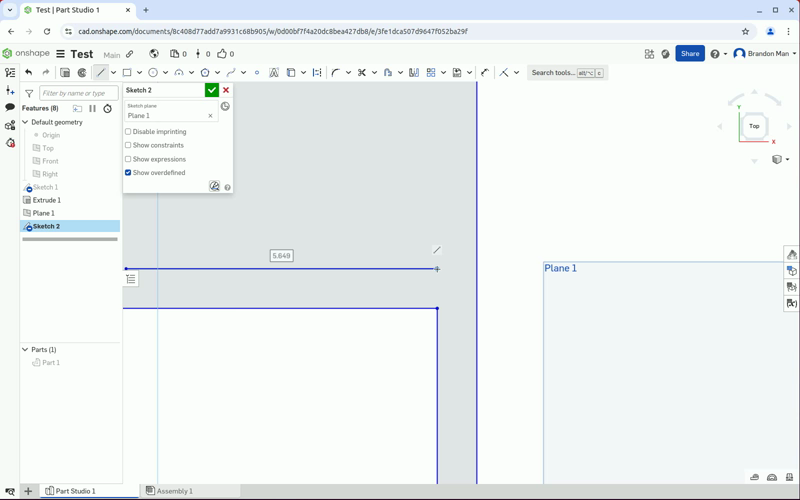
scroll(-6)
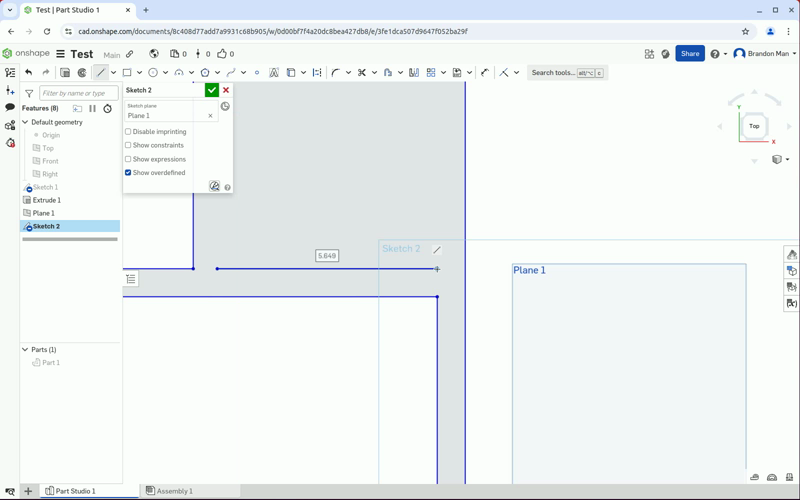
scroll(-6)
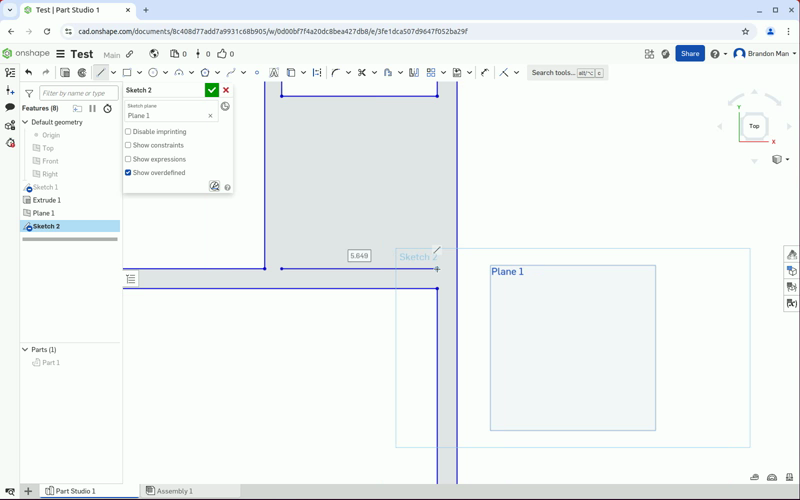
scroll(-6)
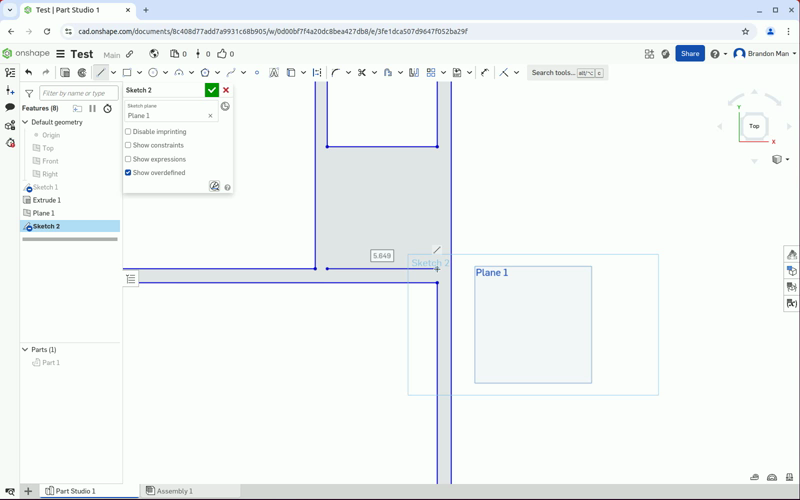
scroll(-6)
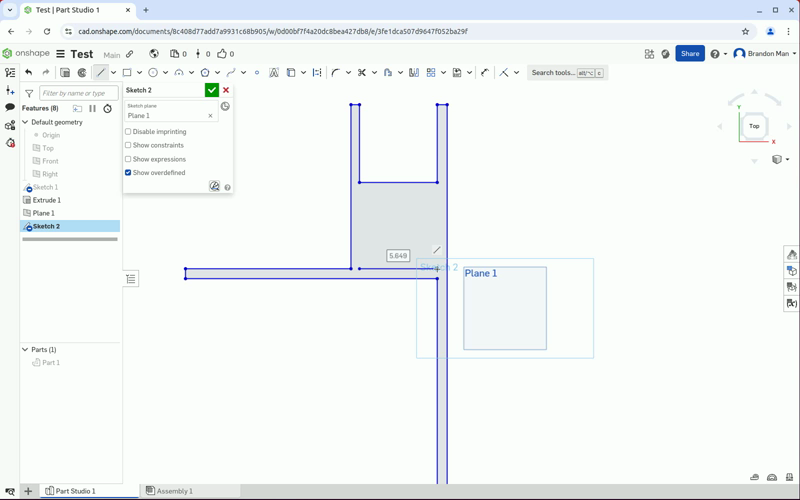
scroll(-6)
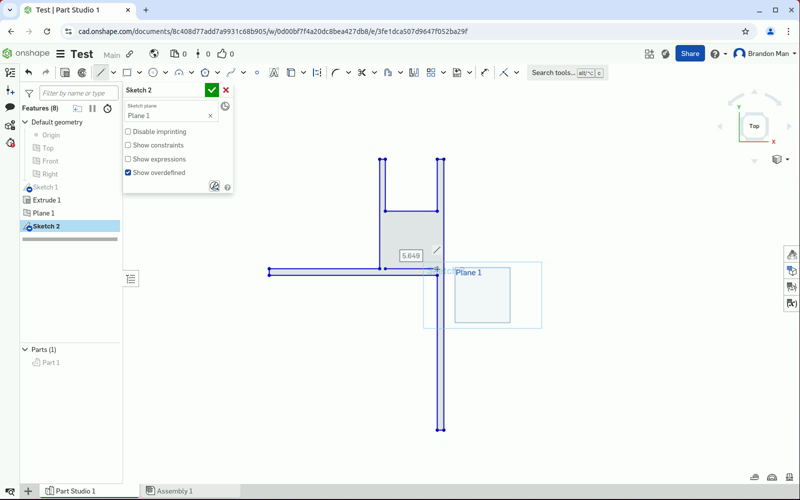
scroll(-6)
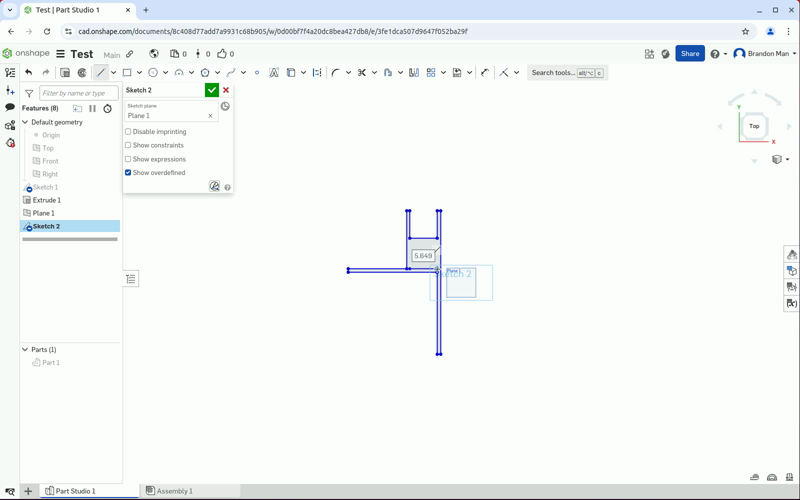
key_up(shift)
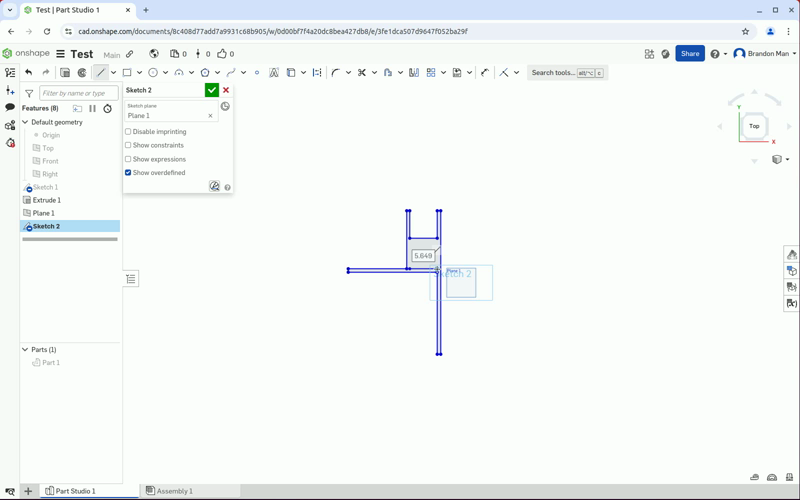
key_down(shift)
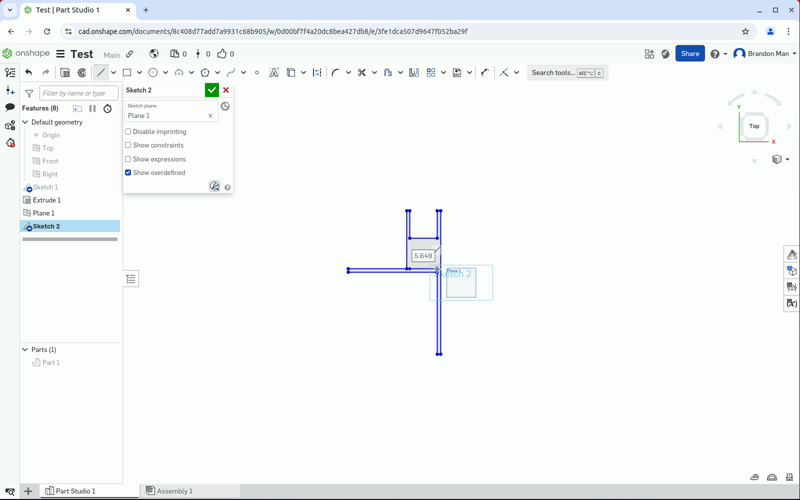
mouse_move(467, 268)
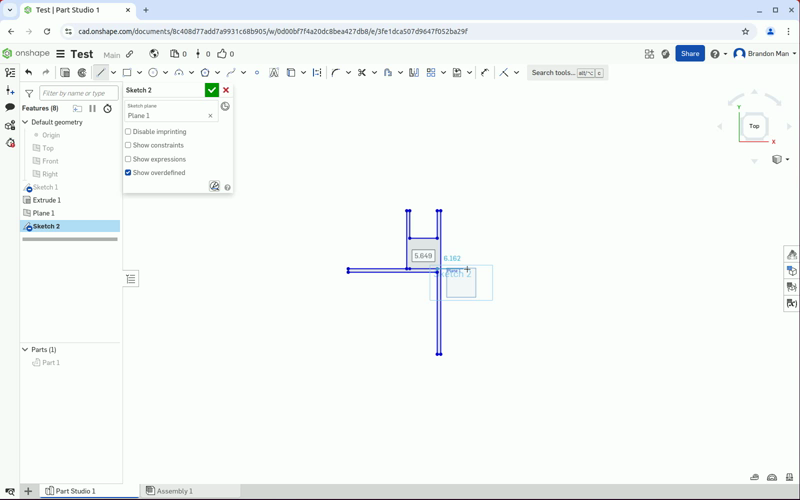
mouse_move(437, 241)
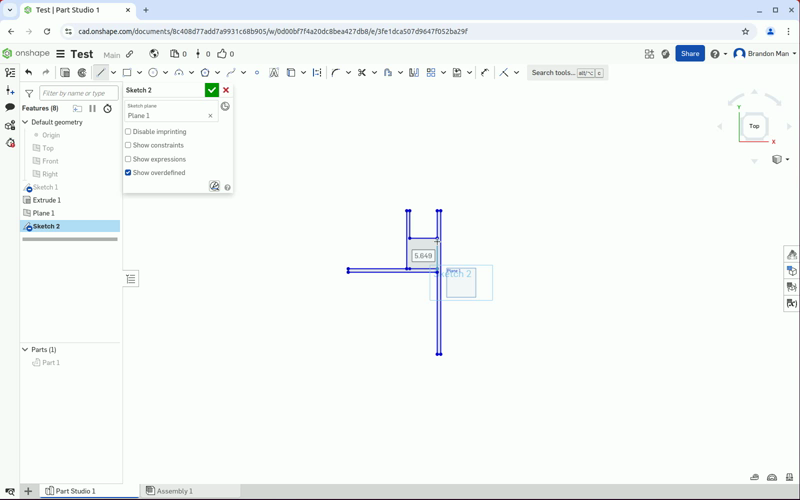
scroll(6)
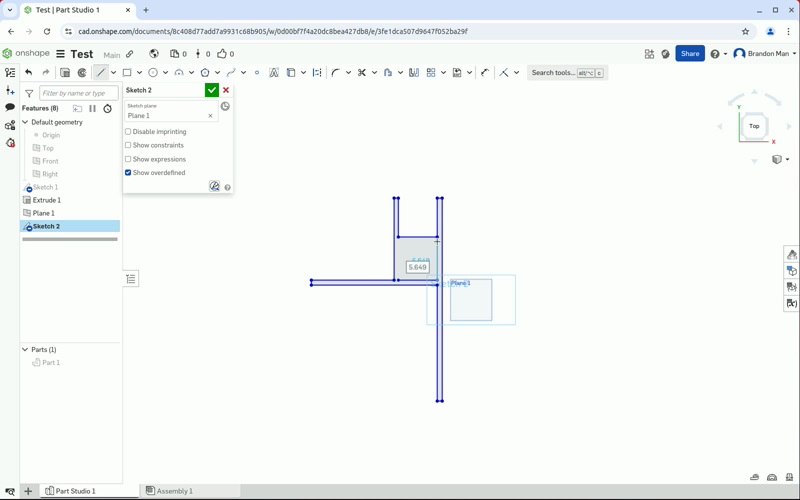
scroll(6)
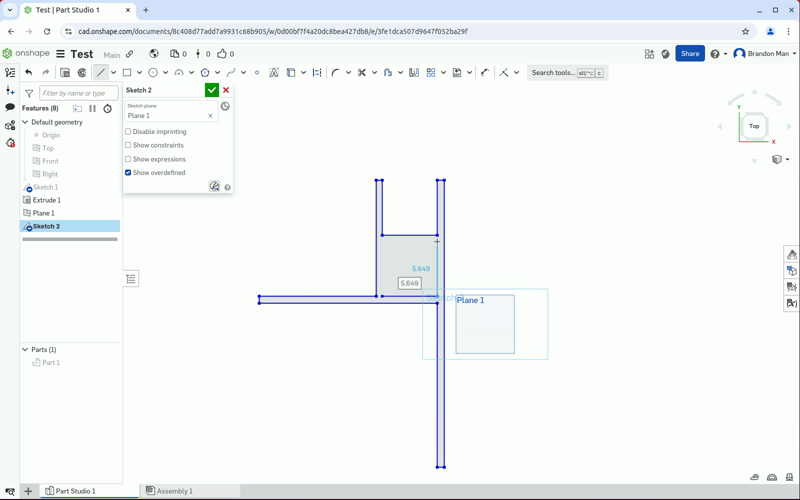
scroll(6)
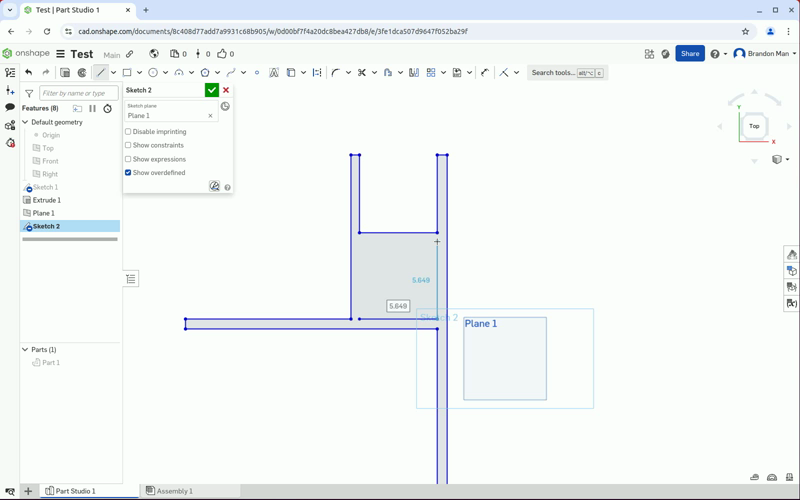
scroll(6)
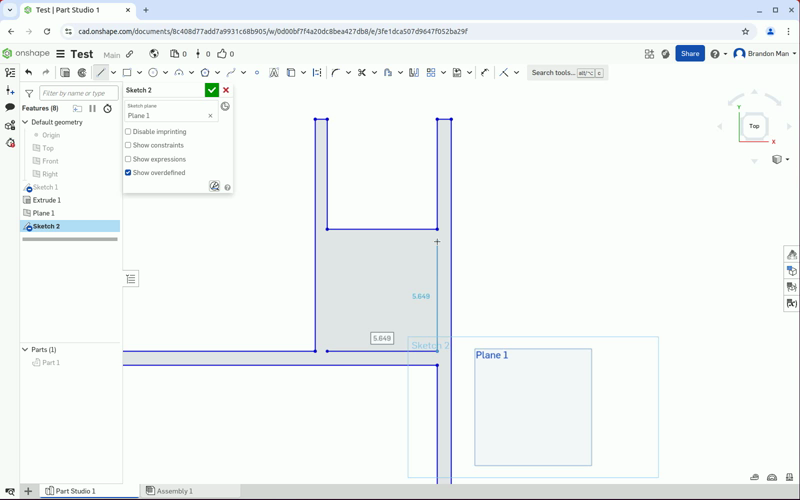
scroll(6)
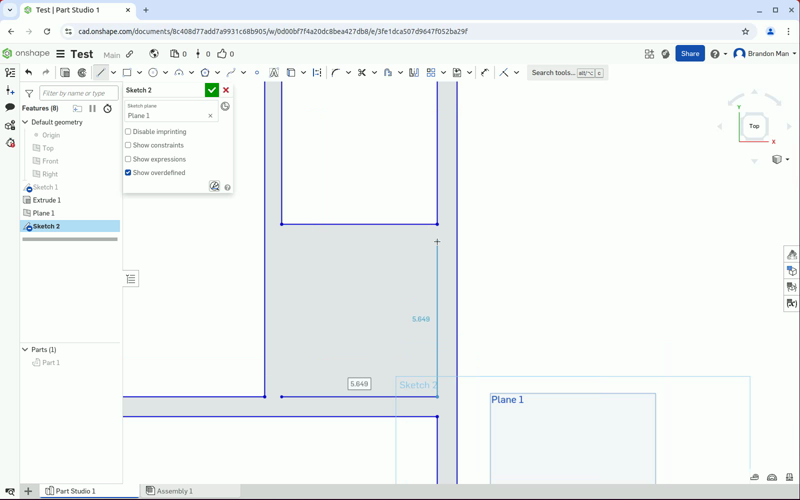
scroll(6)
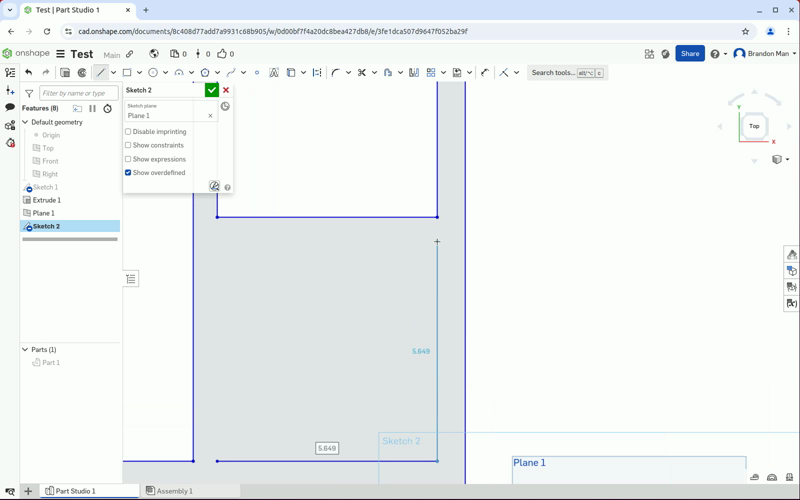
scroll(6)
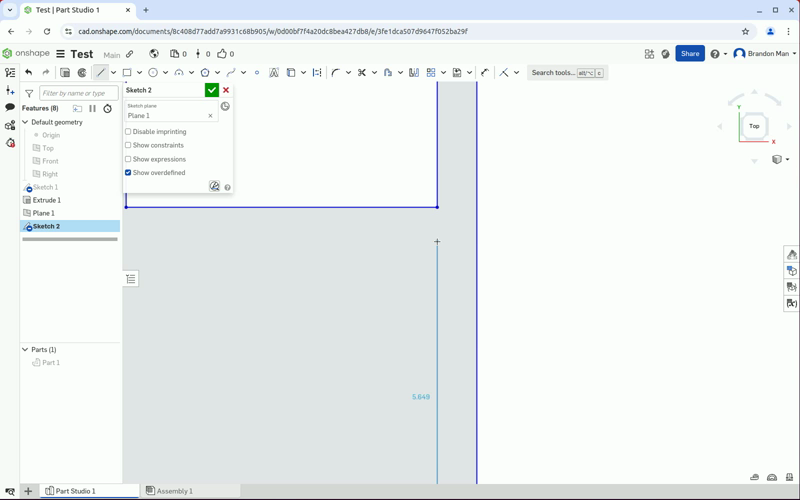
click(437, 241)
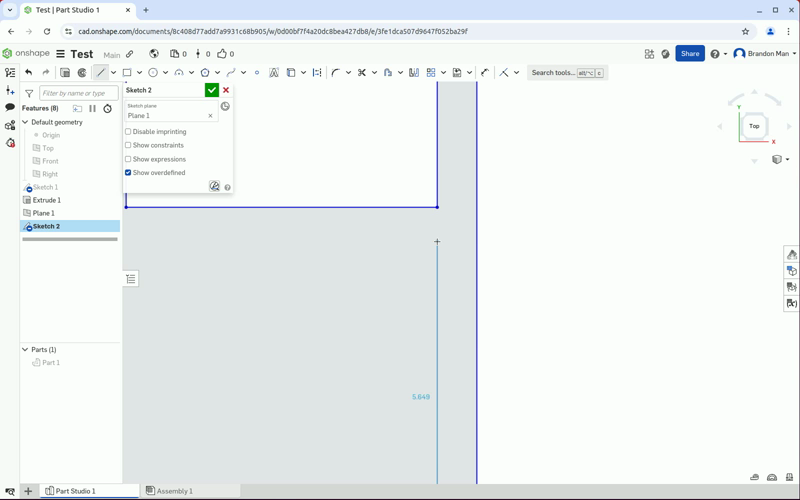
scroll(-6)
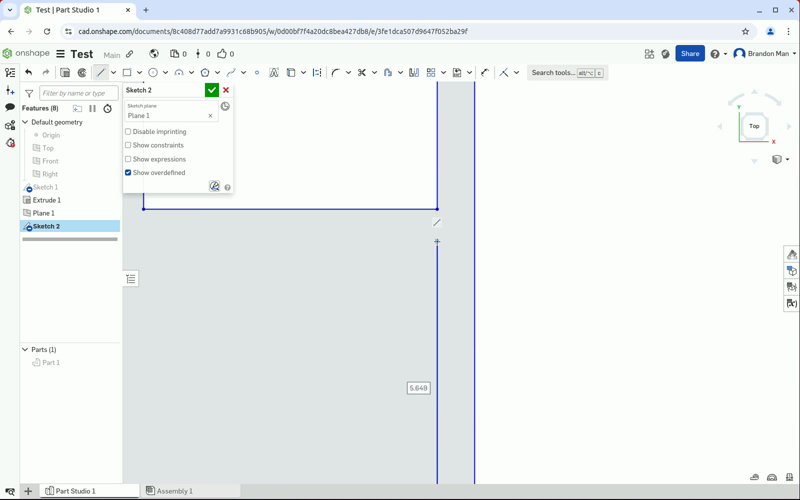
scroll(-6)
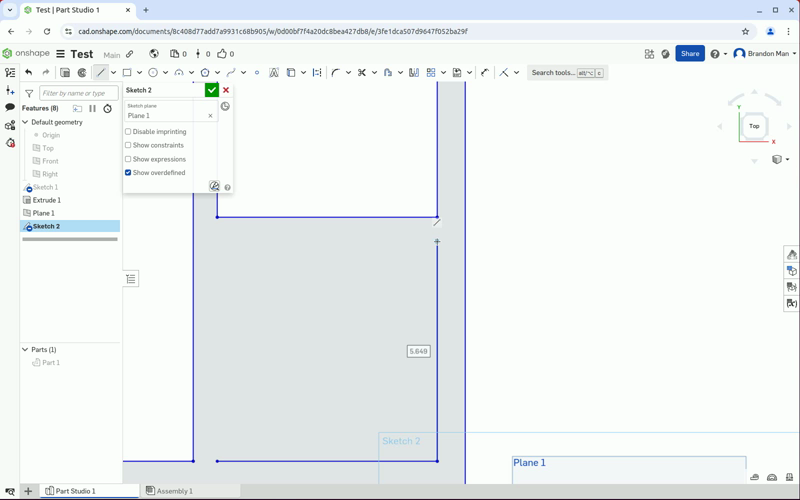
scroll(-6)
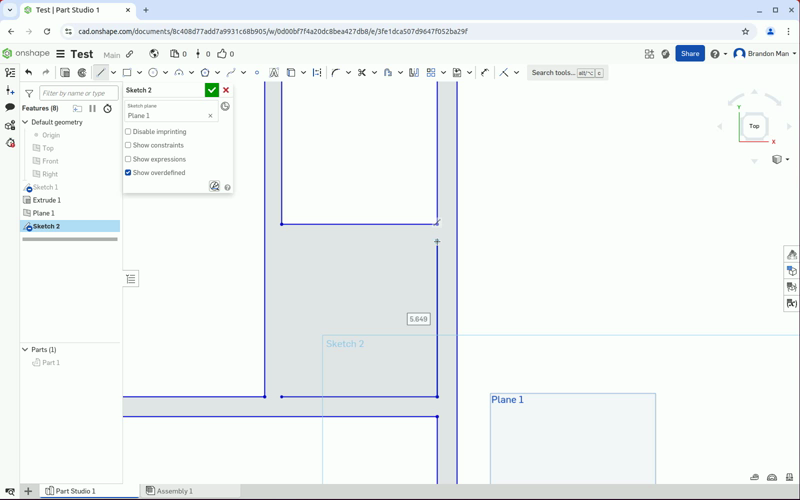
scroll(-6)
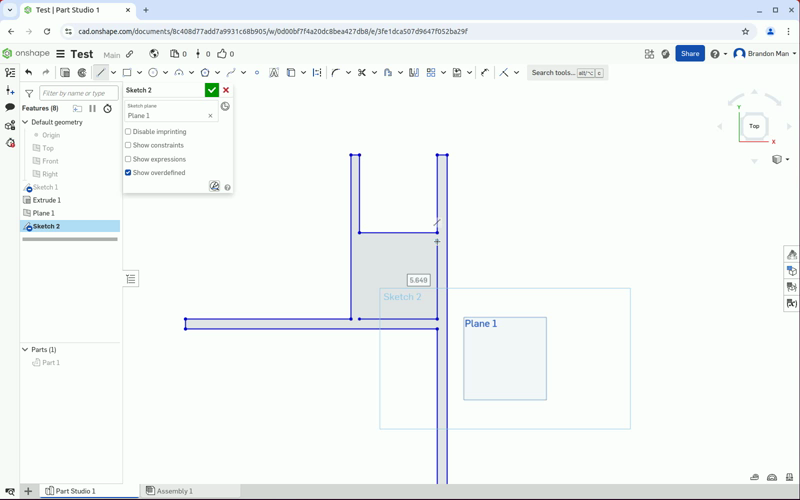
scroll(-6)
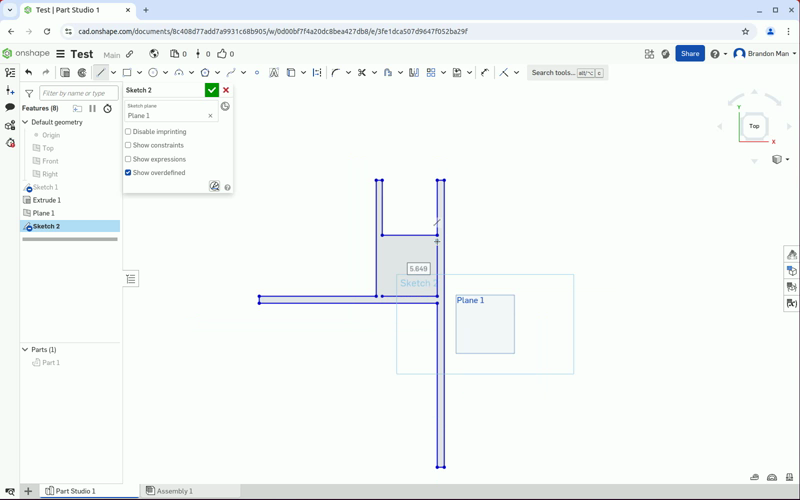
scroll(-6)
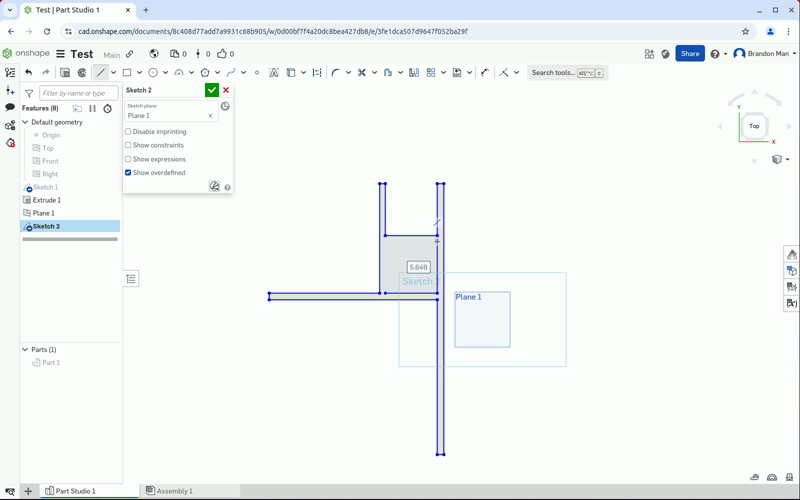
scroll(-6)
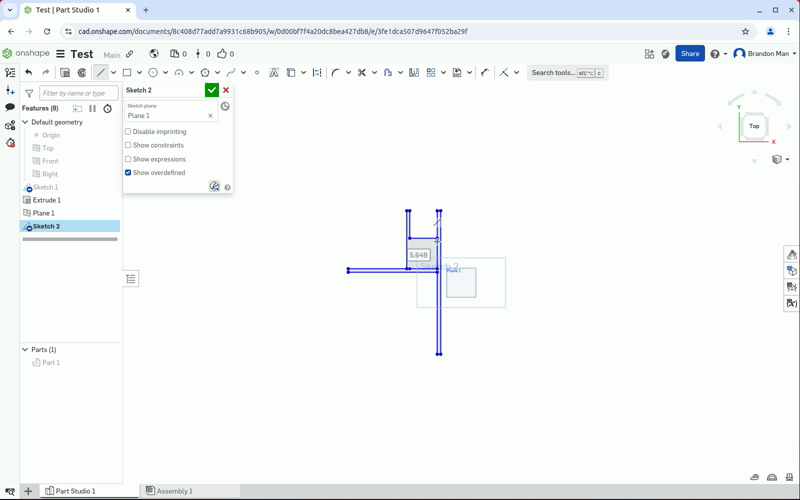
key_up(shift)
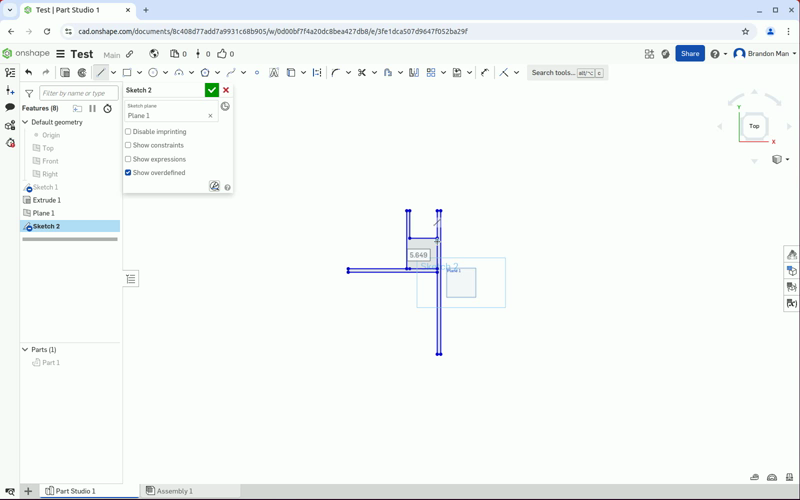
key_down(shift)
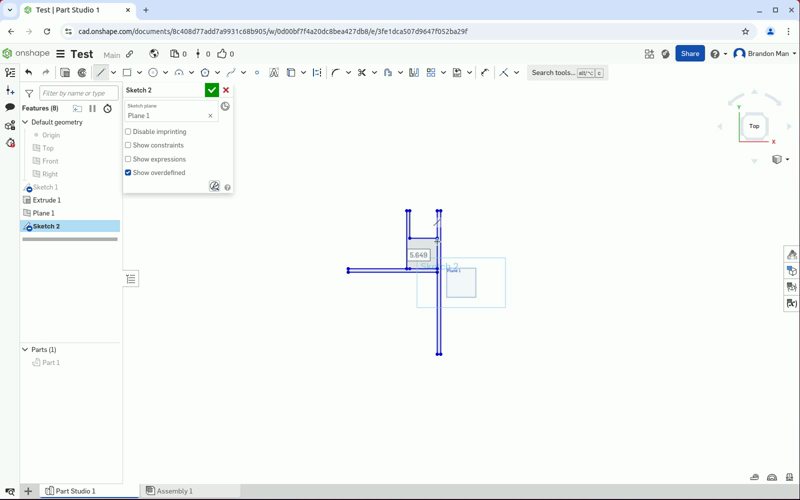
mouse_move(467, 241)
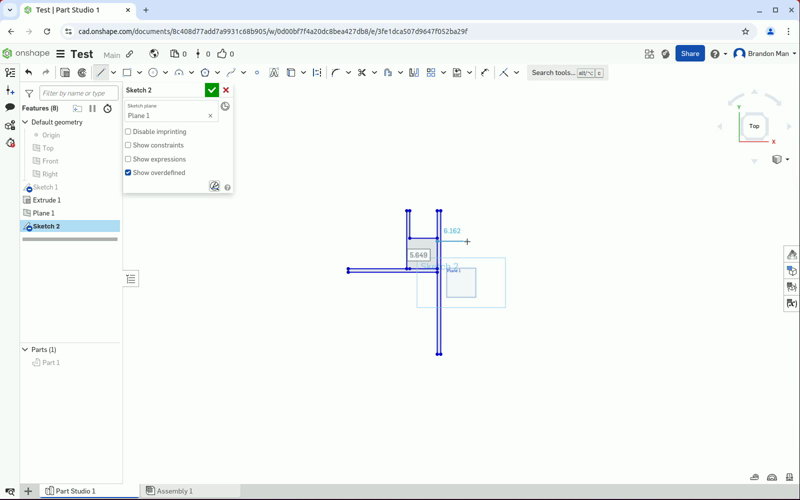
mouse_move(409, 241)
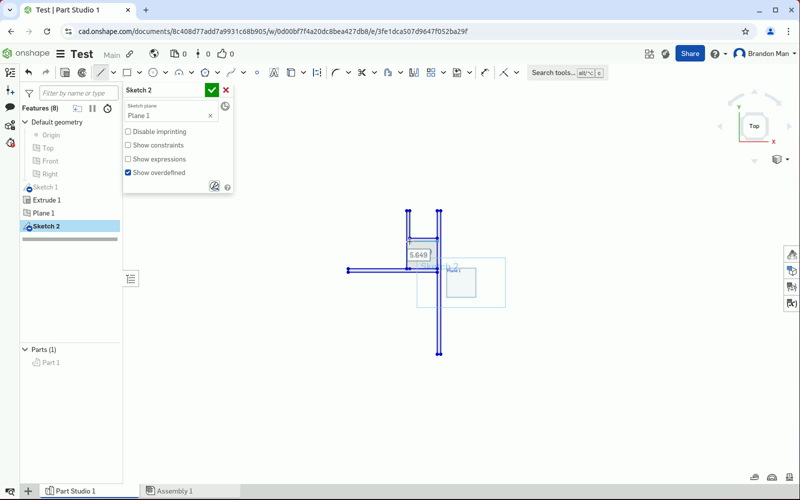
scroll(6)
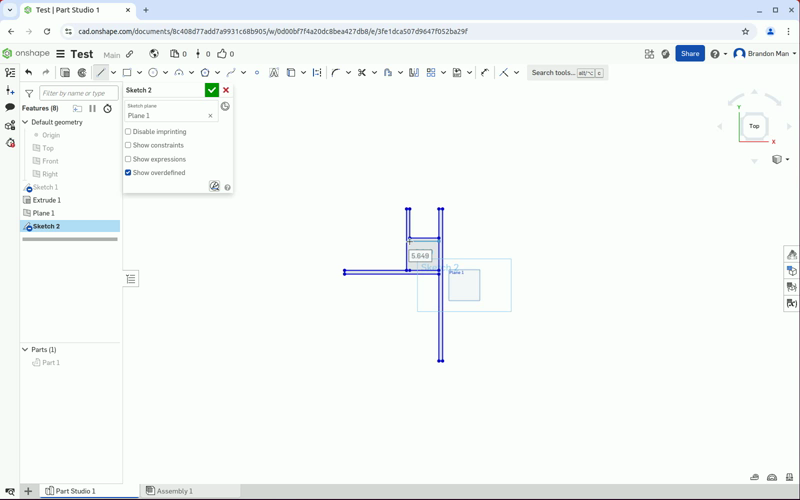
scroll(6)
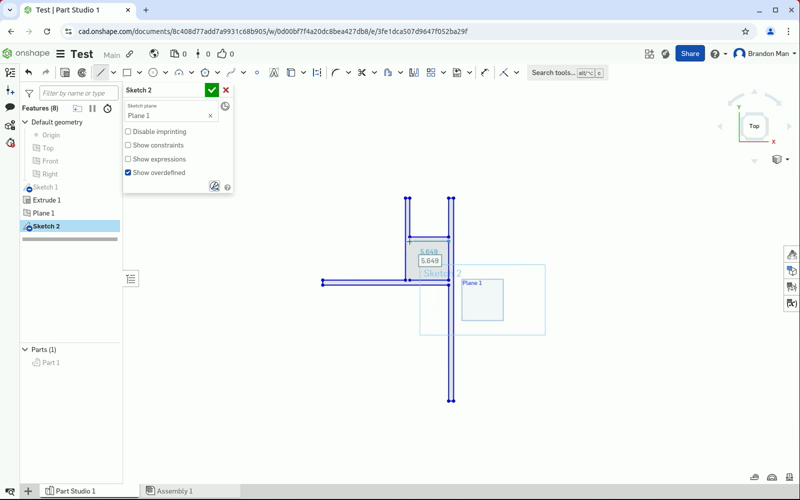
scroll(6)
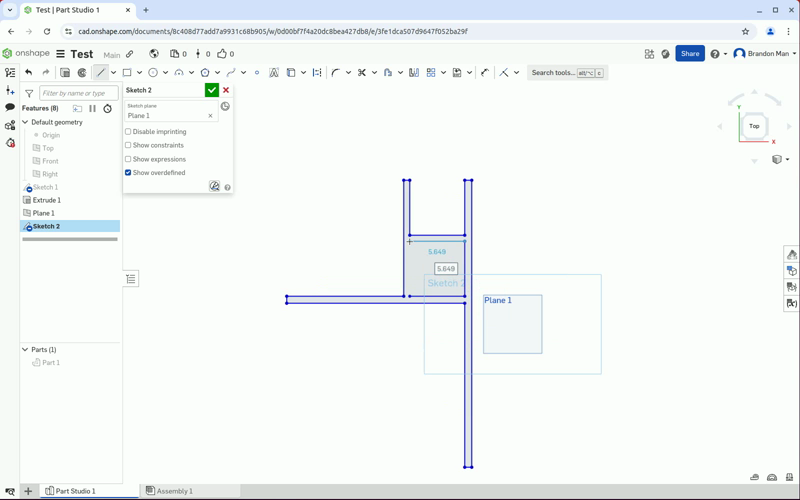
scroll(6)
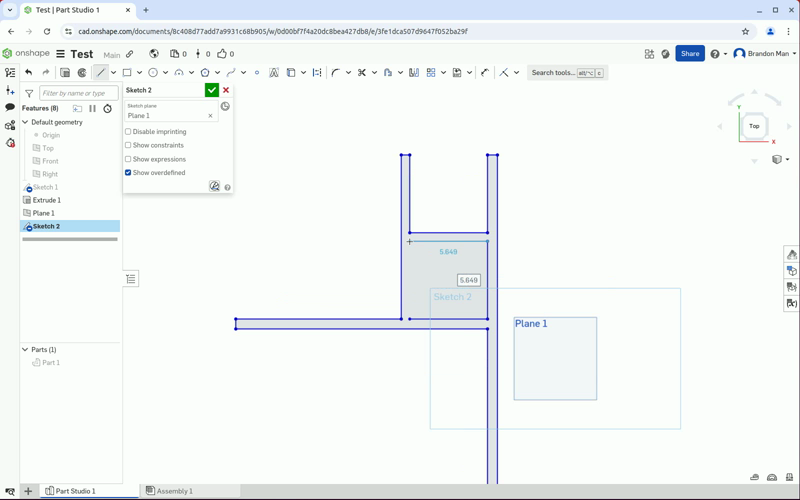
scroll(6)
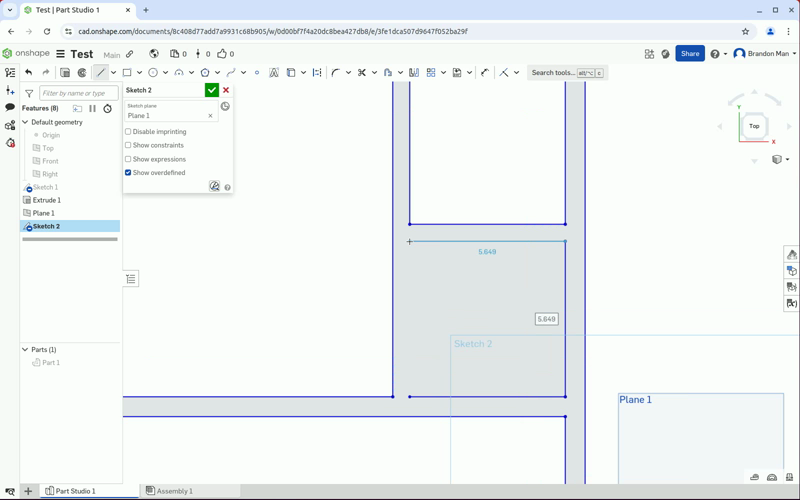
scroll(6)
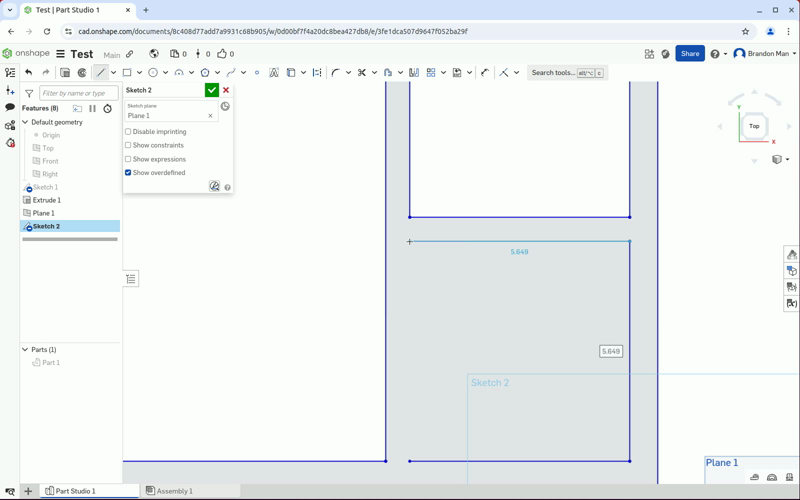
scroll(6)
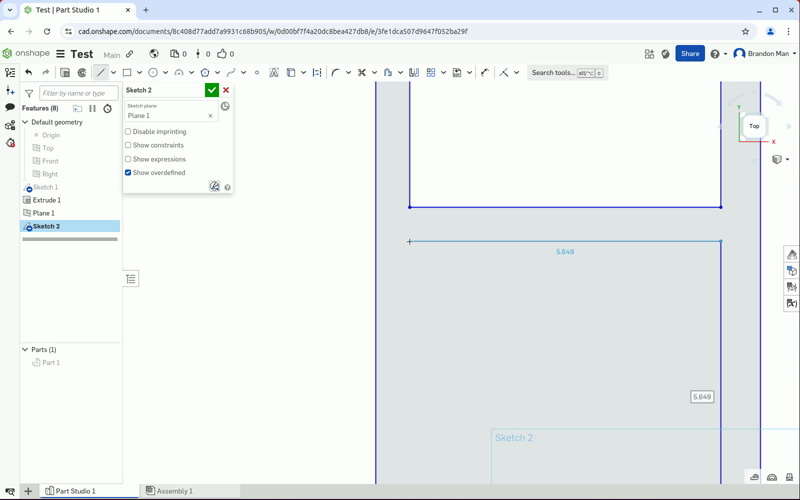
click(409, 241)
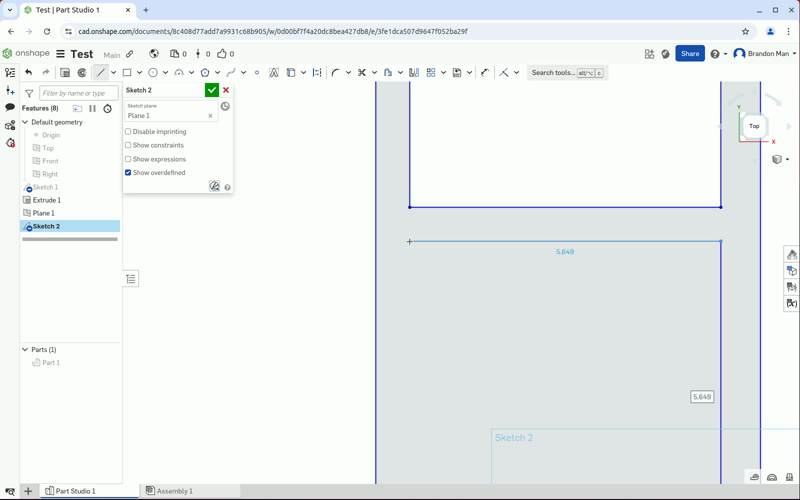
scroll(-6)
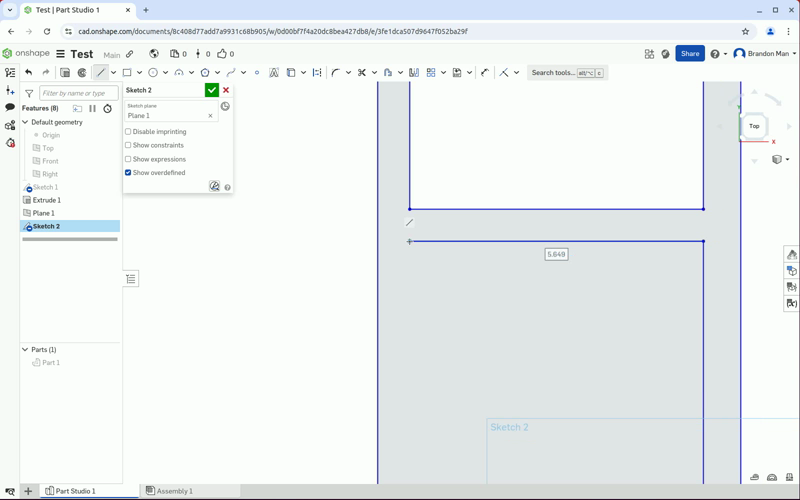
scroll(-6)
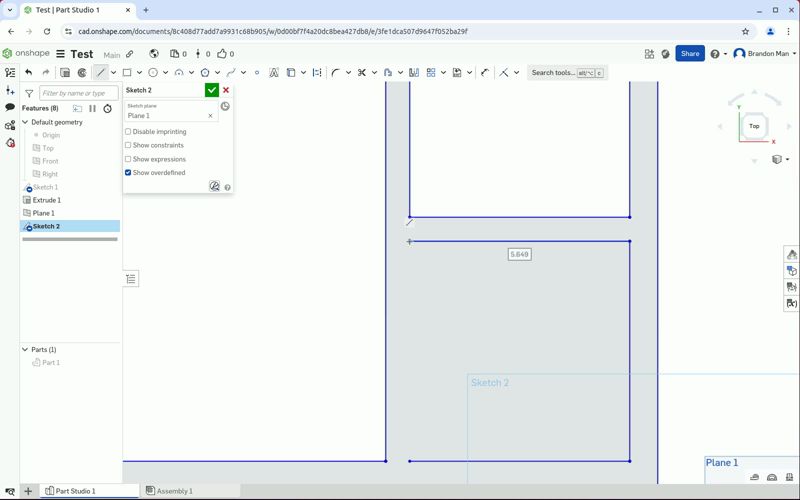
scroll(-6)
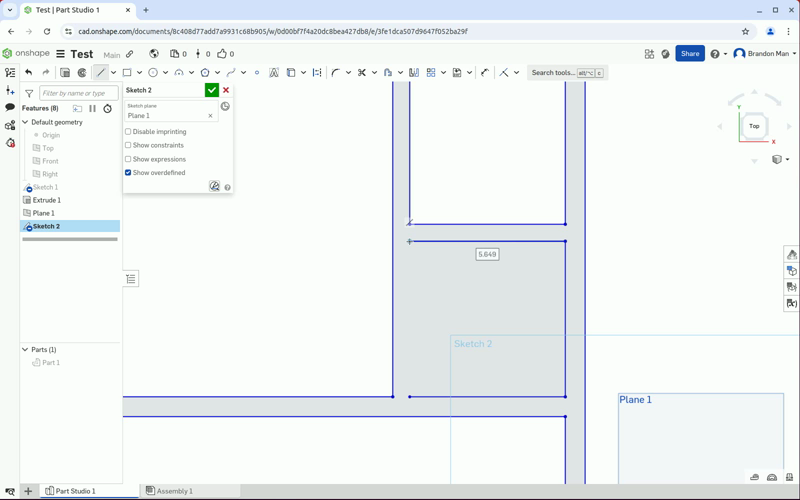
scroll(-6)
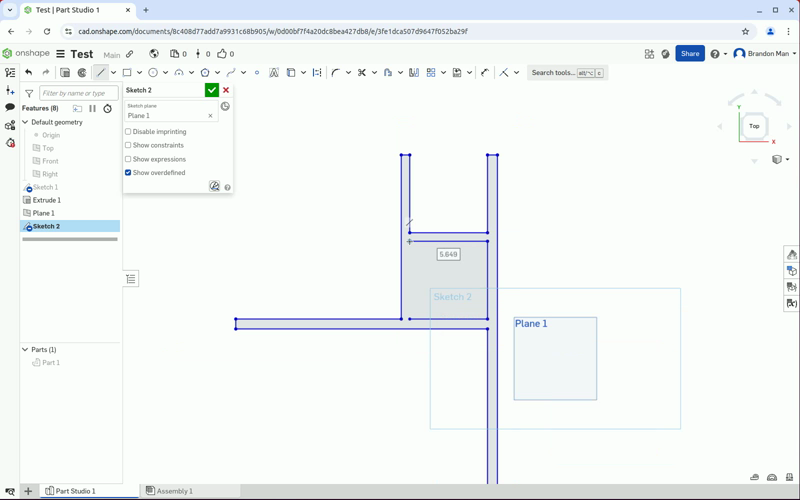
scroll(-6)
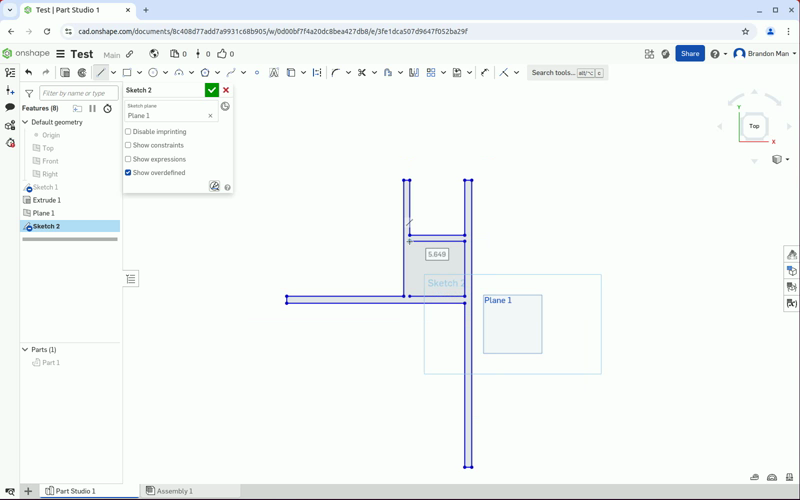
scroll(-6)
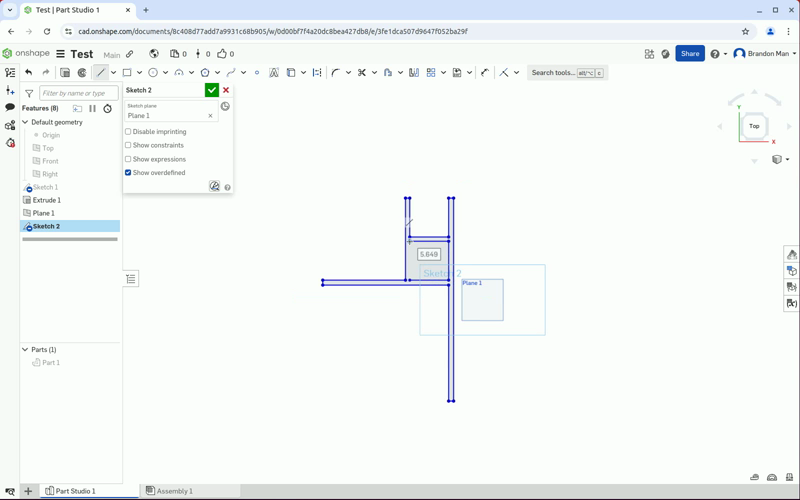
scroll(-6)
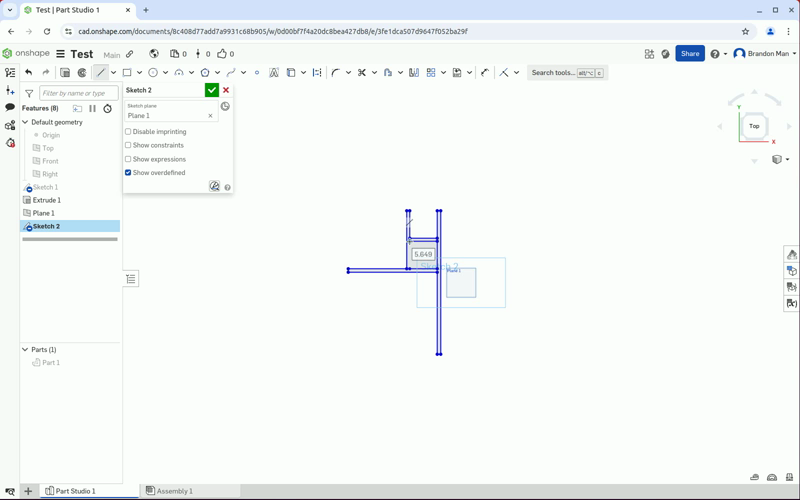
key_up(shift)
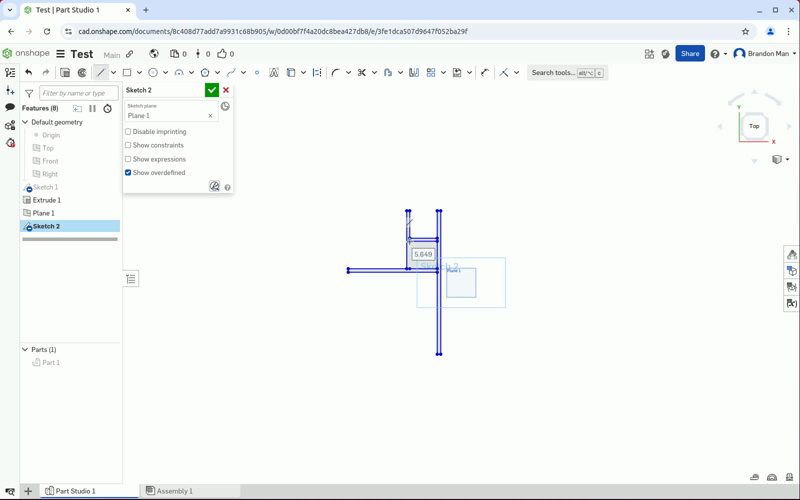
mouse_move(439, 241)
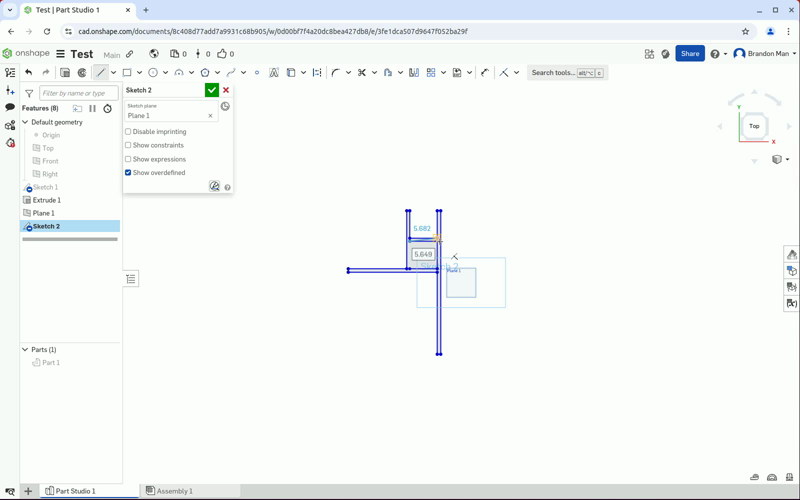
key_down(shift)
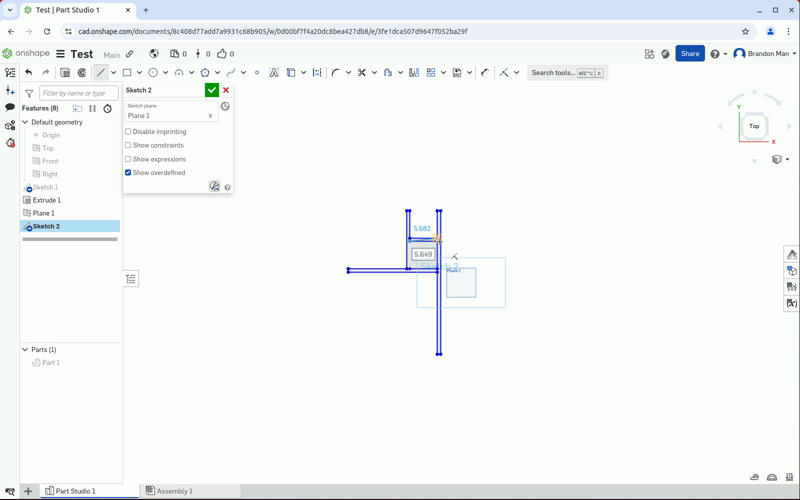
mouse_move(409, 268)
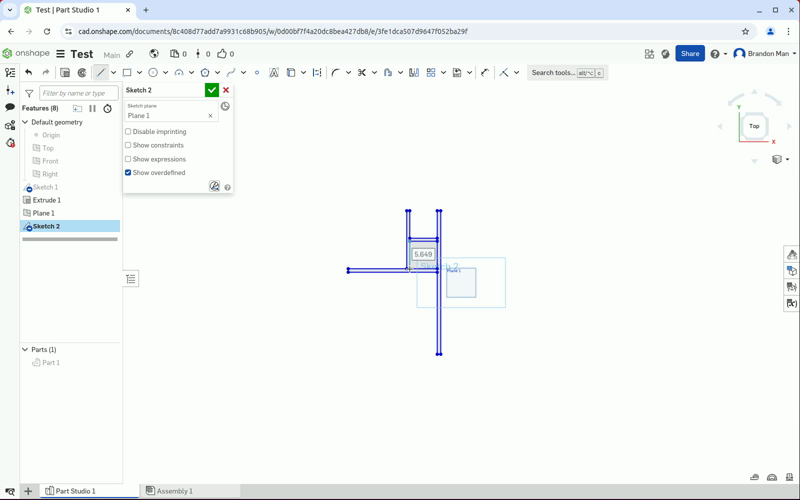
scroll(6)
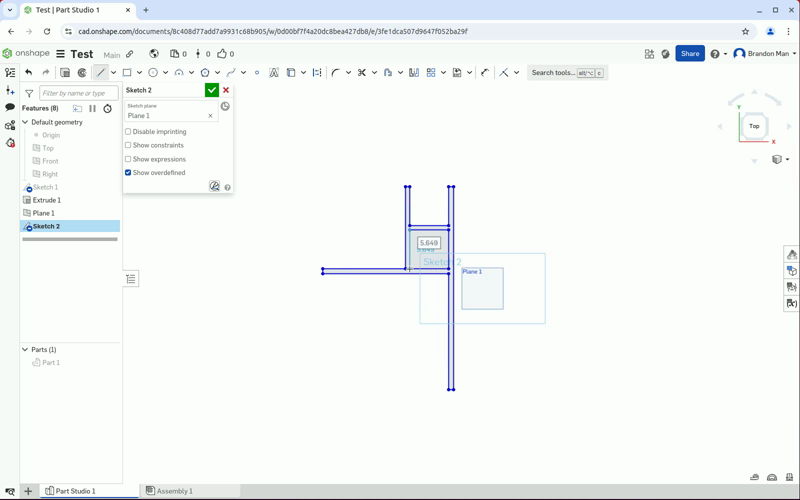
scroll(6)
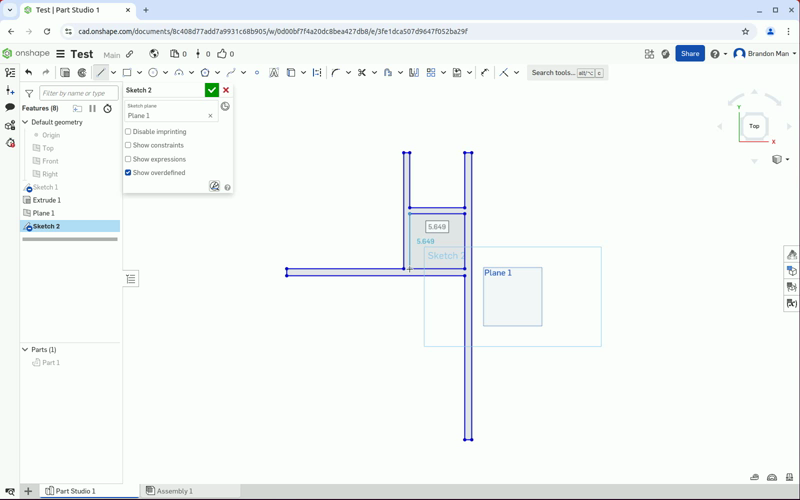
scroll(6)
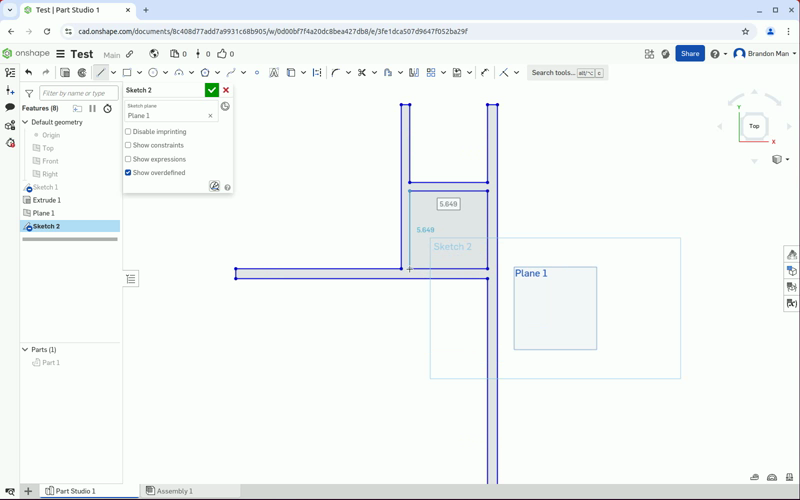
scroll(6)
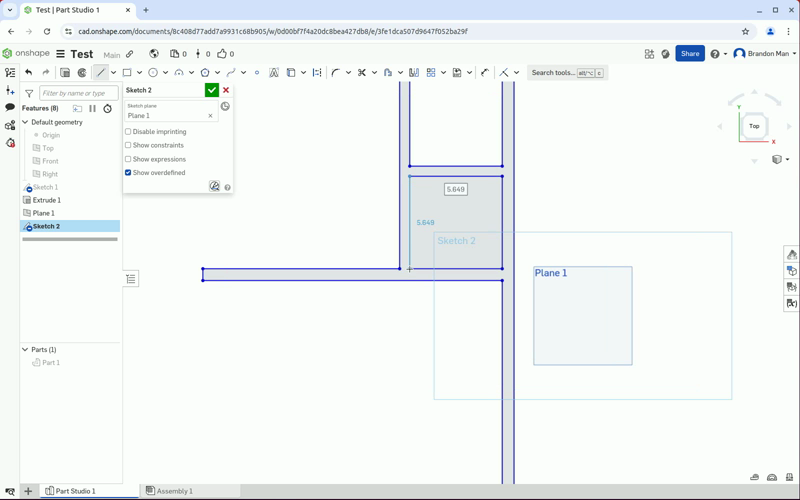
scroll(6)
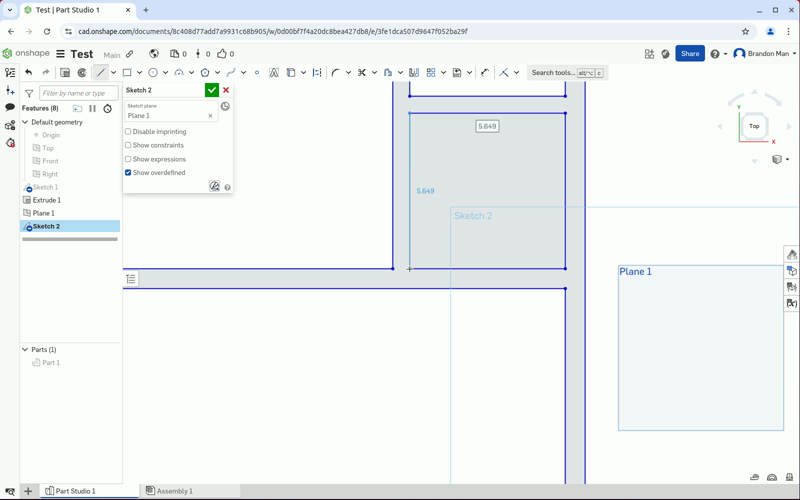
scroll(6)
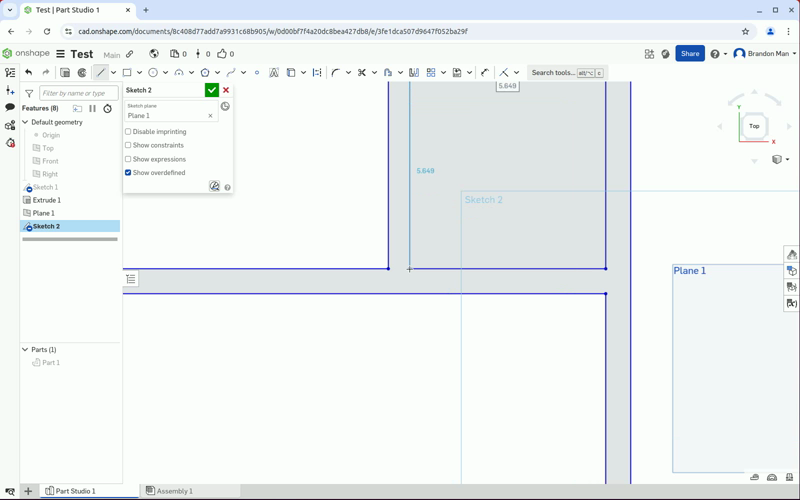
scroll(6)
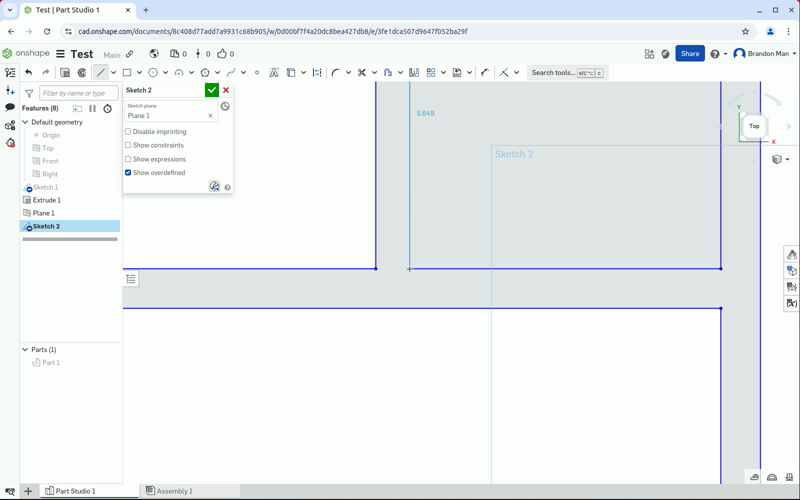
key_up(shift)
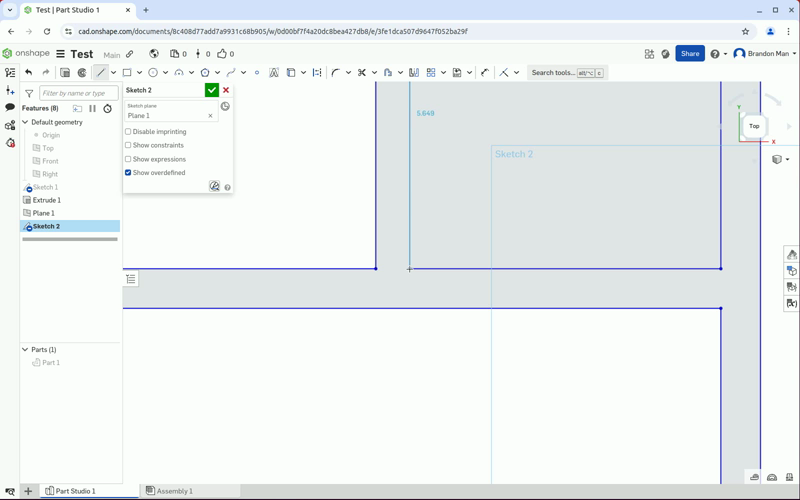
click(409, 268)
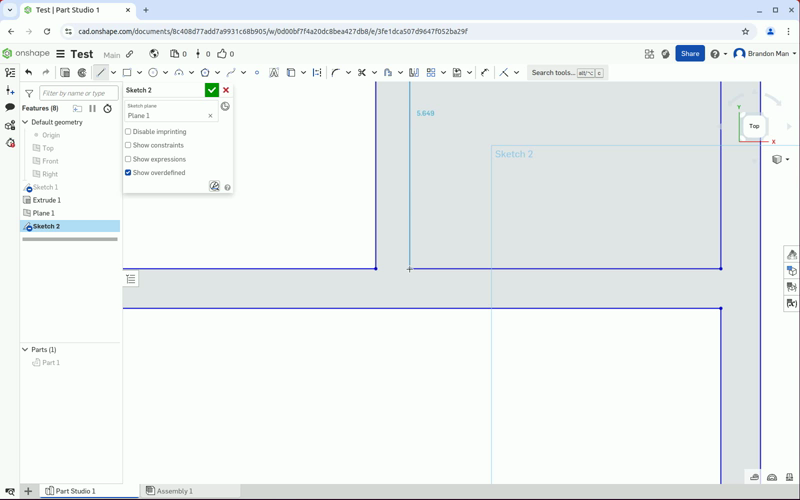
scroll(-6)
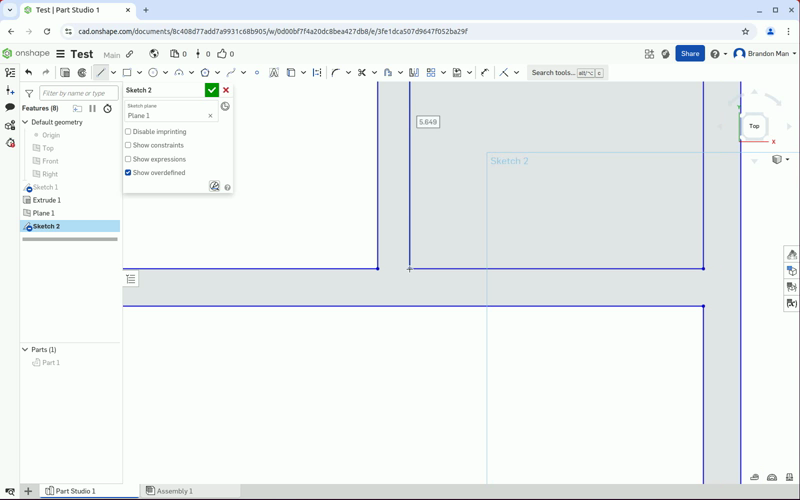
scroll(-6)
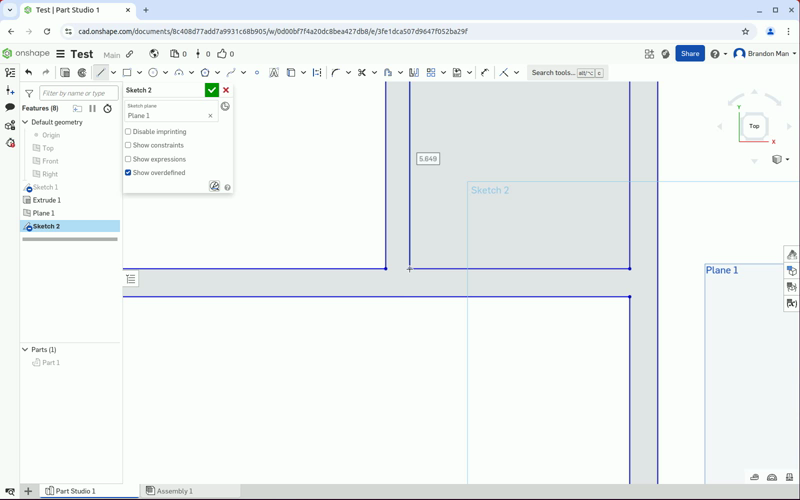
scroll(-6)
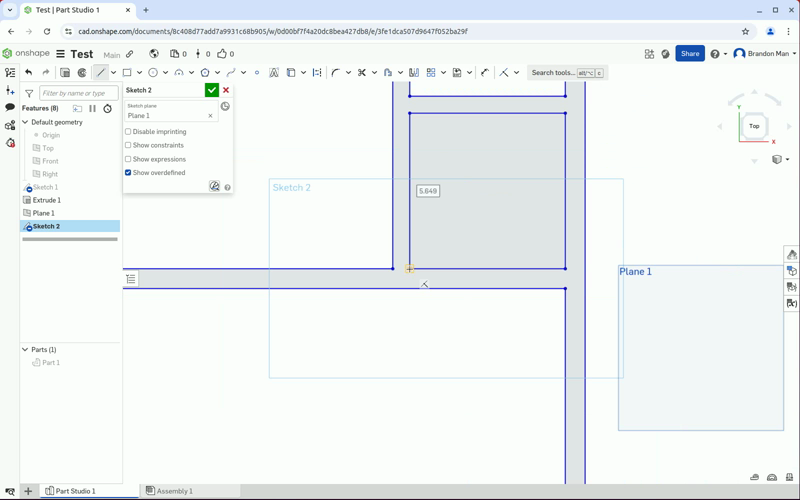
scroll(-6)
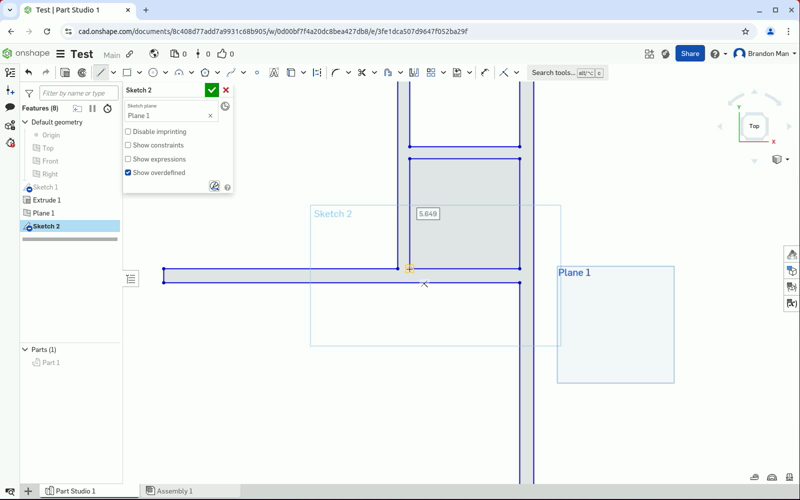
scroll(-6)
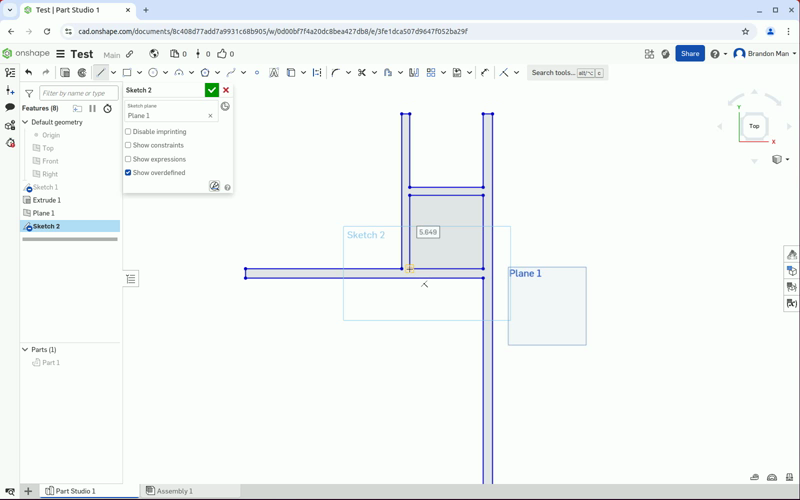
scroll(-6)
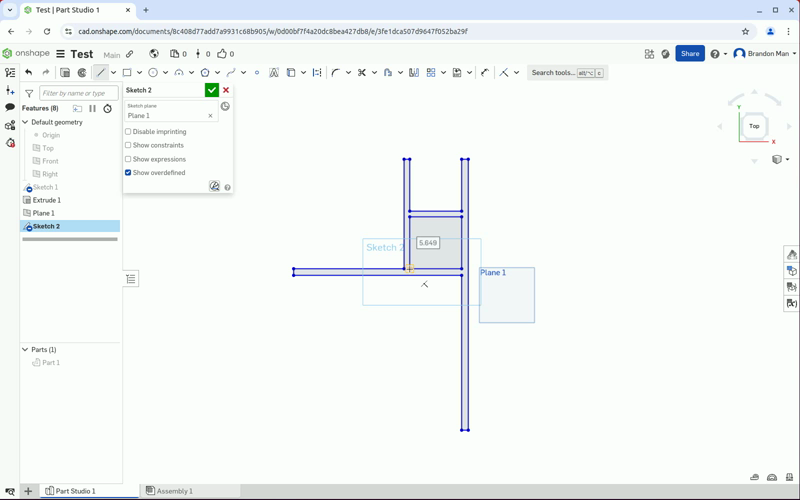
scroll(-6)
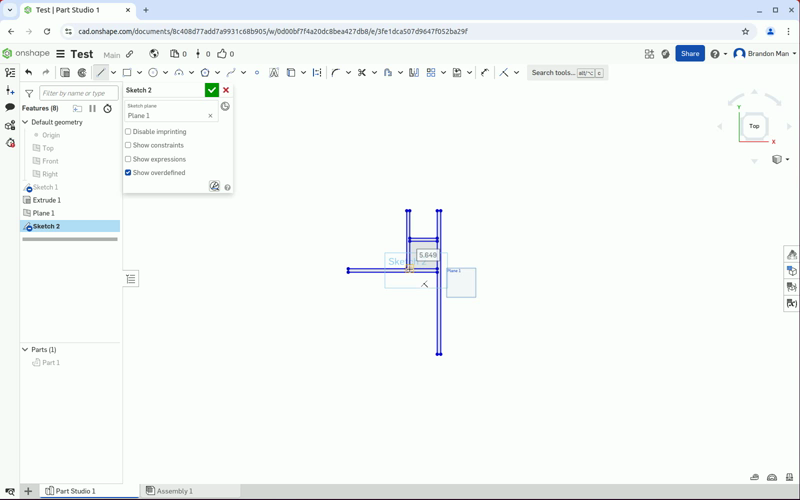
key(esc)
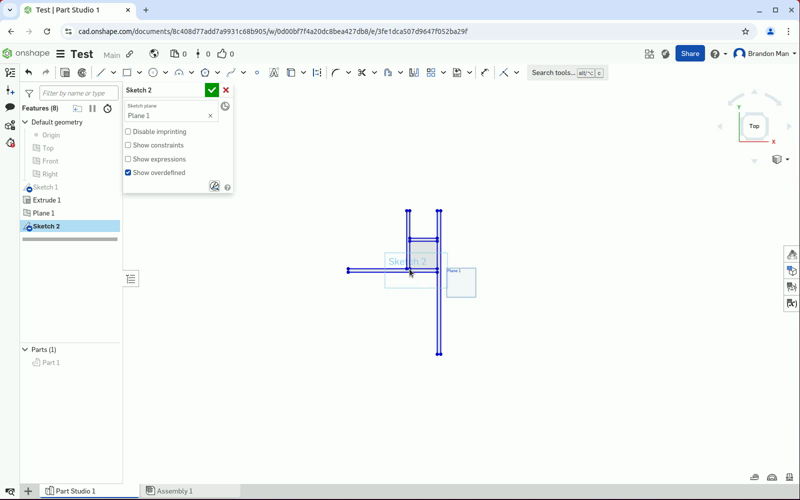
mouse_move(439, 271)
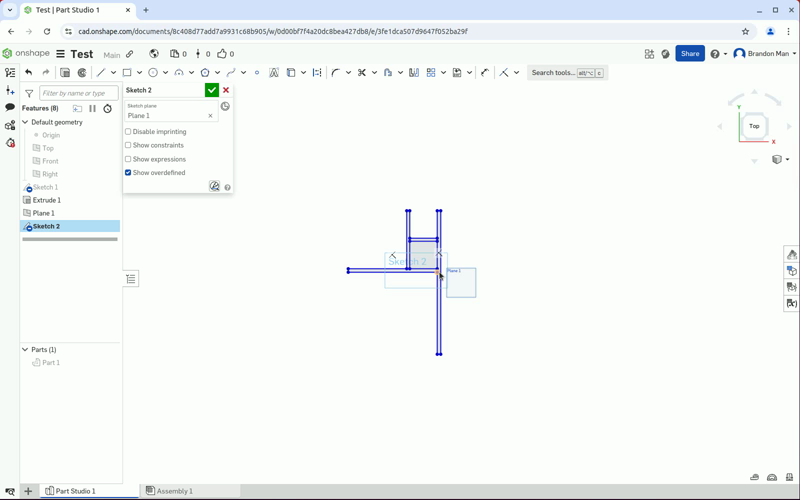
scroll(6)
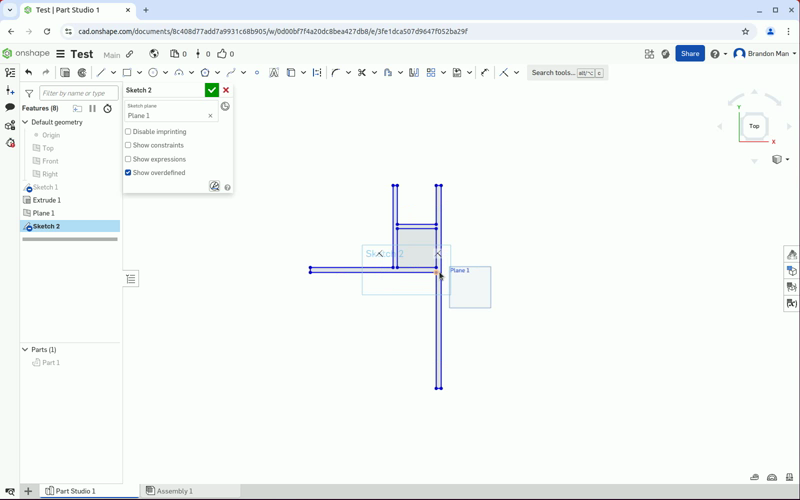
scroll(6)
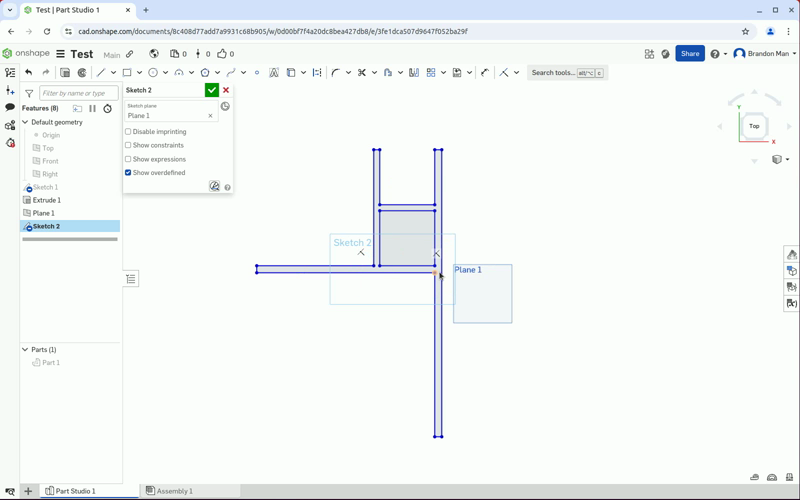
scroll(6)
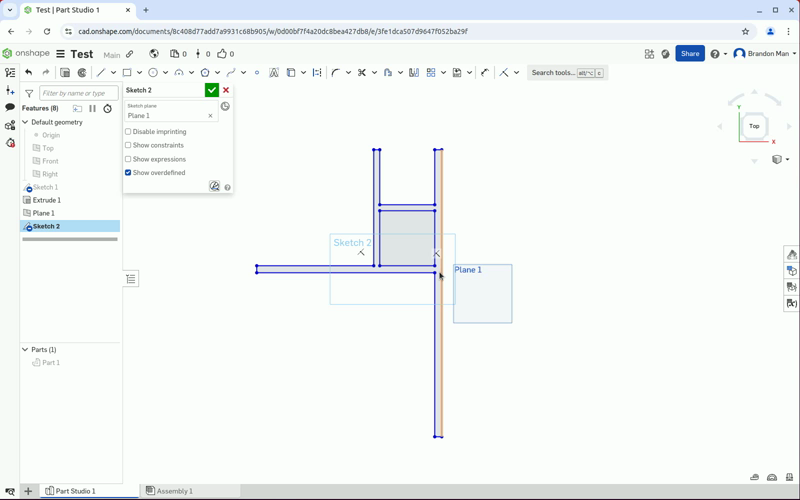
scroll(6)
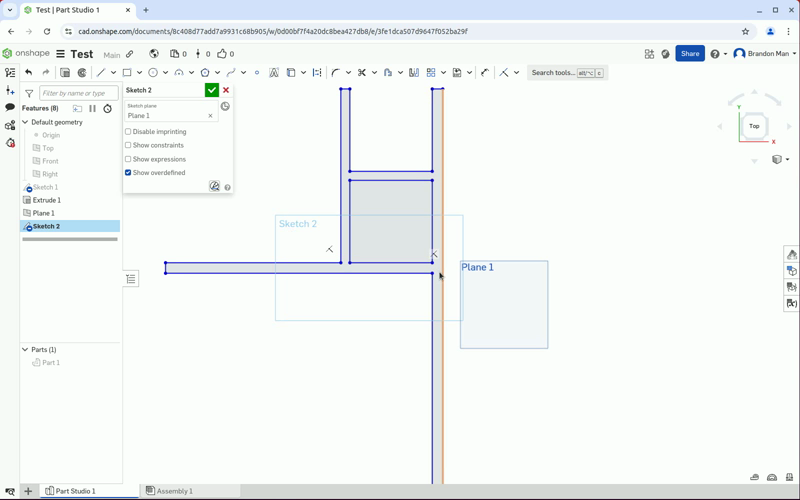
scroll(6)
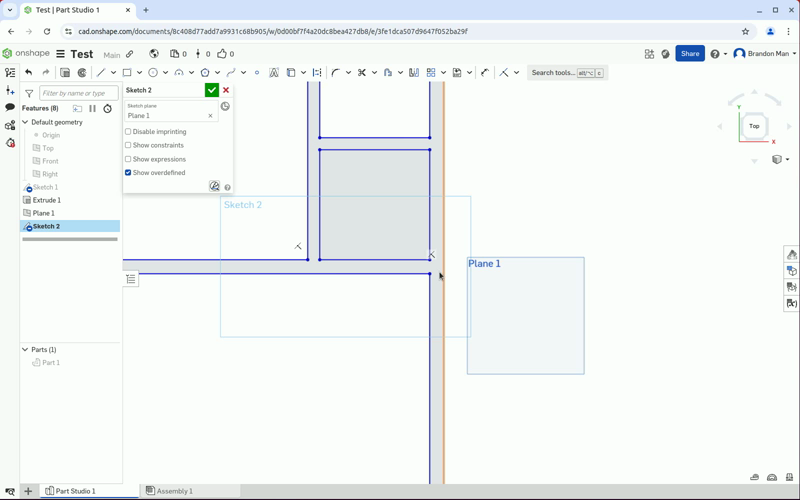
scroll(6)
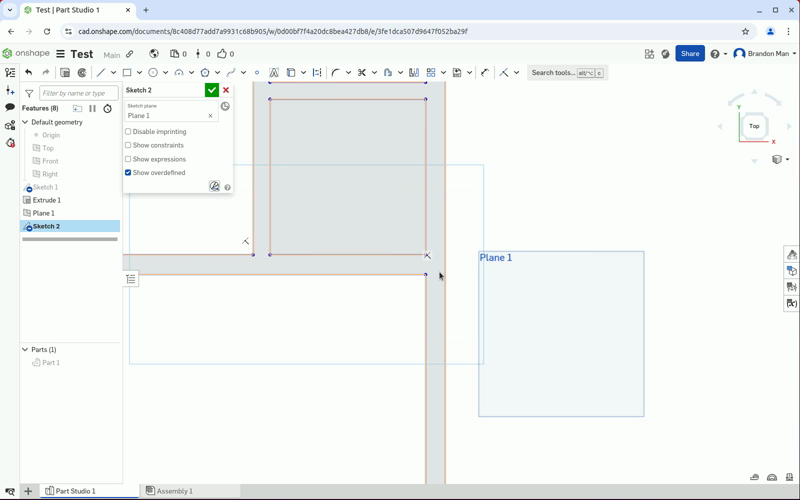
scroll(6)
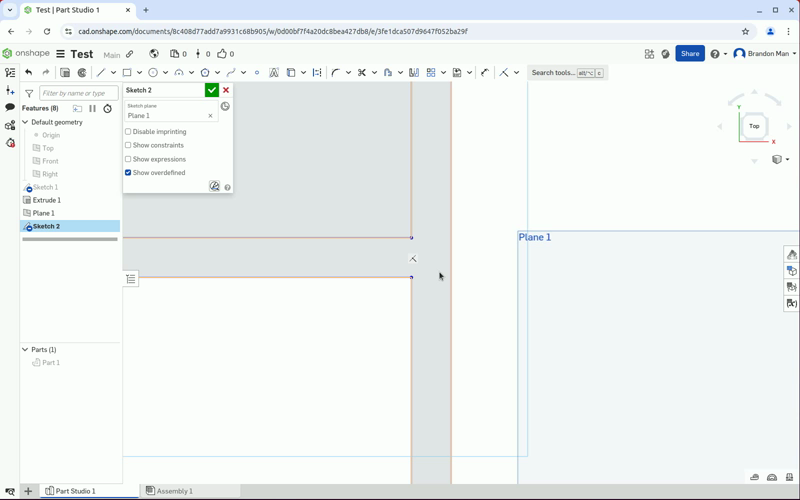
click(439, 271)
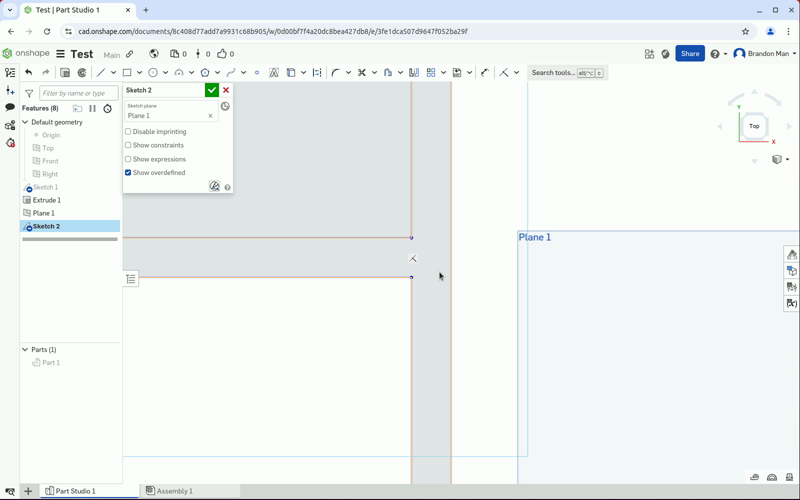
scroll(-6)
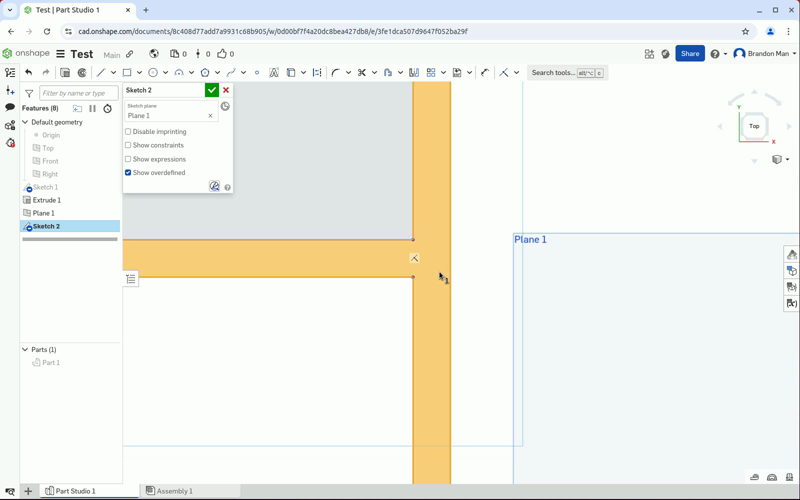
scroll(-6)
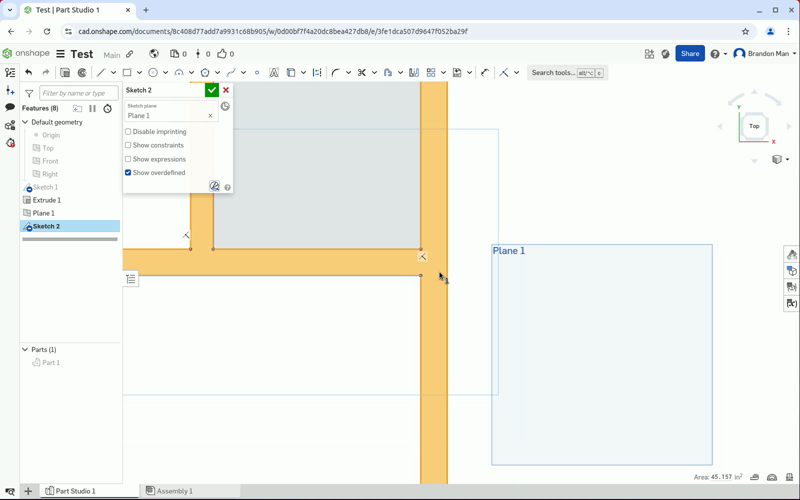
scroll(-6)
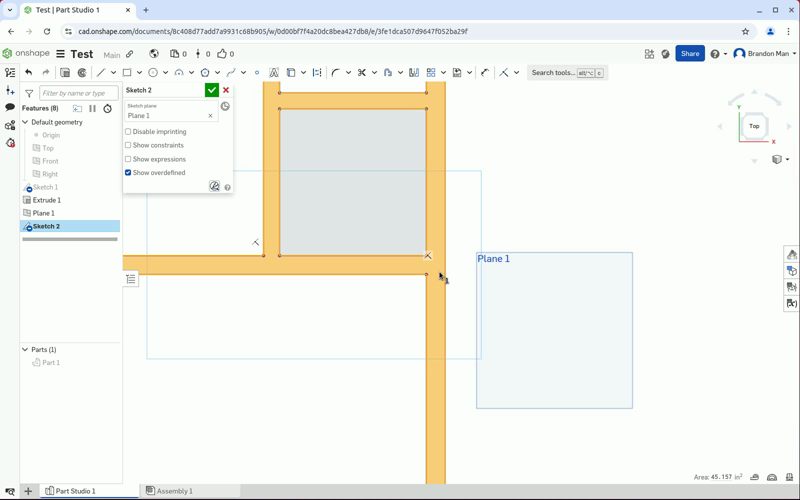
scroll(-6)
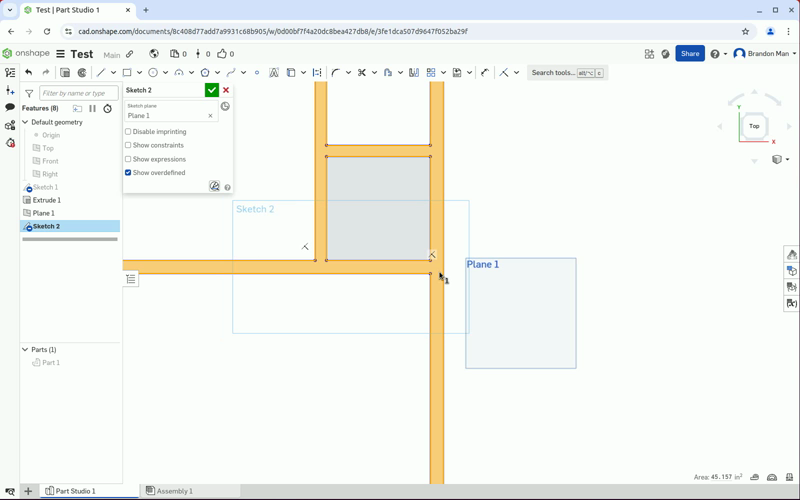
scroll(-6)
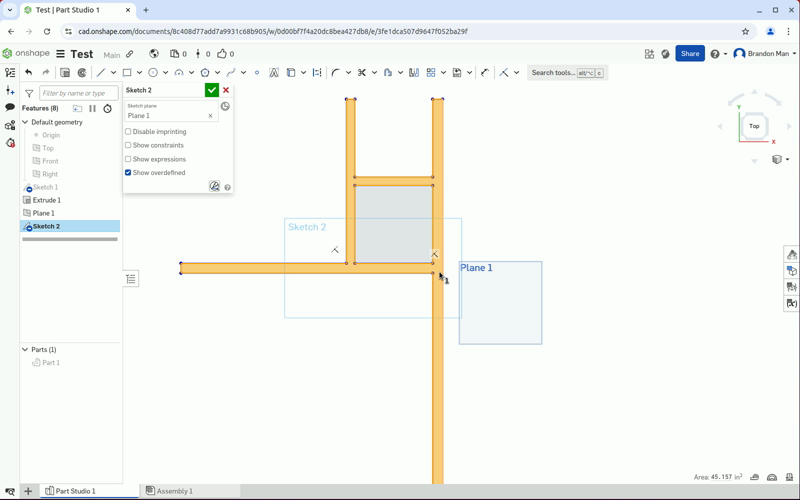
scroll(-6)
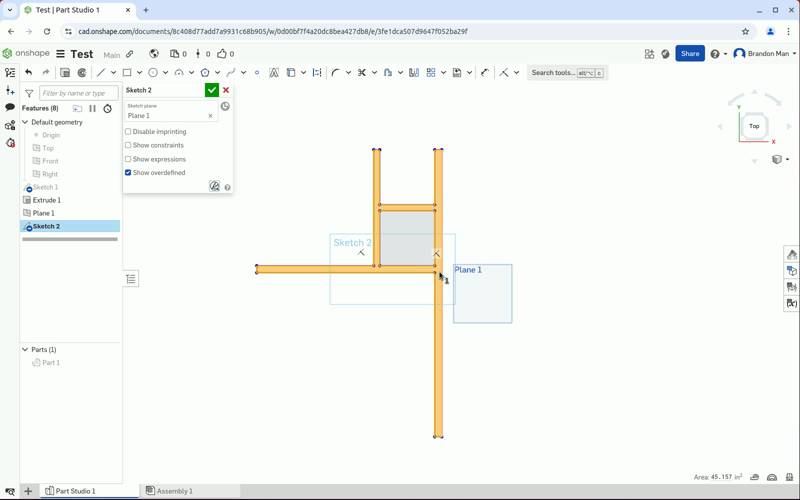
scroll(-6)
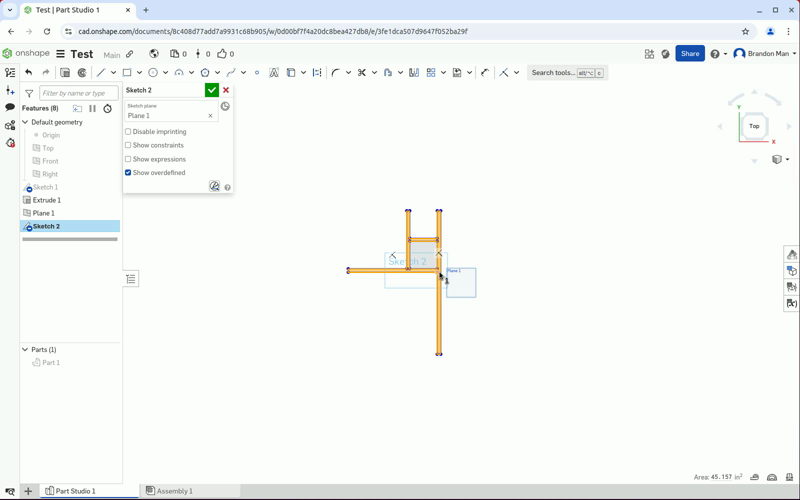
mouse_move(73, 352)
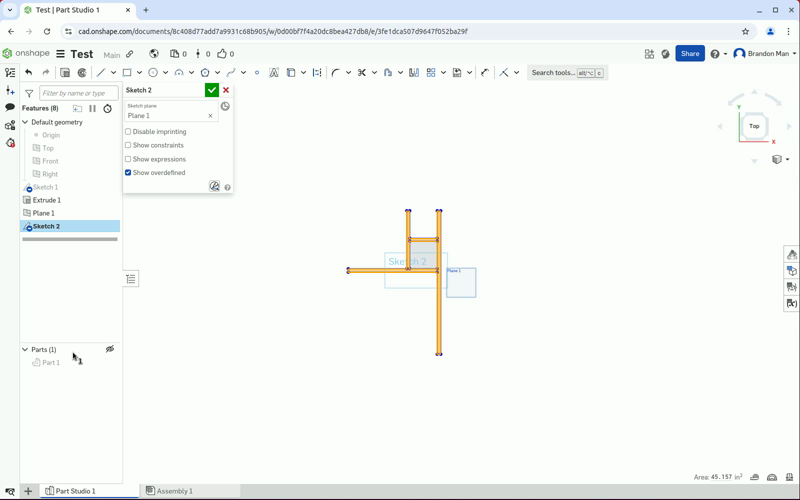
key(shift+y)
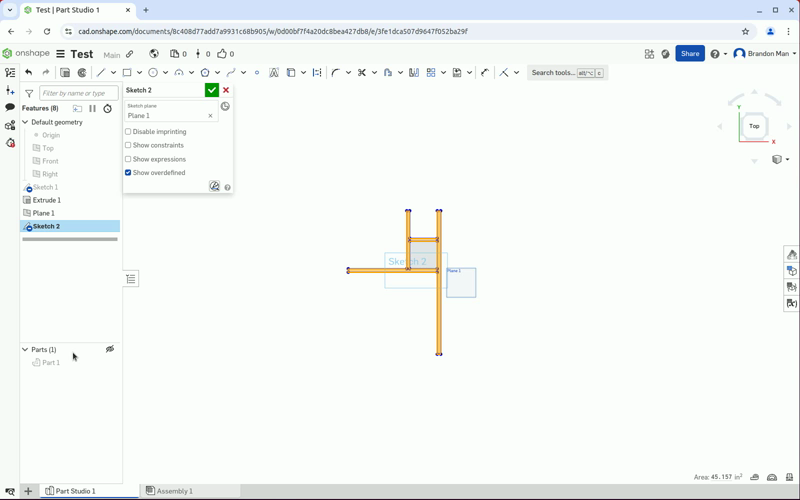
key(shift+e)
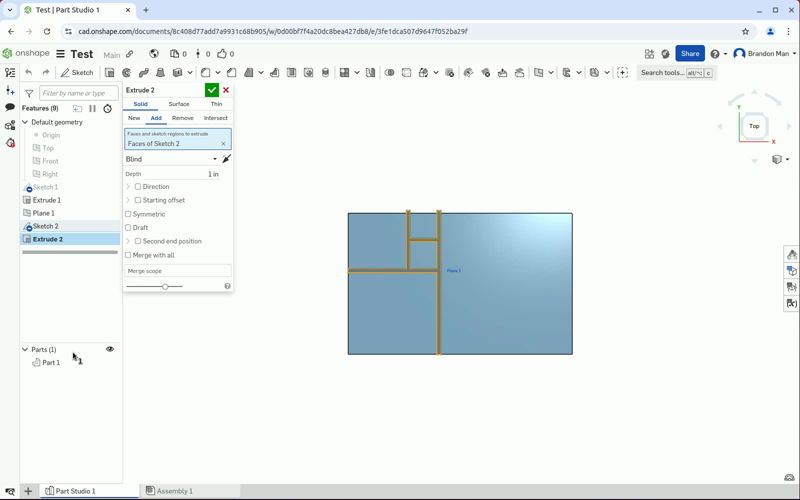
mouse_move(143, 106)
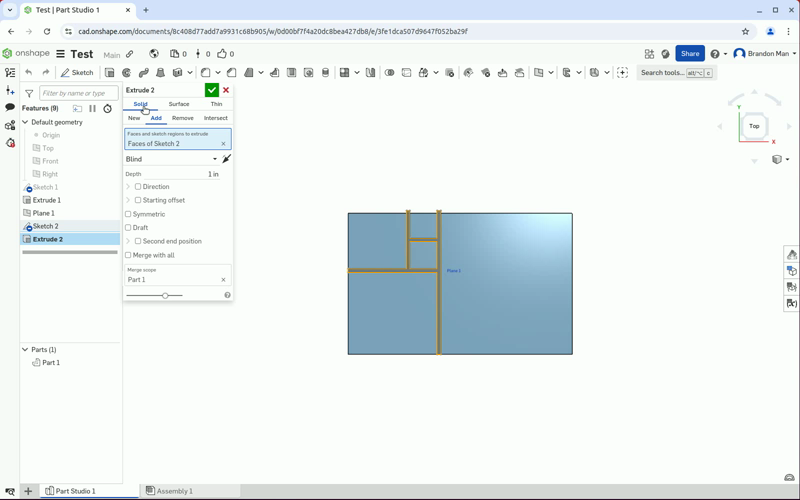
click(143, 106)
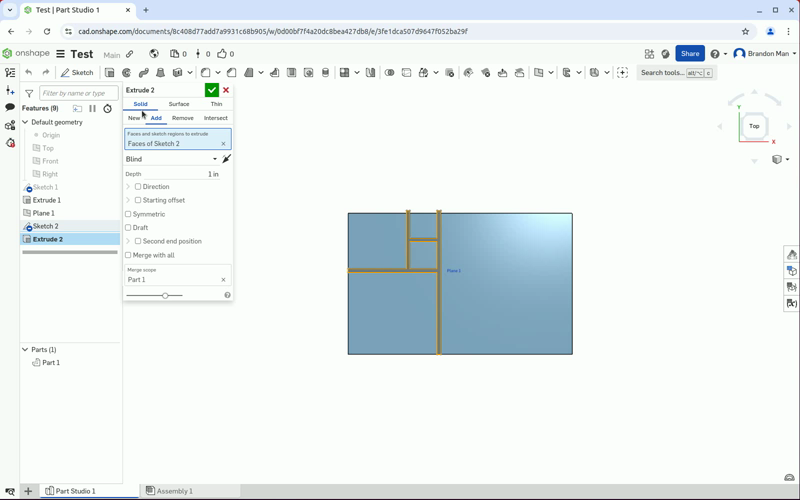
mouse_move(137, 120)
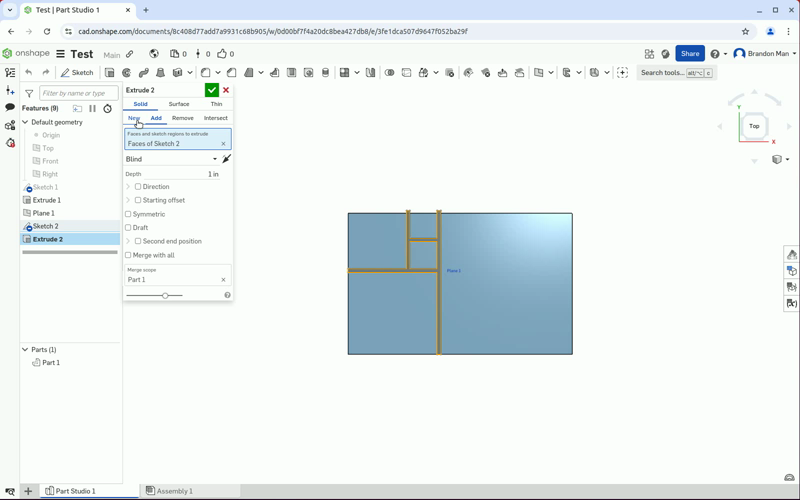
click(137, 120)
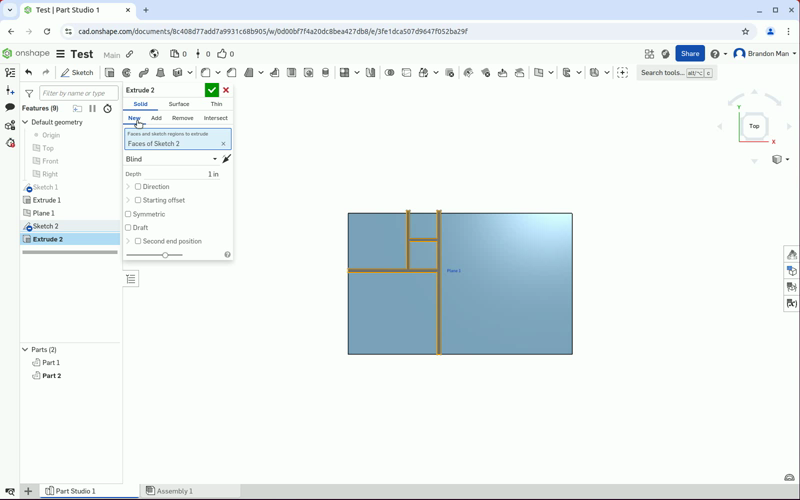
key(tab, 4)
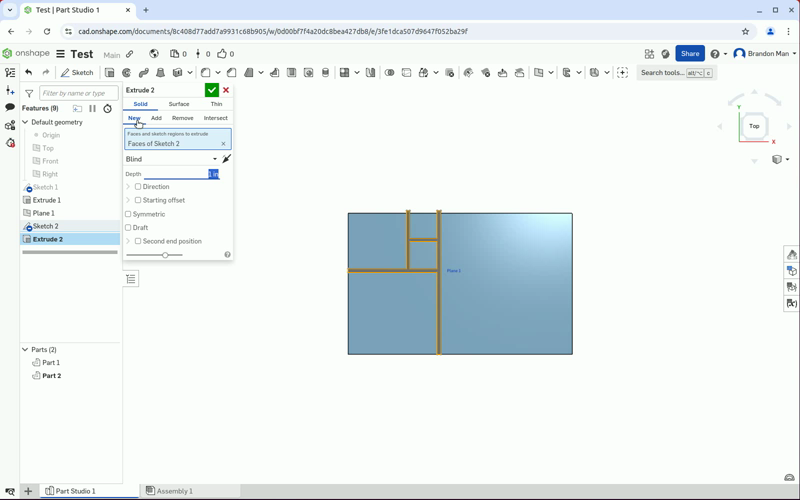
text(-0.241)
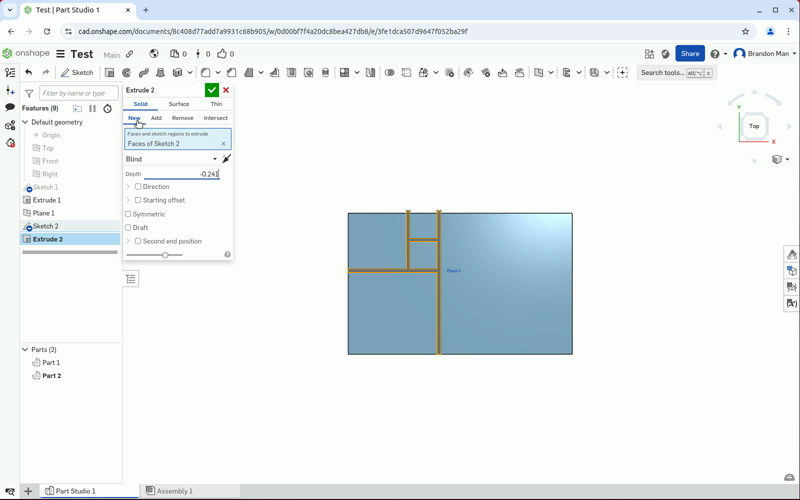
key(enter)
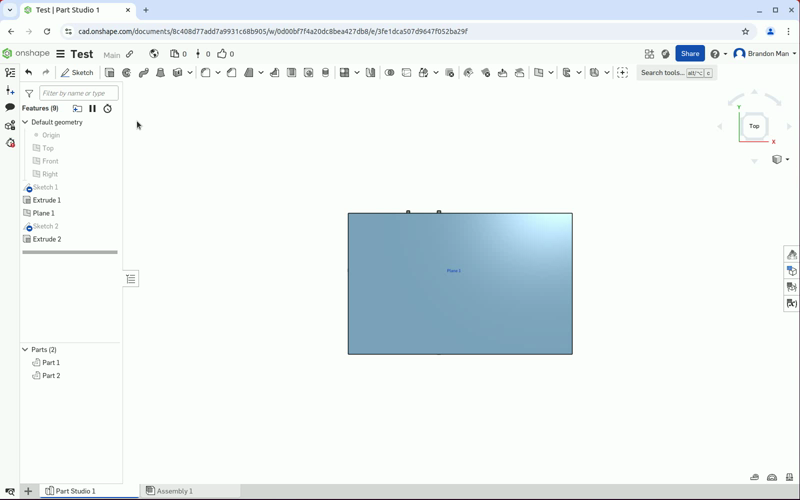
key(shift+h)
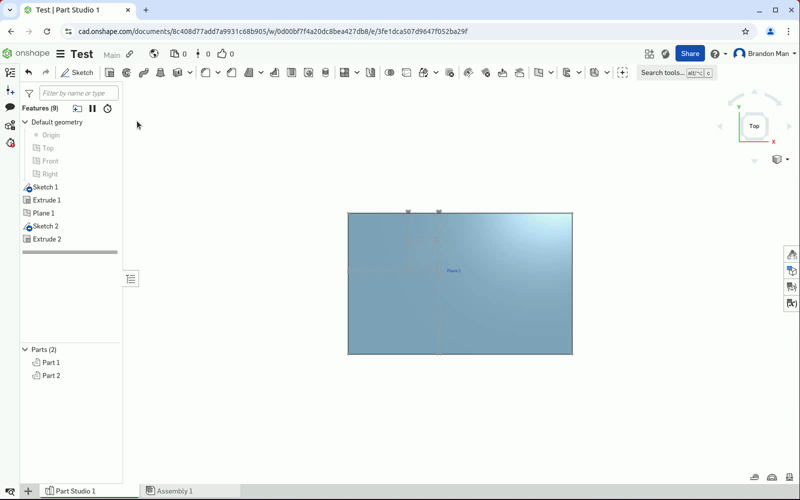
key(shift+h)
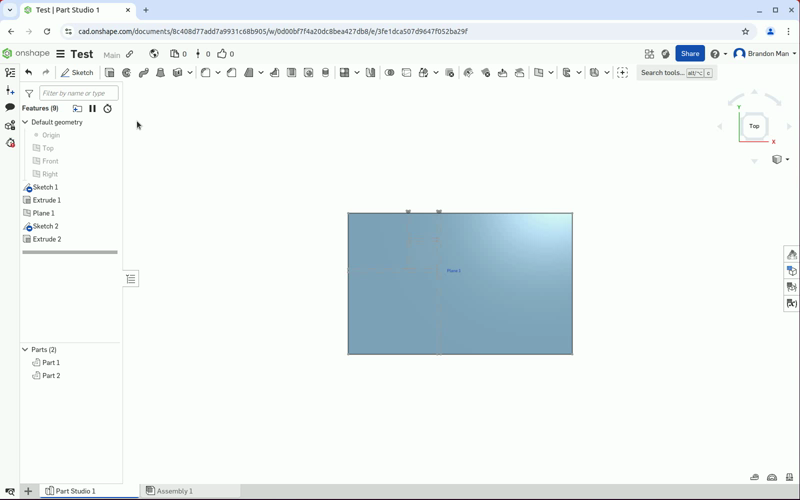
key(shift+7)
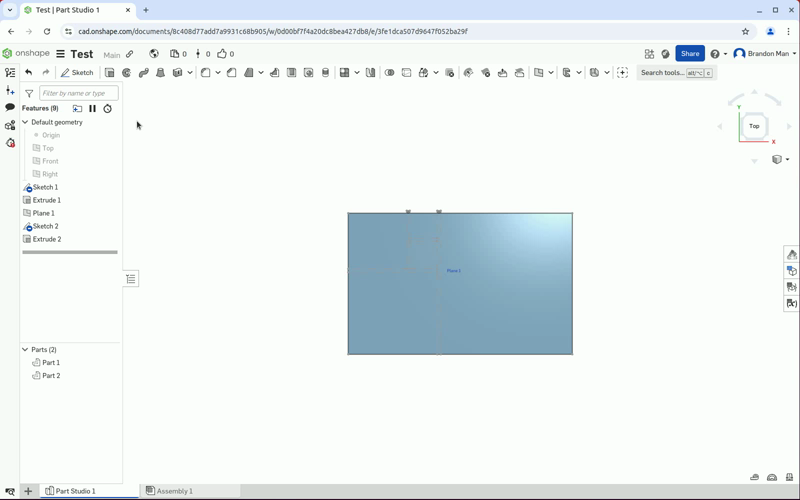
key(up, 3)
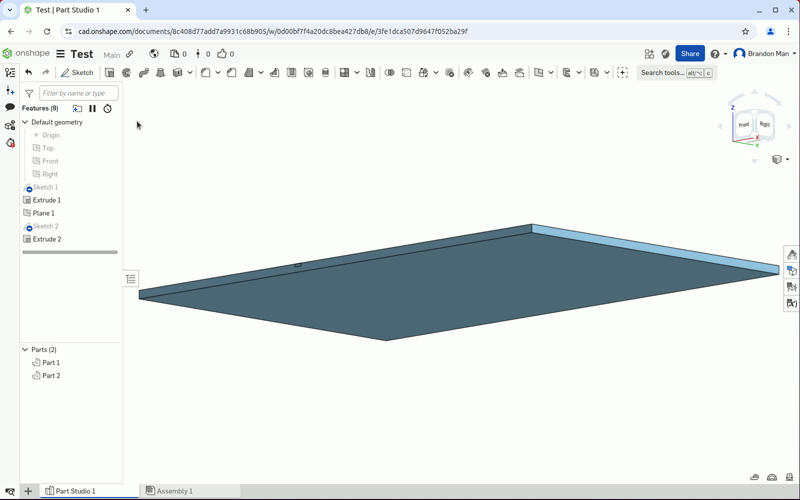
key(left, 3)
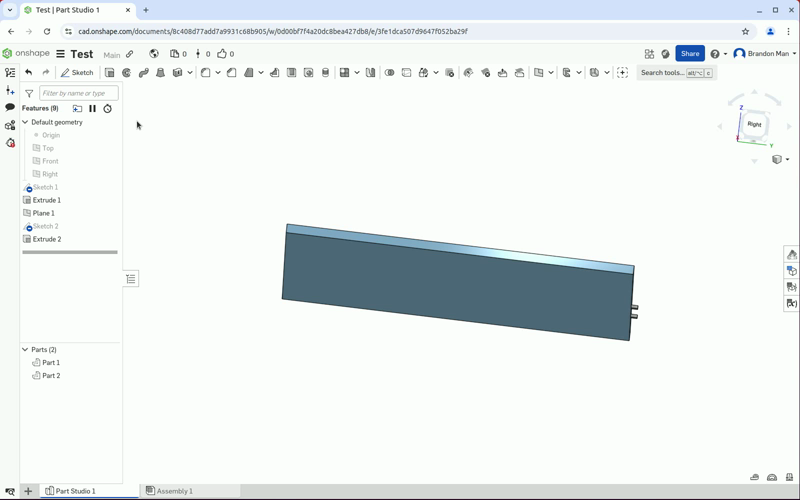
key(right, 3)
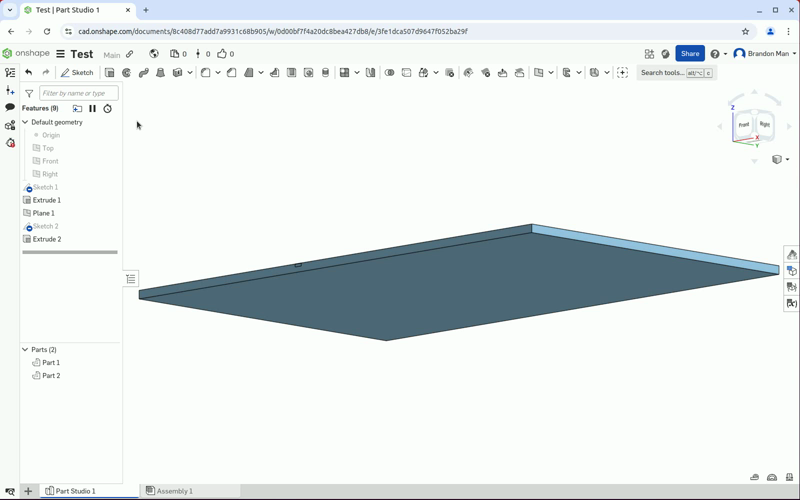
key(down, 3)
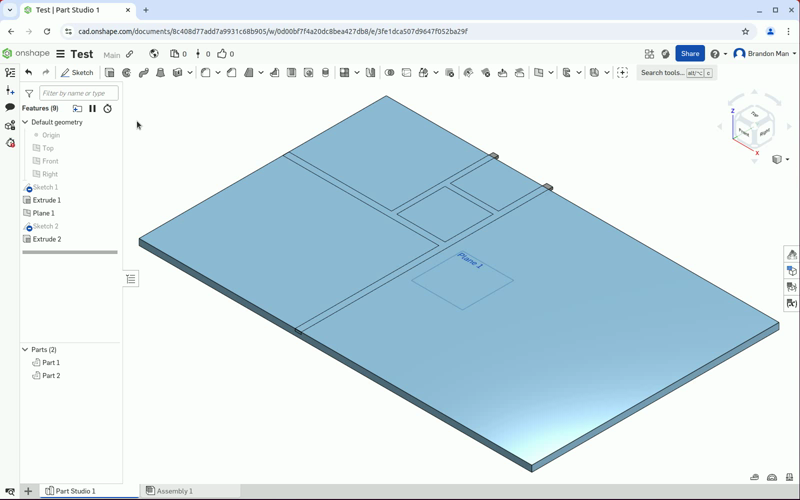
mouse_move(73, 189)
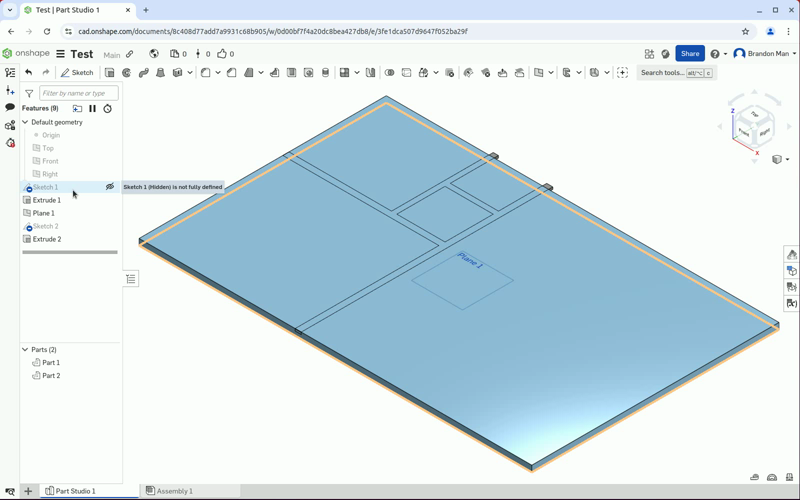
click(73, 189)